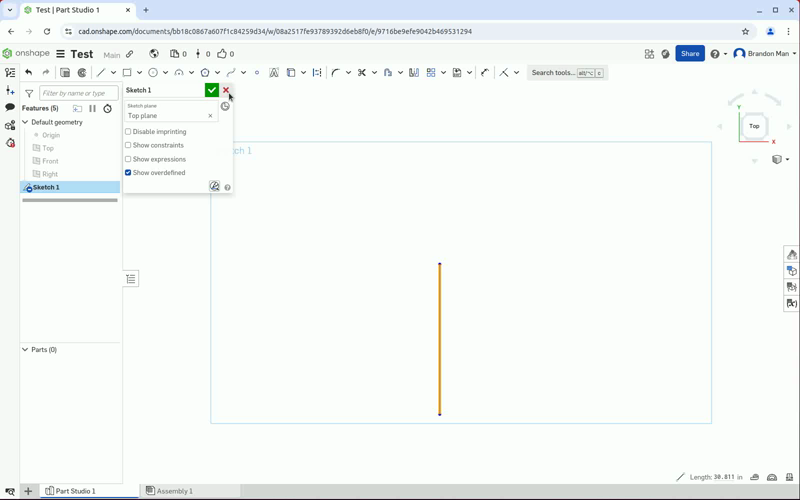
key(shift+h)
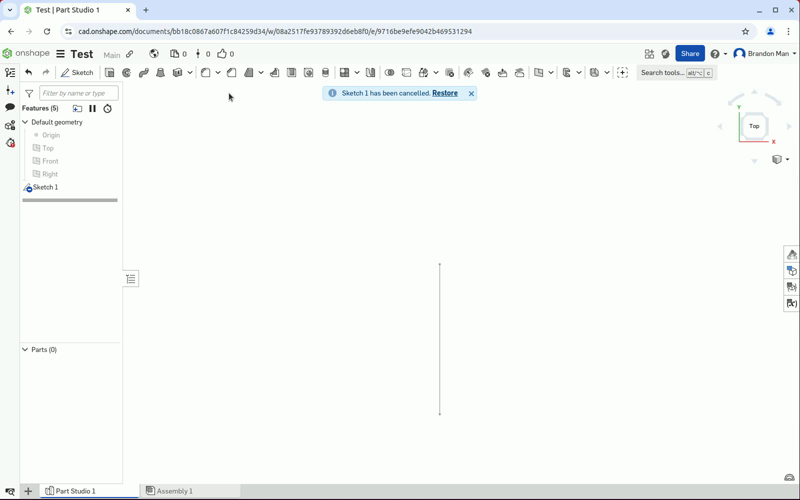
mouse_move(73, 352)
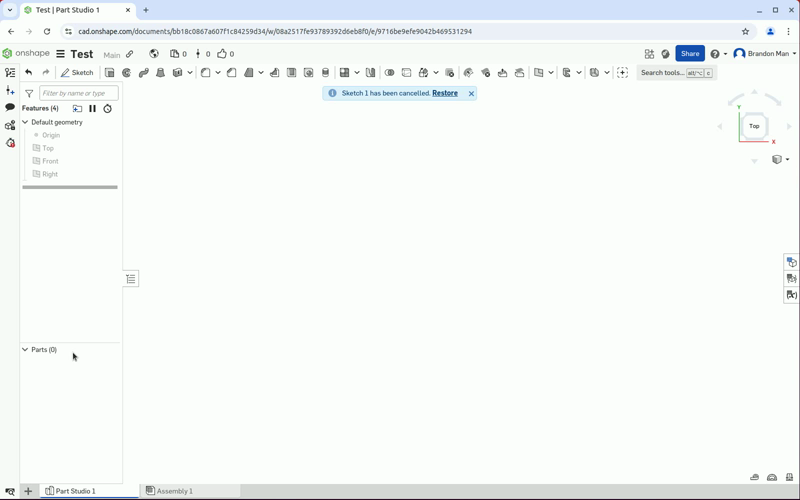
key(y)
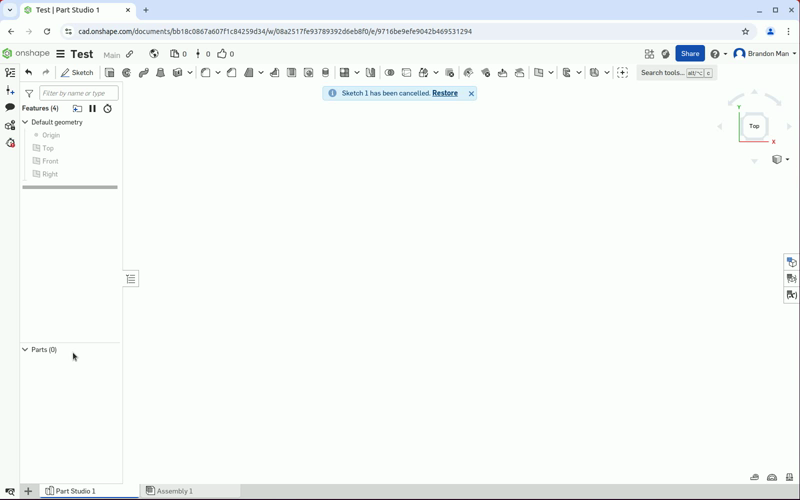
key(shift+p)
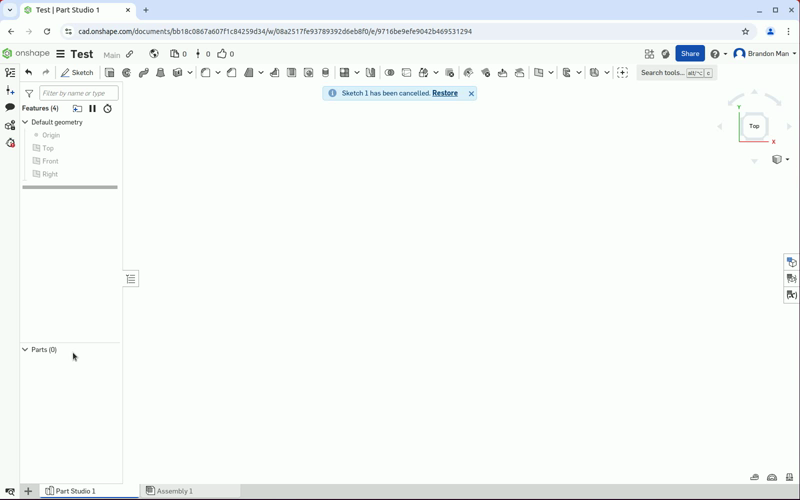
key(space)
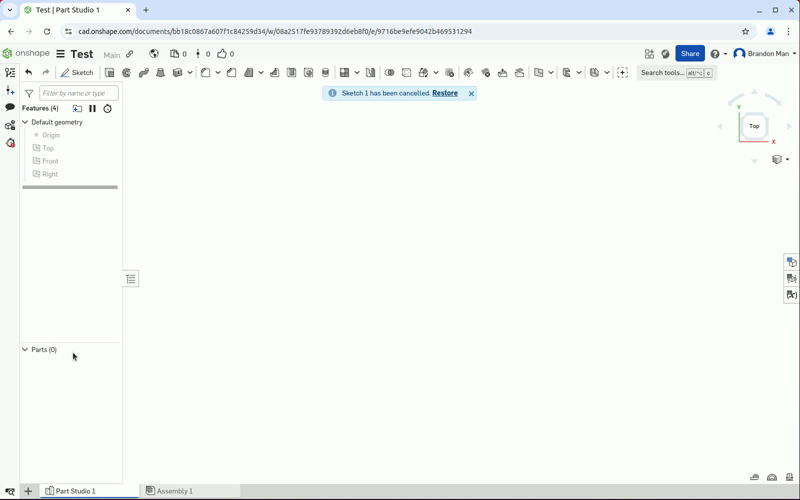
key_down(shift)
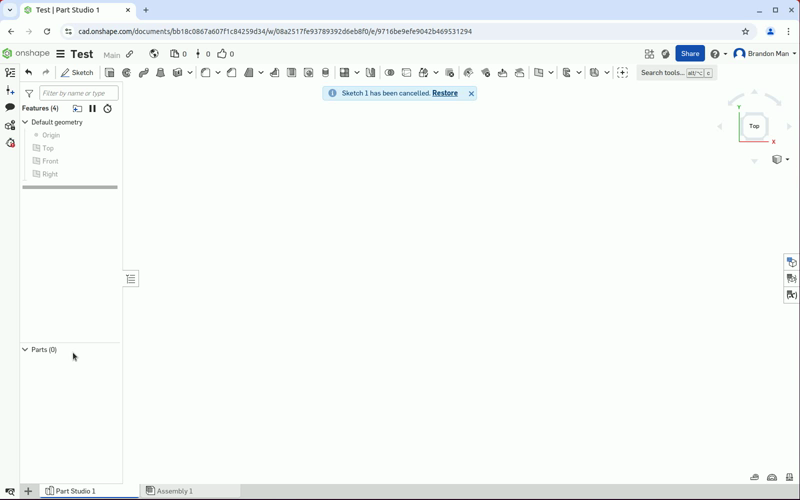
key(up)
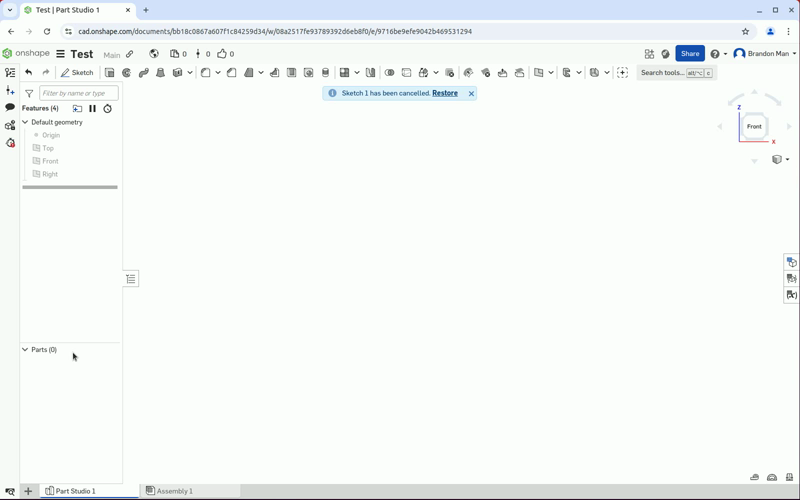
key_up(shift)
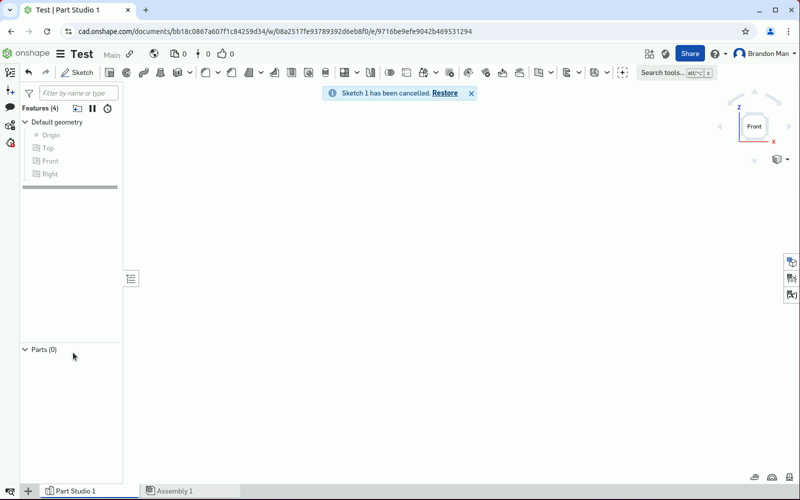
key(space)
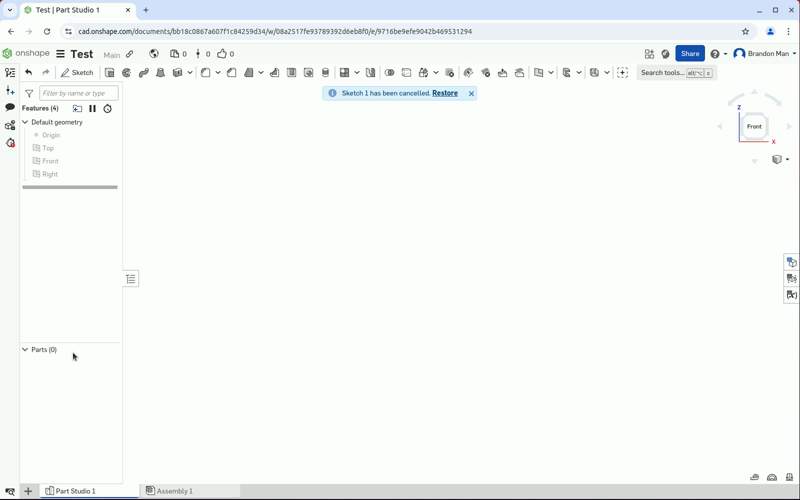
key_down(shift)
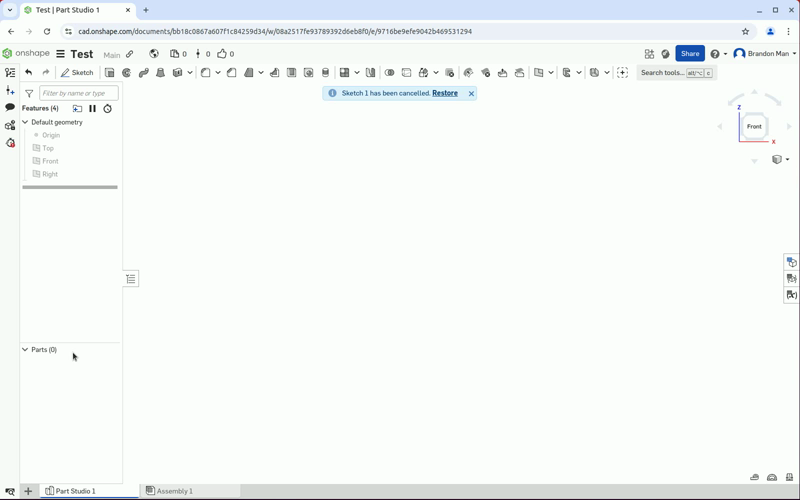
key(left)
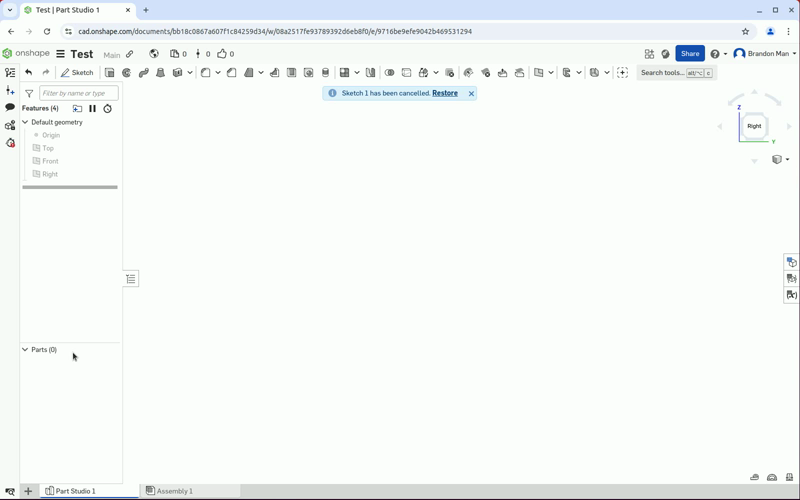
key_up(shift)
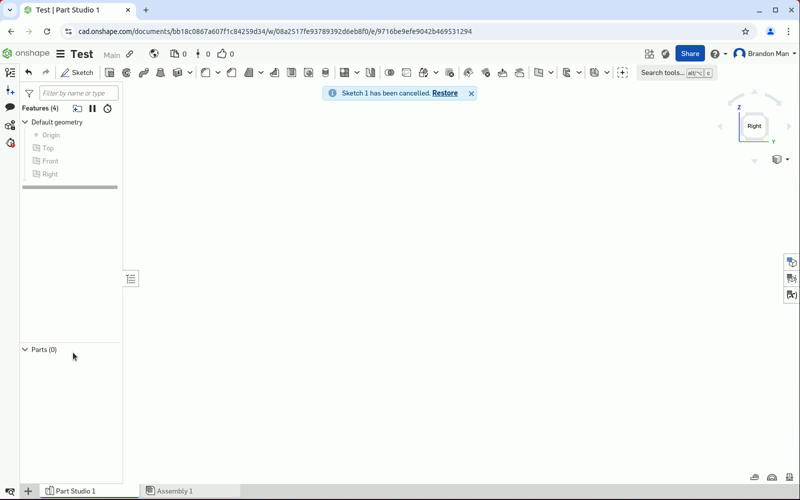
mouse_move(73, 352)
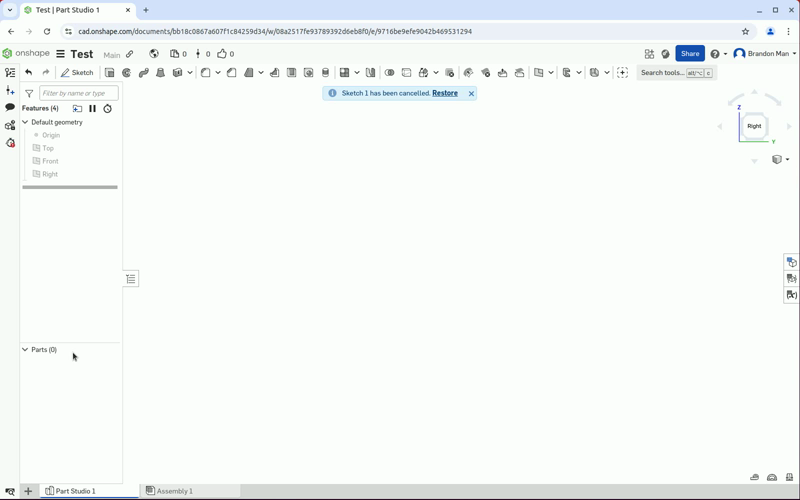
key(shift+y)
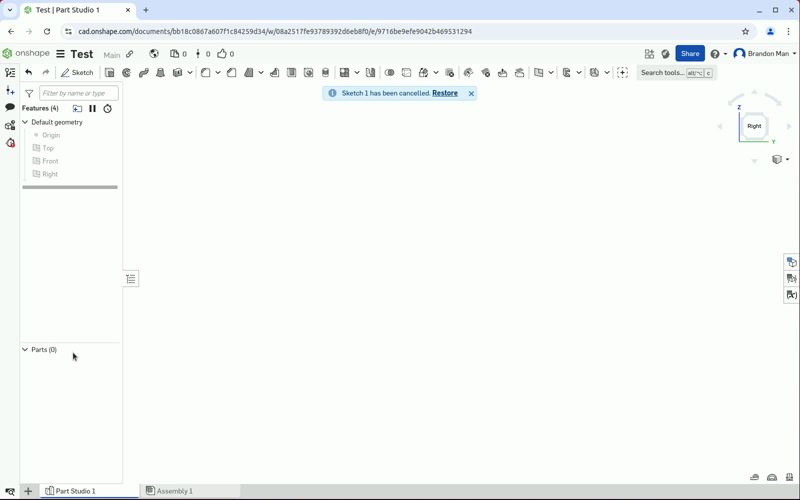
key(shift+s)
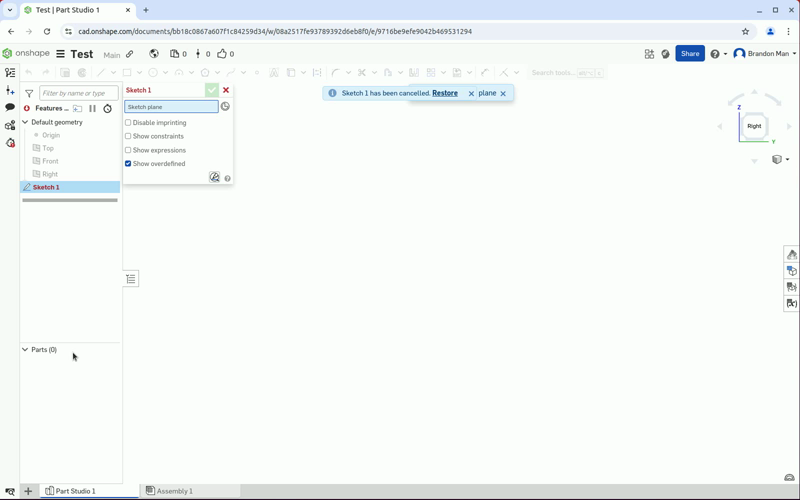
mouse_move(73, 176)
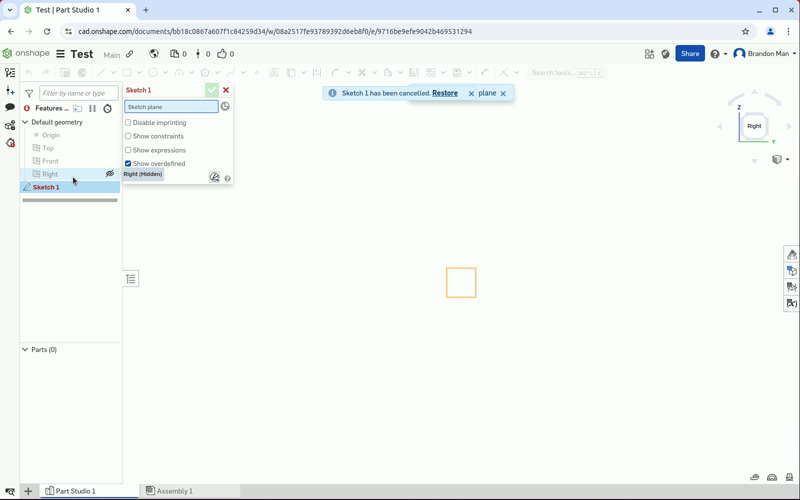
click(73, 176)
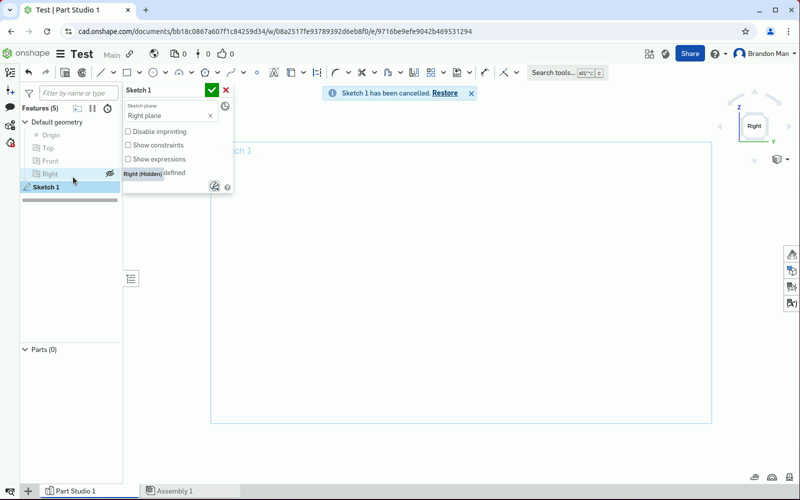
mouse_move(73, 352)
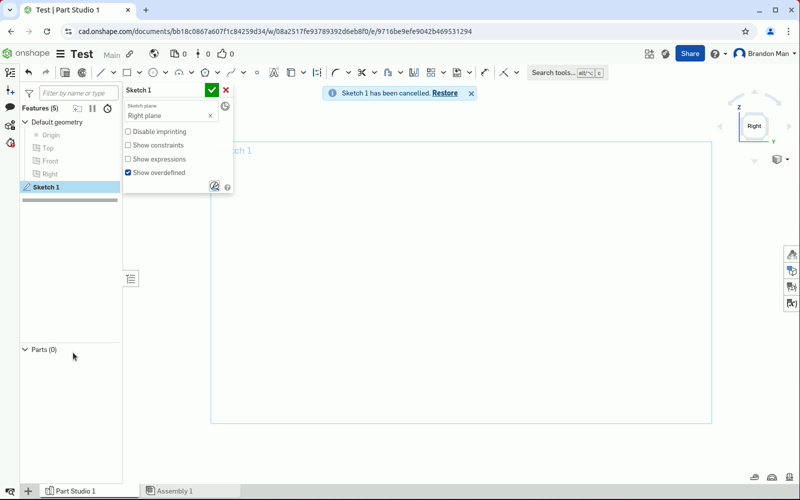
key(y)
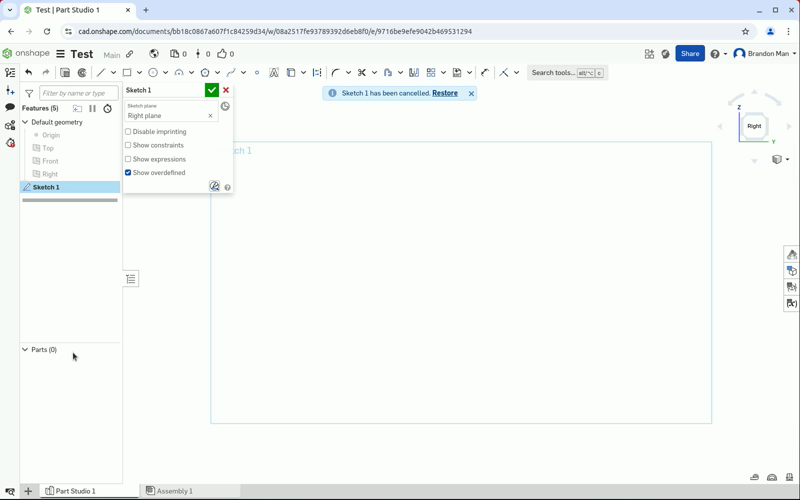
key(l)
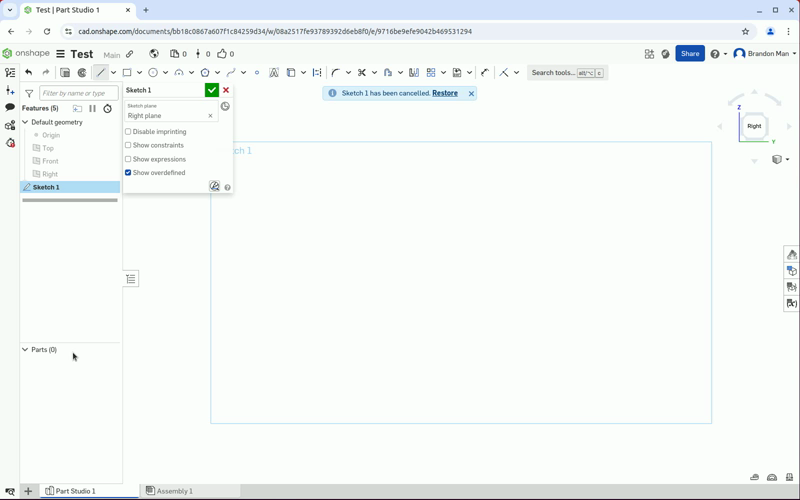
key_down(shift)
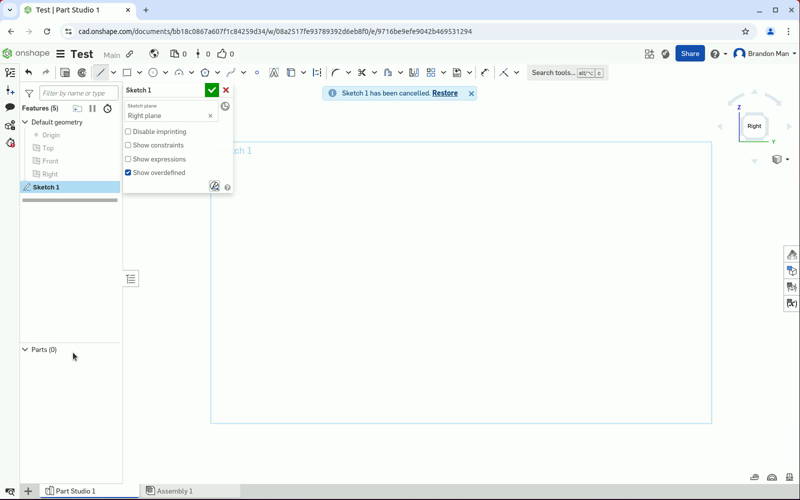
mouse_move(371, 279)
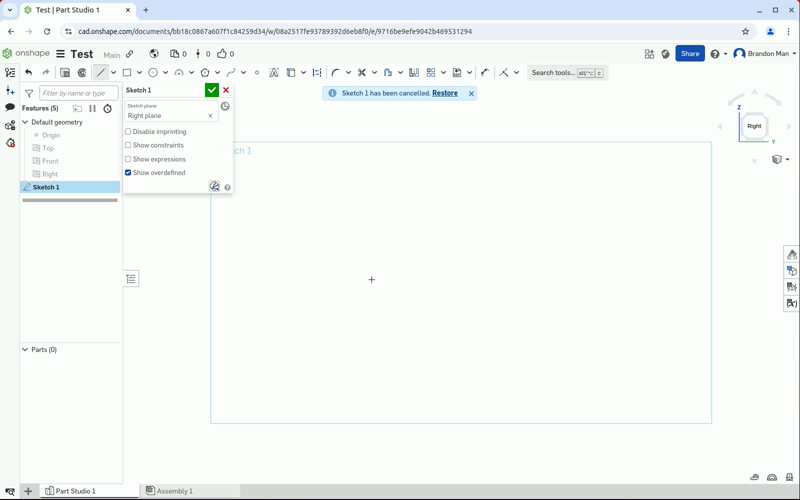
click(371, 279)
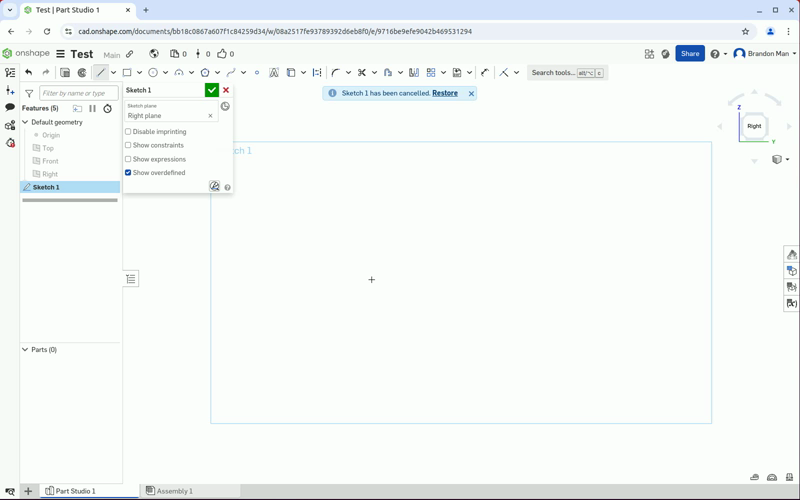
key_up(shift)
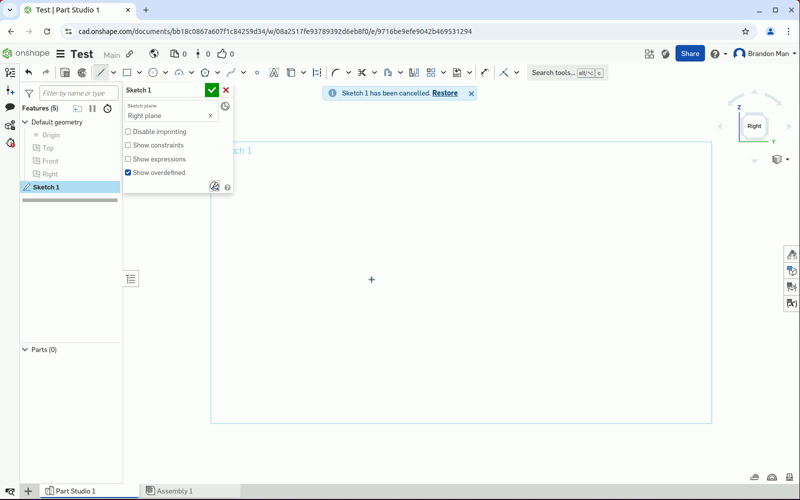
key_down(shift)
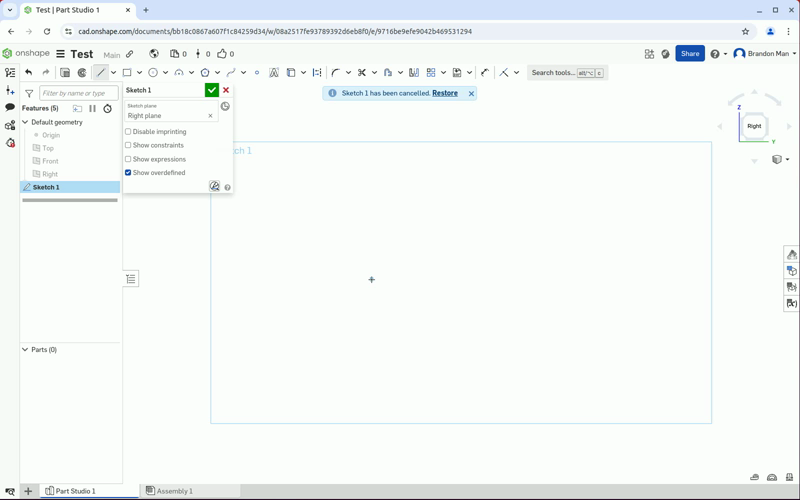
mouse_move(401, 279)
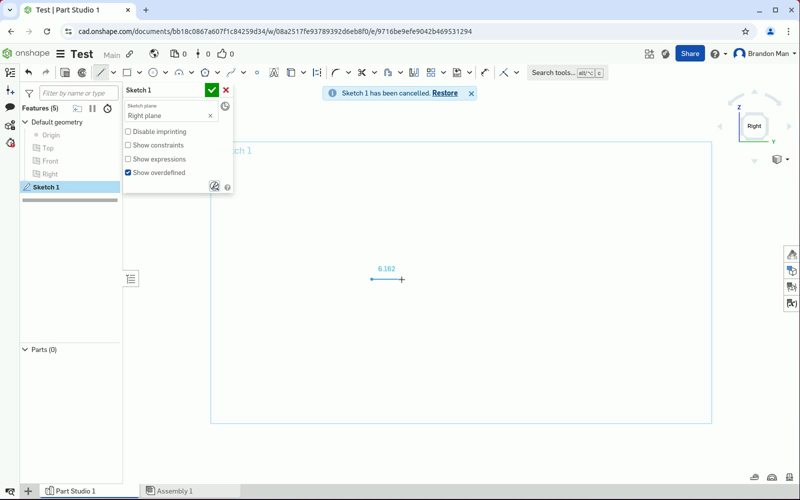
mouse_move(417, 279)
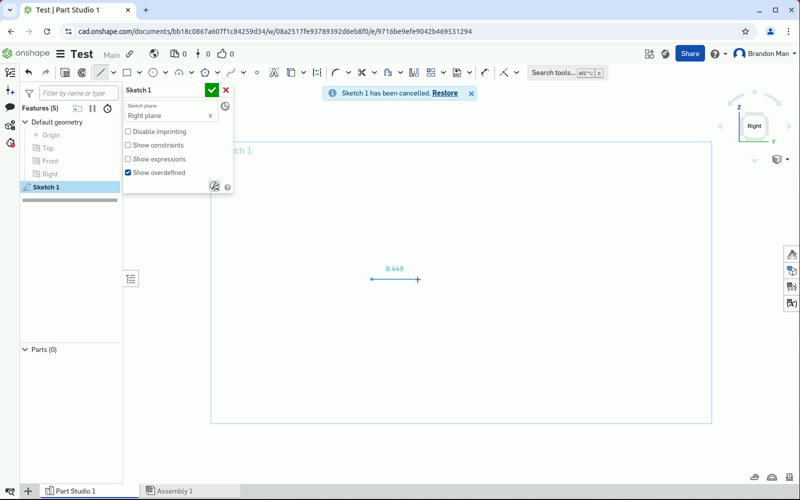
click(417, 279)
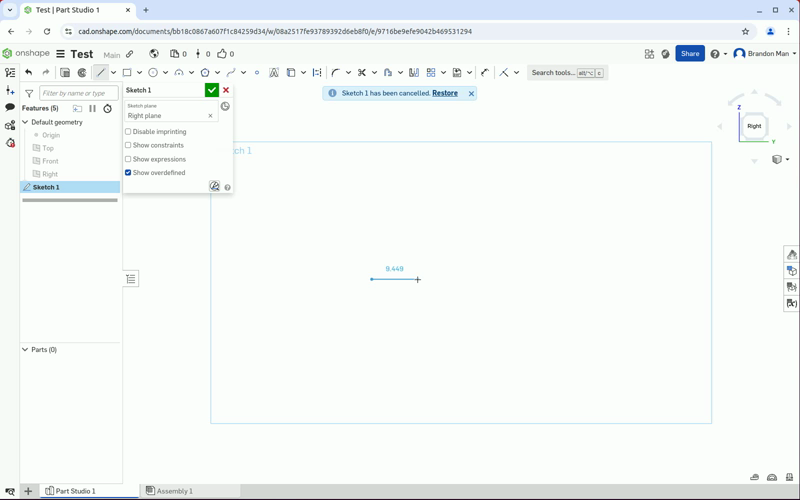
key_up(shift)
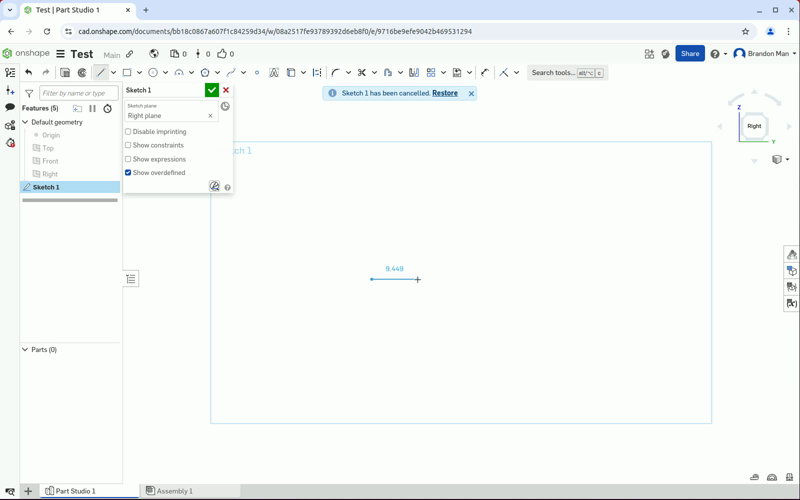
key_down(shift)
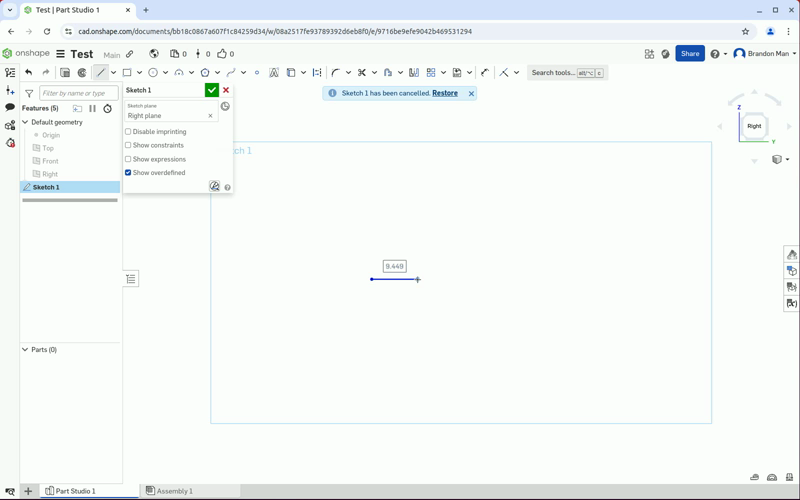
mouse_move(447, 279)
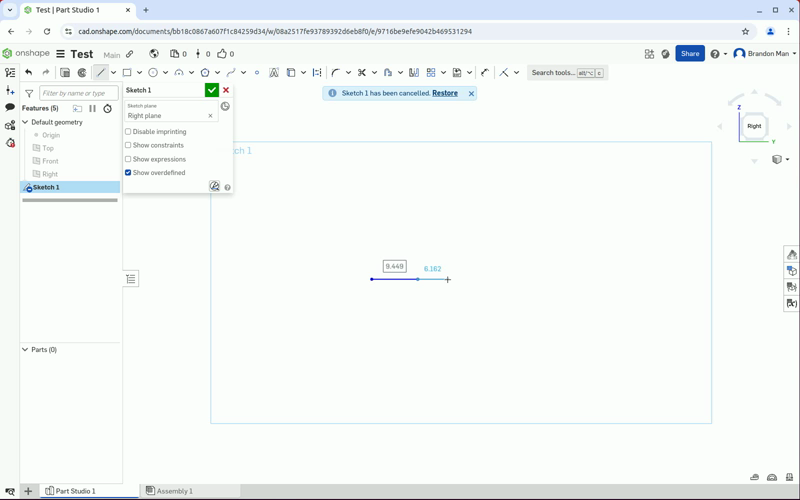
mouse_move(461, 279)
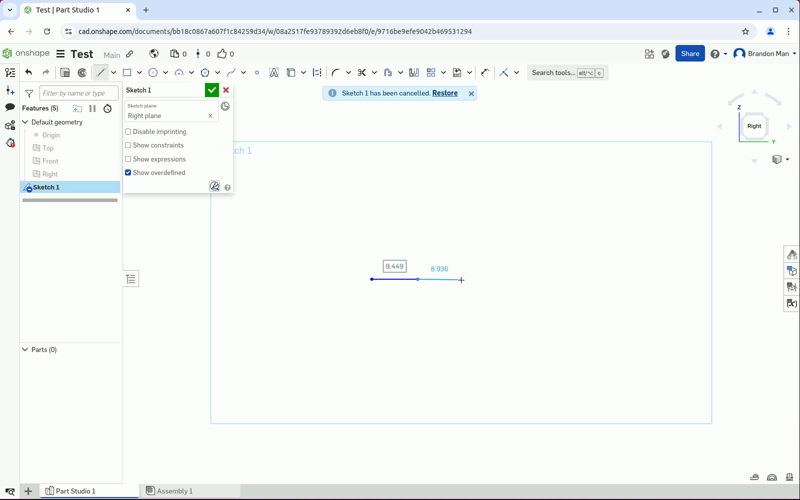
click(461, 279)
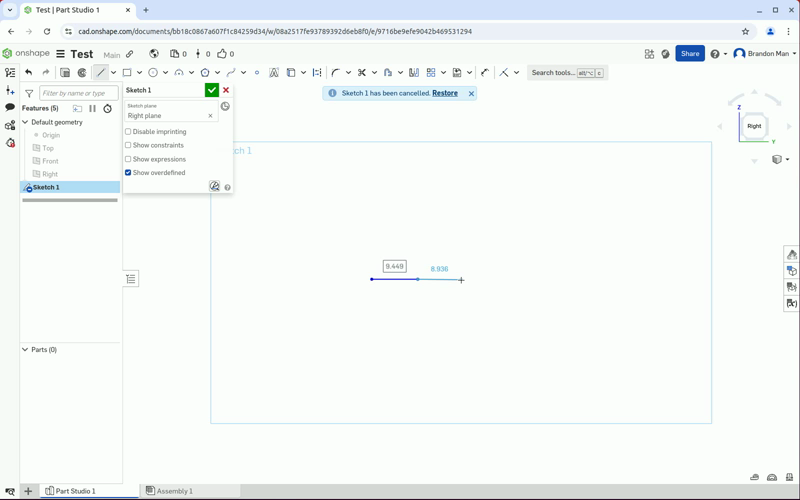
key_up(shift)
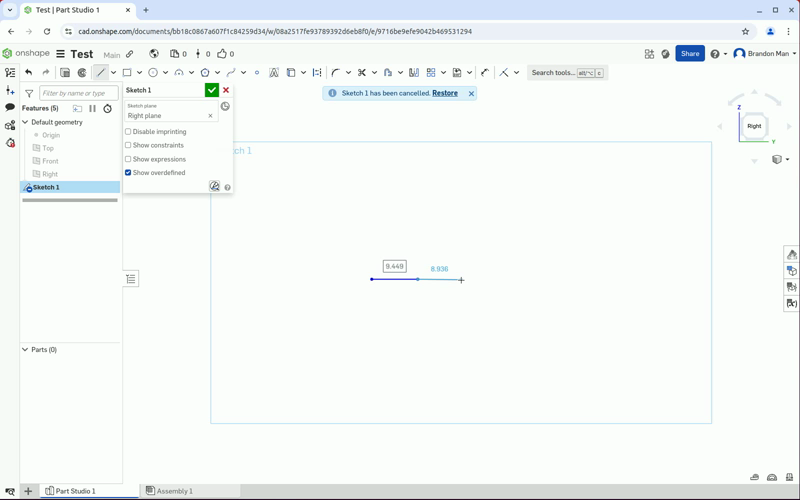
key_down(shift)
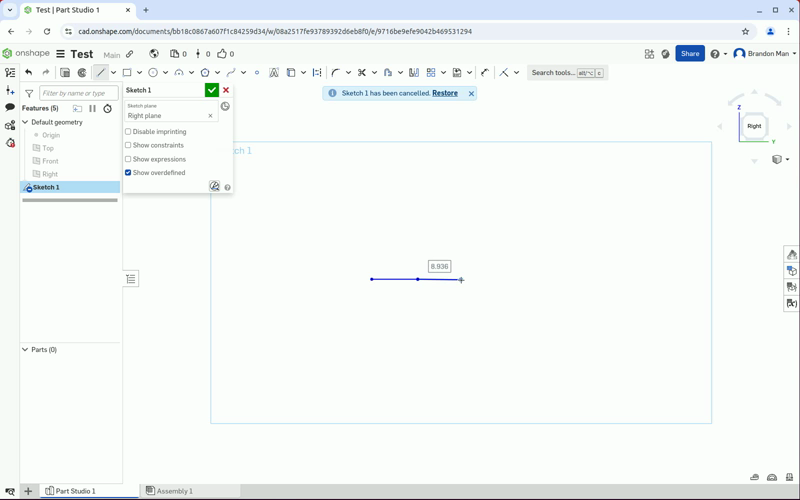
mouse_move(491, 279)
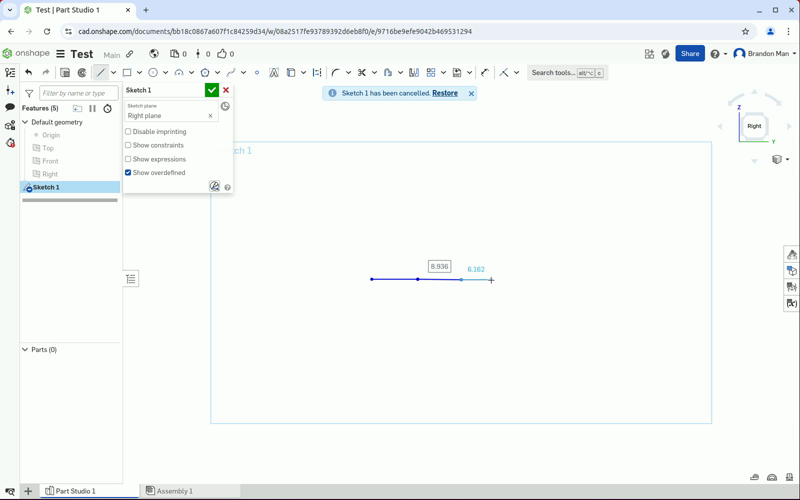
mouse_move(461, 255)
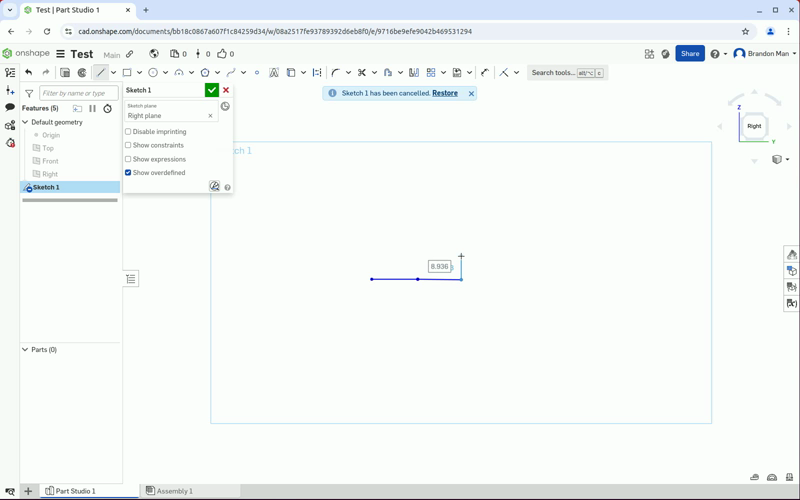
click(461, 255)
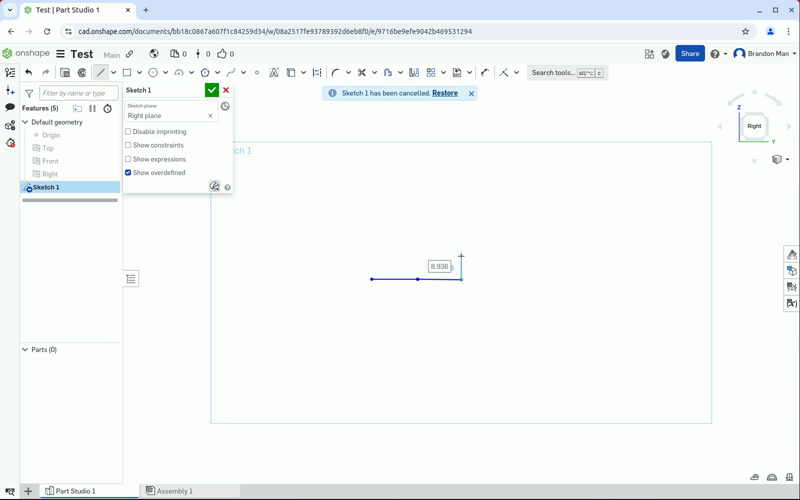
key_up(shift)
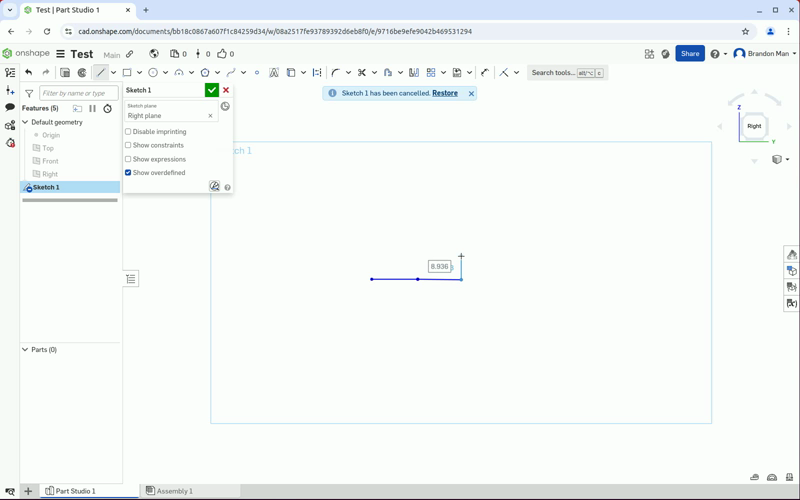
key_down(shift)
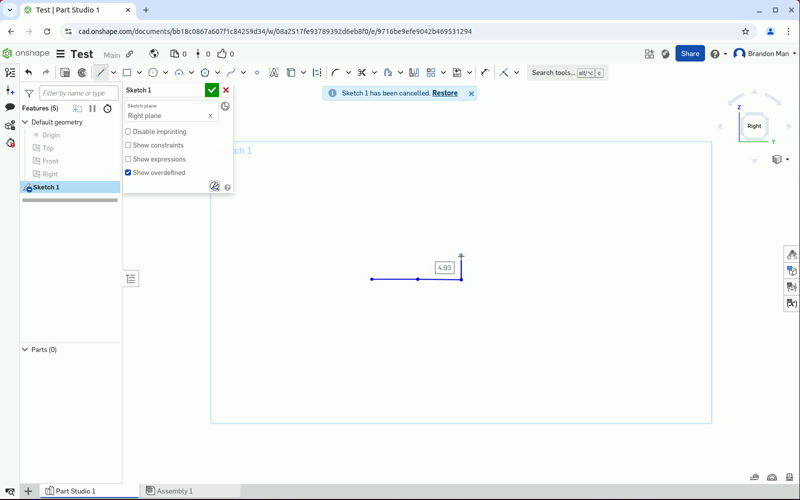
mouse_move(371, 255)
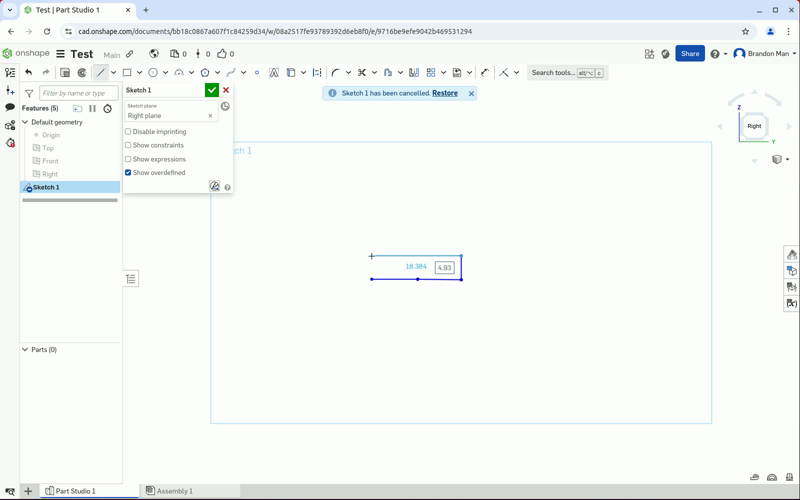
click(371, 255)
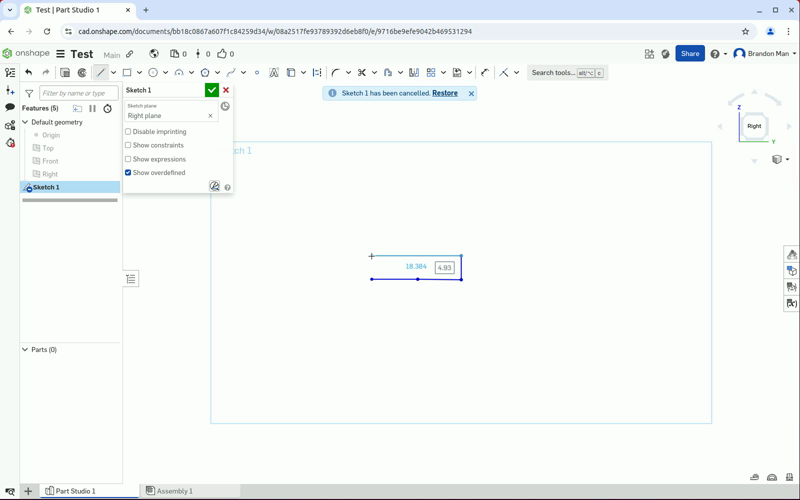
key_up(shift)
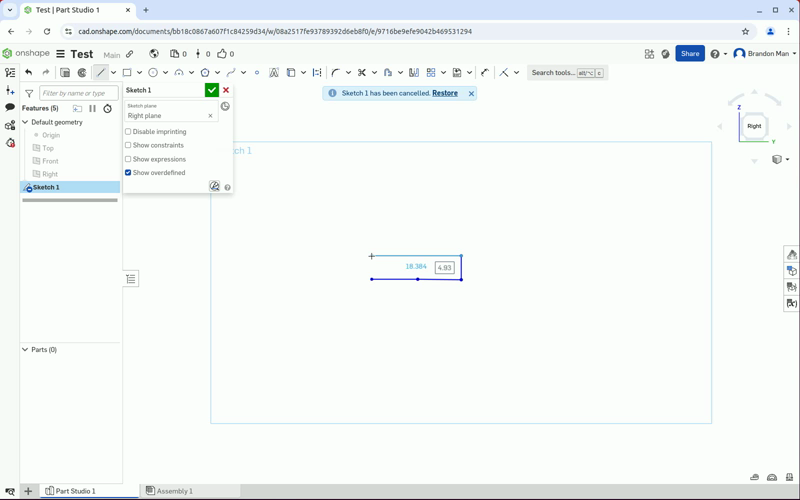
mouse_move(401, 255)
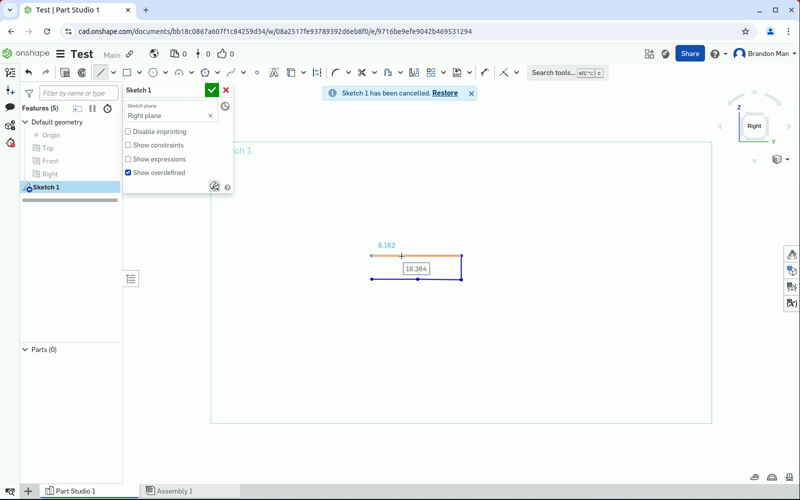
key_down(shift)
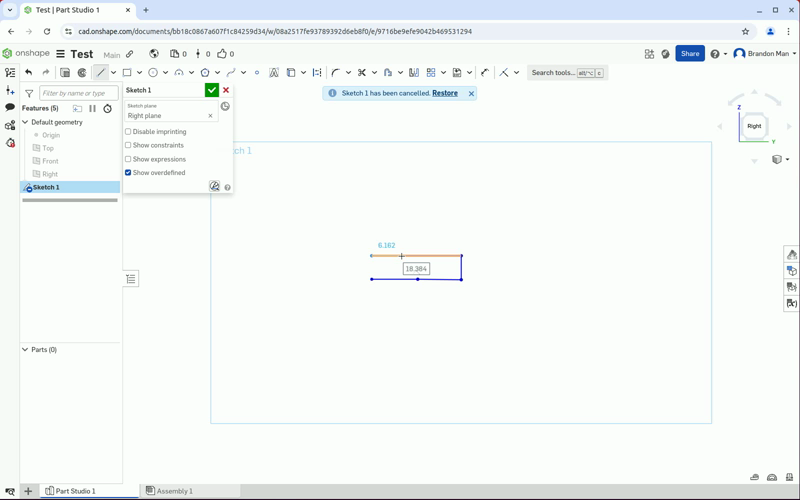
mouse_move(371, 279)
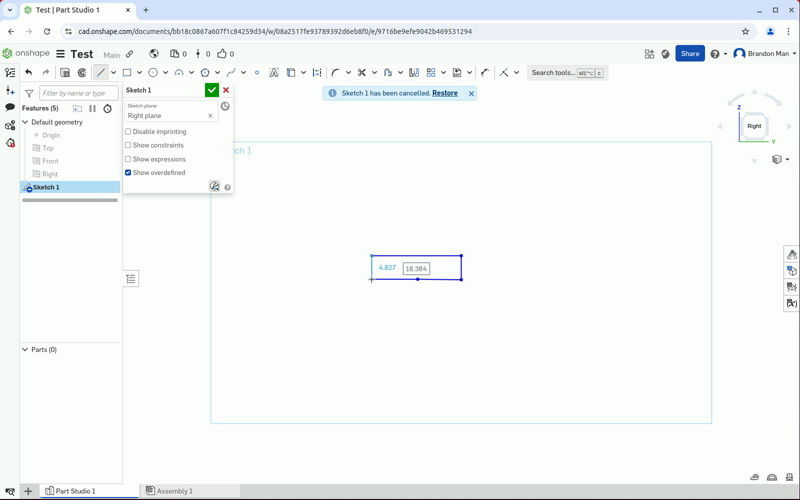
key_up(shift)
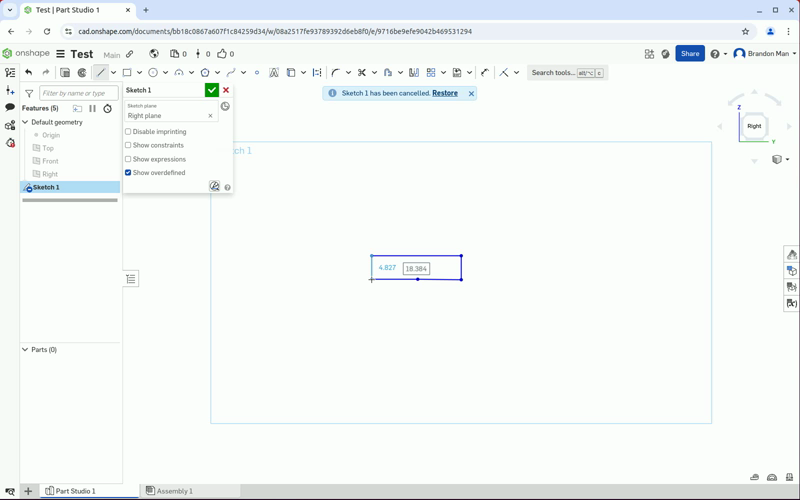
click(371, 279)
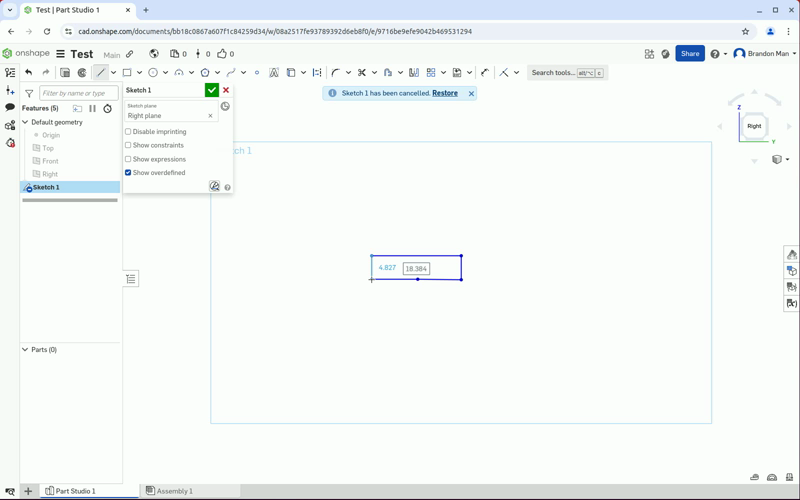
key(esc)
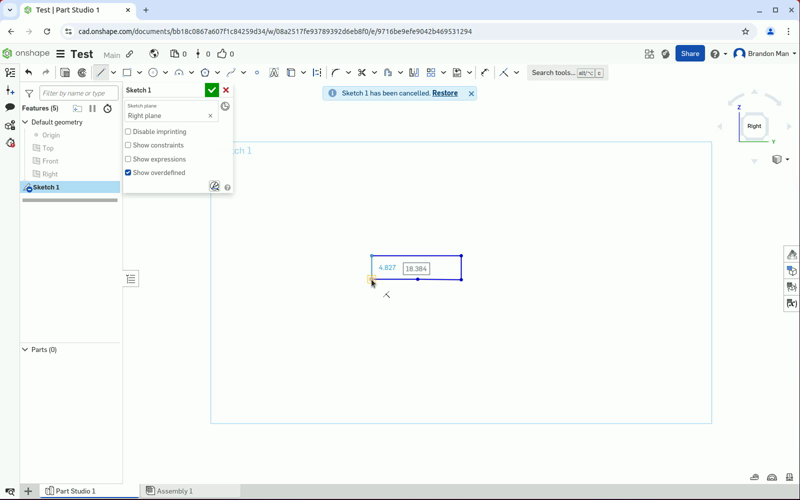
mouse_move(404, 260)
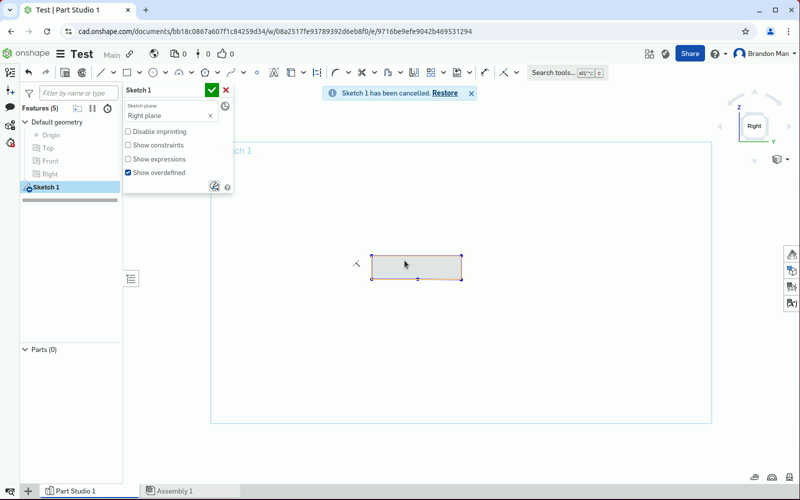
click(404, 260)
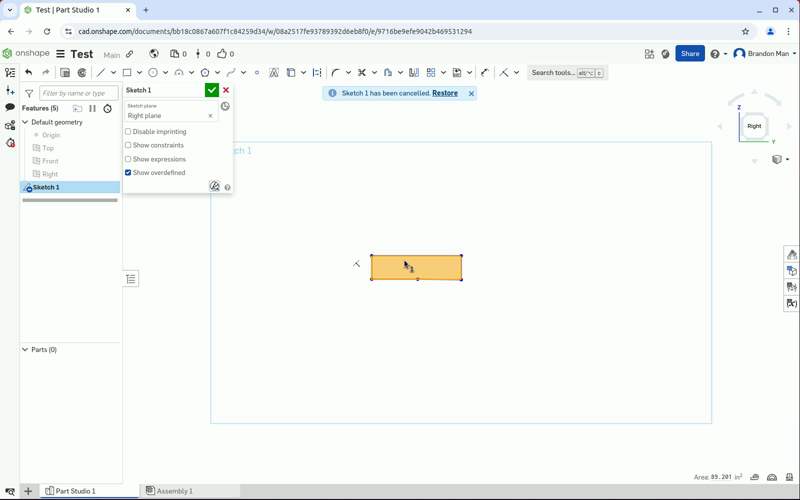
mouse_move(73, 352)
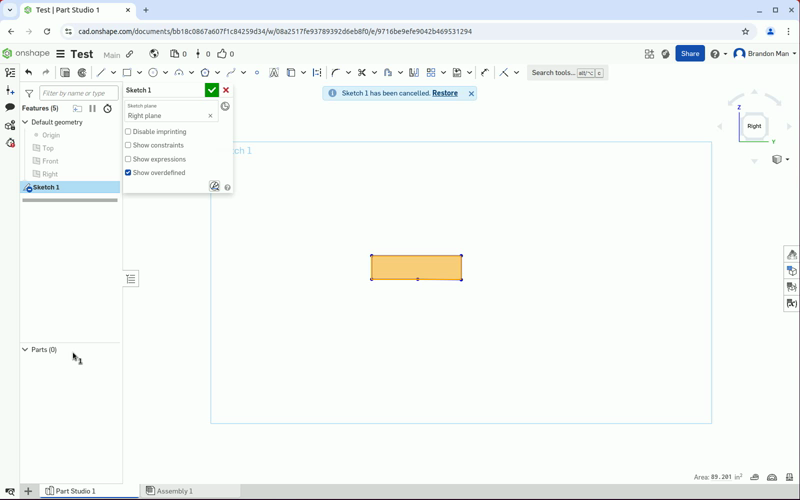
key(shift+y)
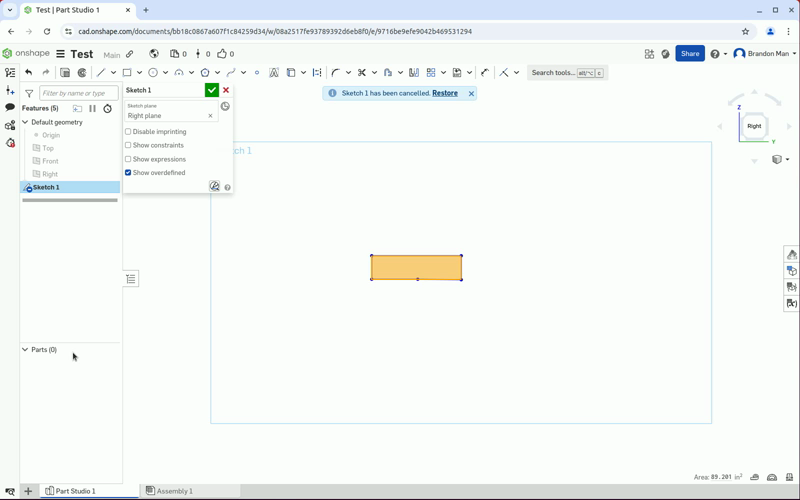
key(shift+e)
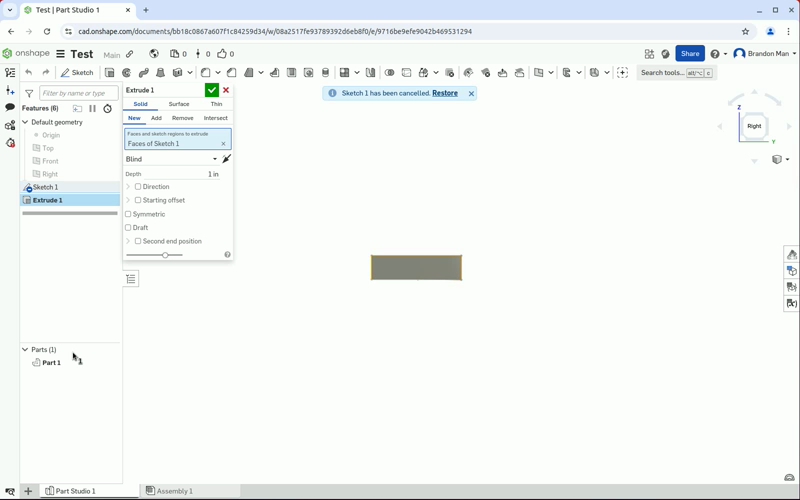
mouse_move(143, 106)
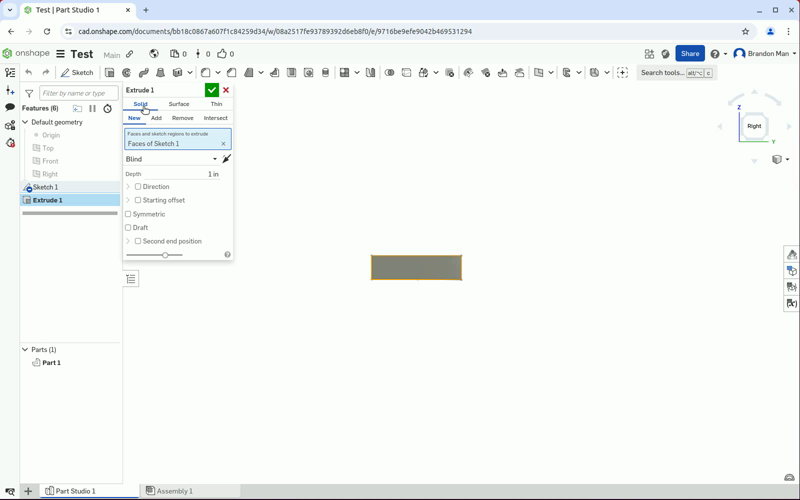
click(143, 106)
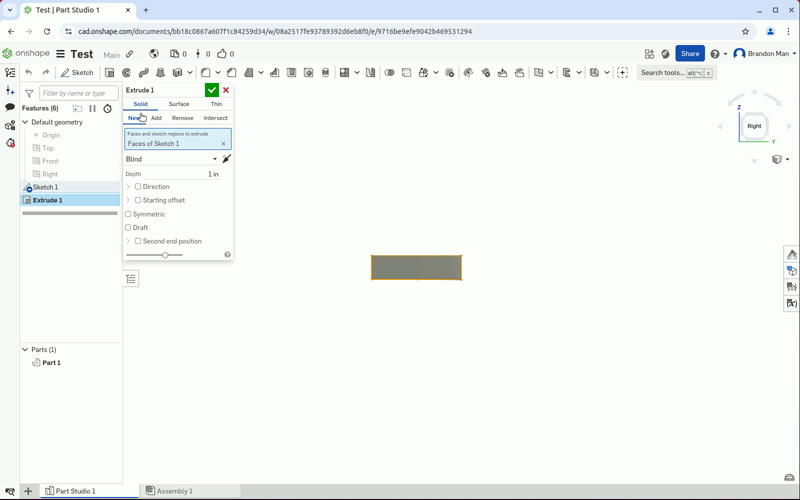
mouse_move(137, 120)
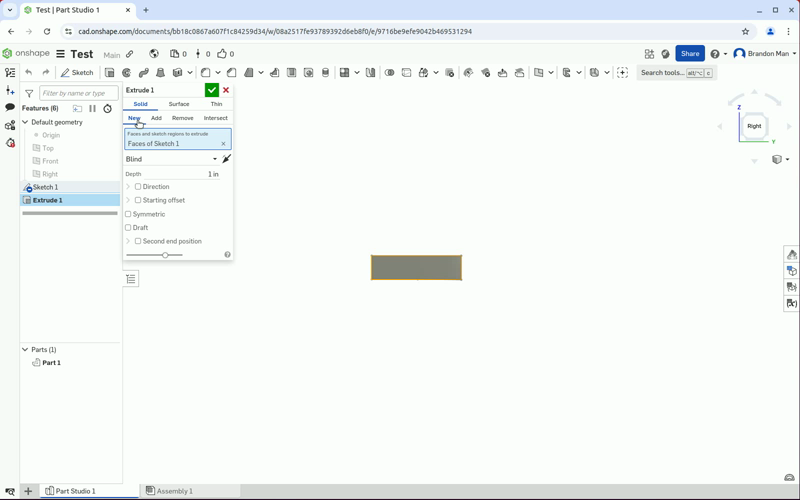
click(137, 120)
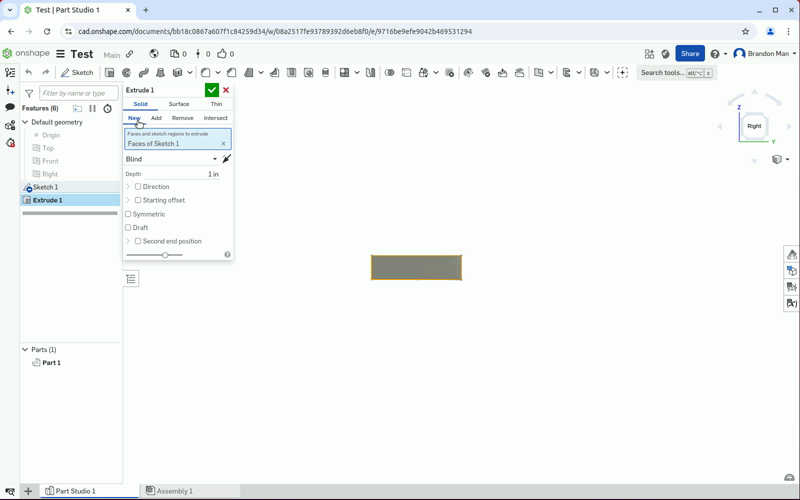
key(tab, 4)
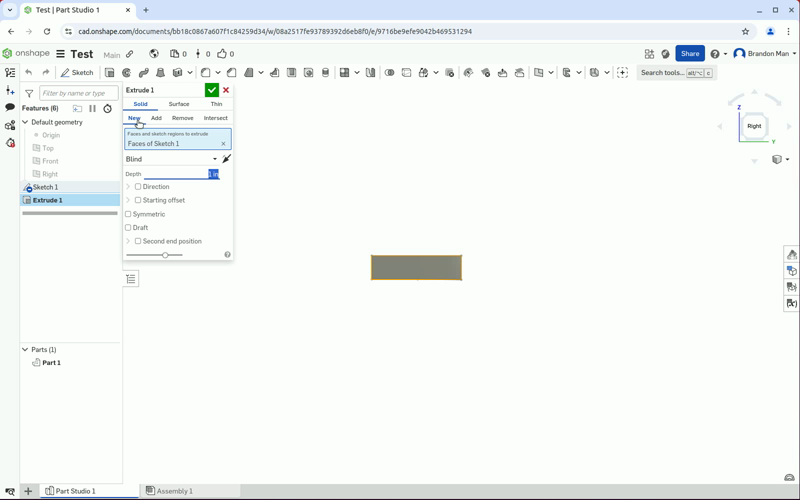
text(6.258)
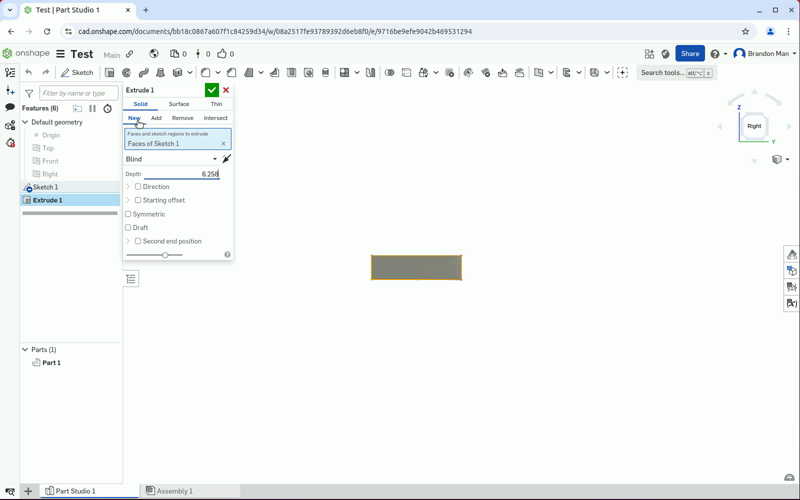
key(enter)
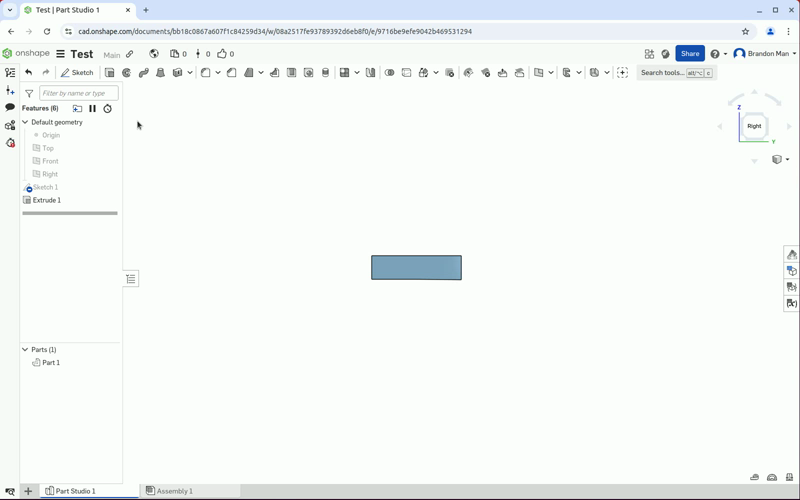
key(shift+h)
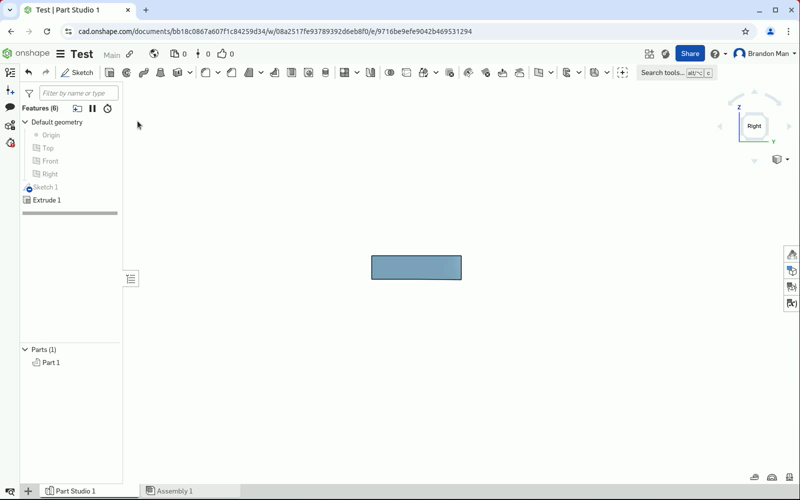
key(shift+h)
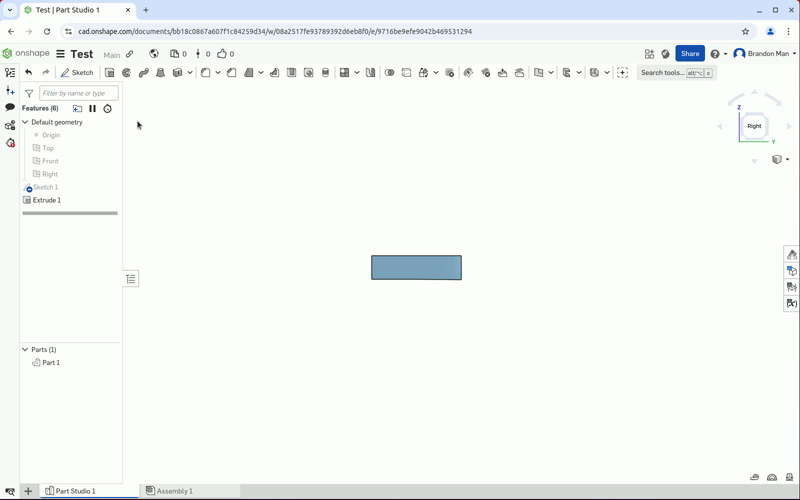
mouse_move(73, 189)
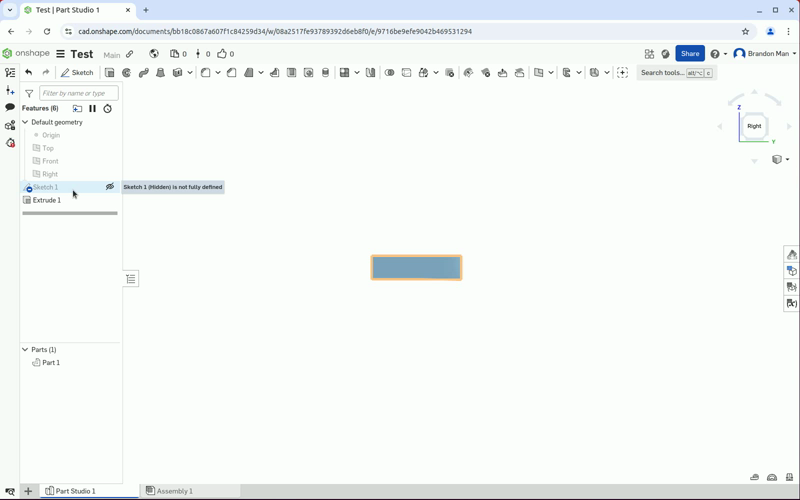
click(73, 189)
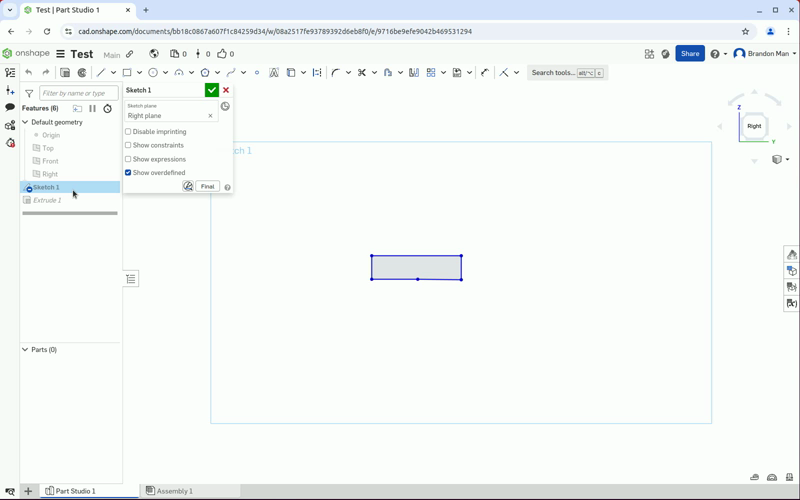
mouse_move(229, 92)
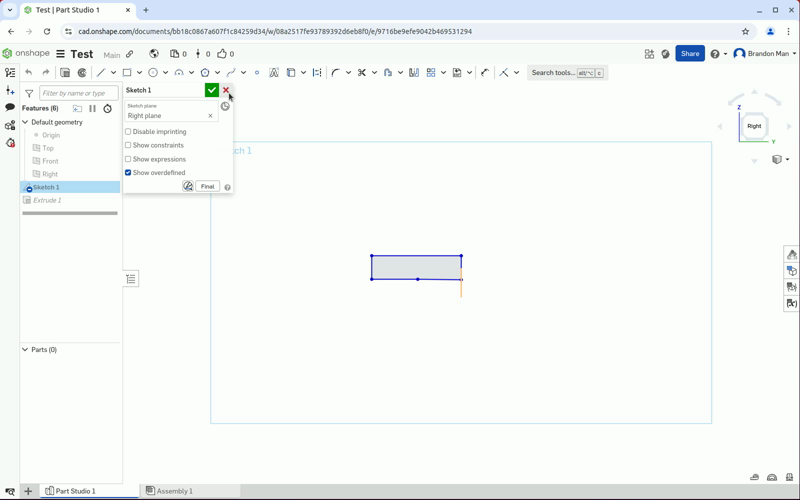
click(229, 92)
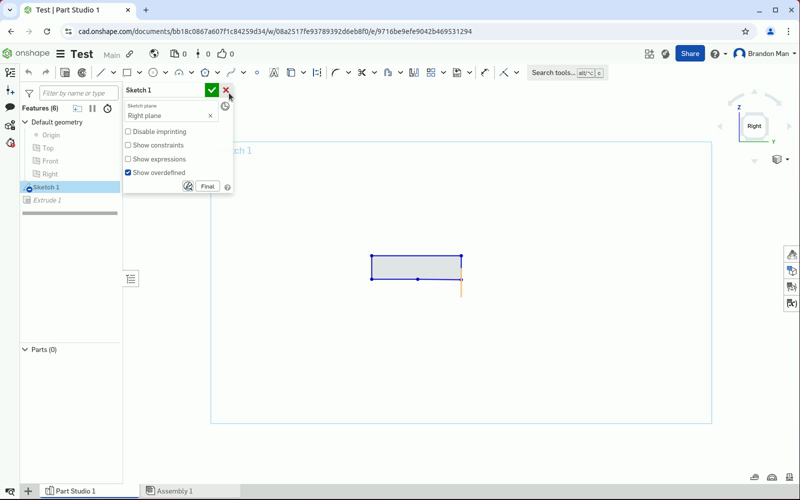
key(shift+s)
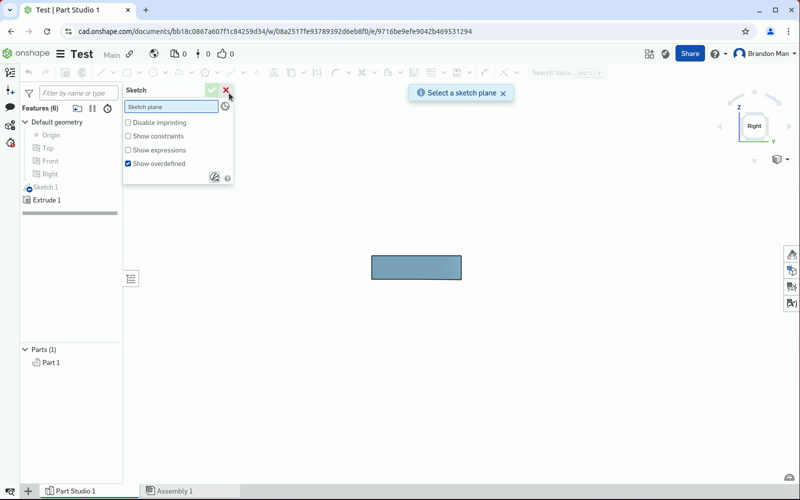
mouse_move(73, 176)
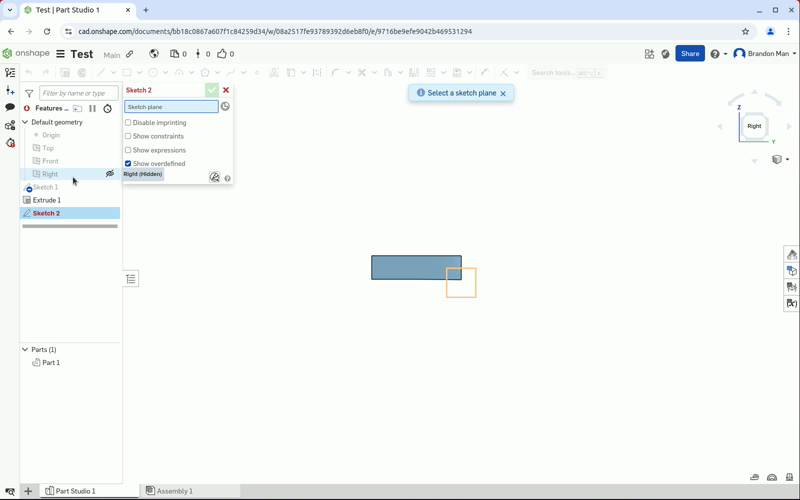
click(73, 176)
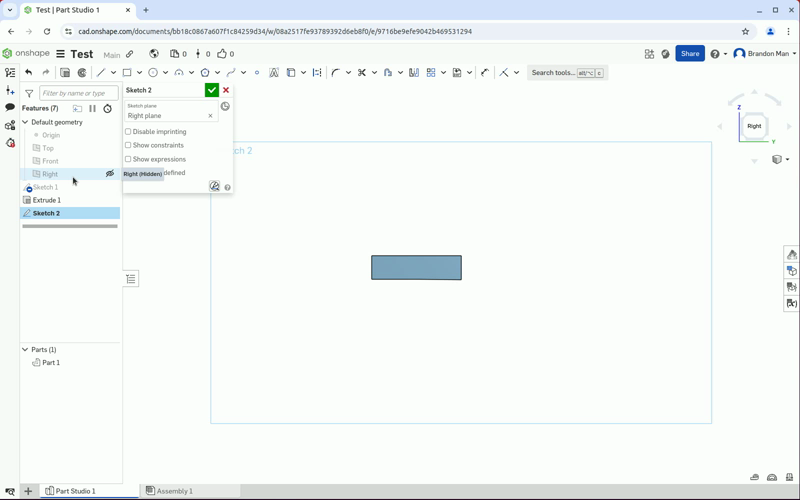
mouse_move(73, 352)
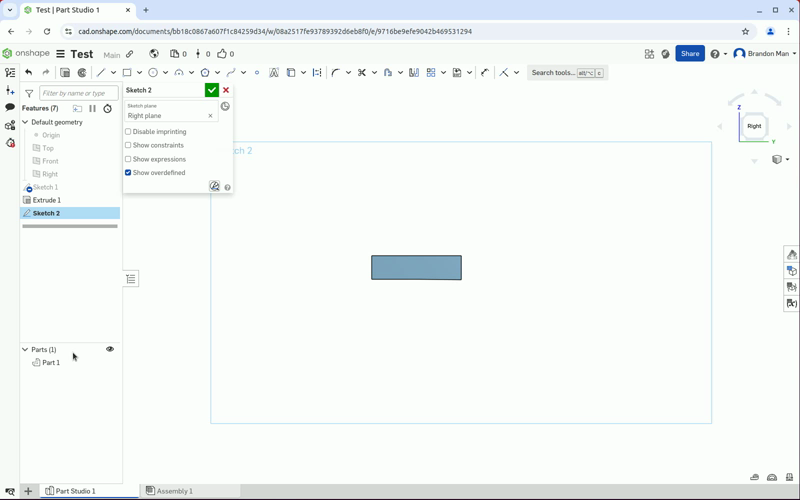
key(y)
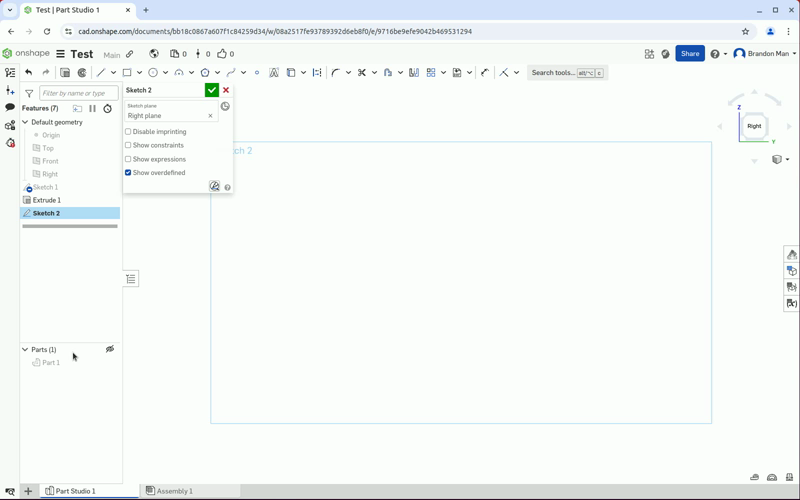
key(l)
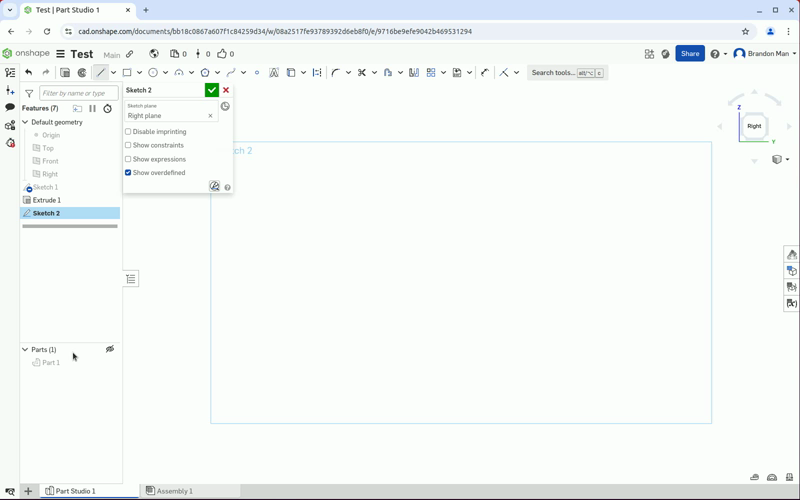
key_down(shift)
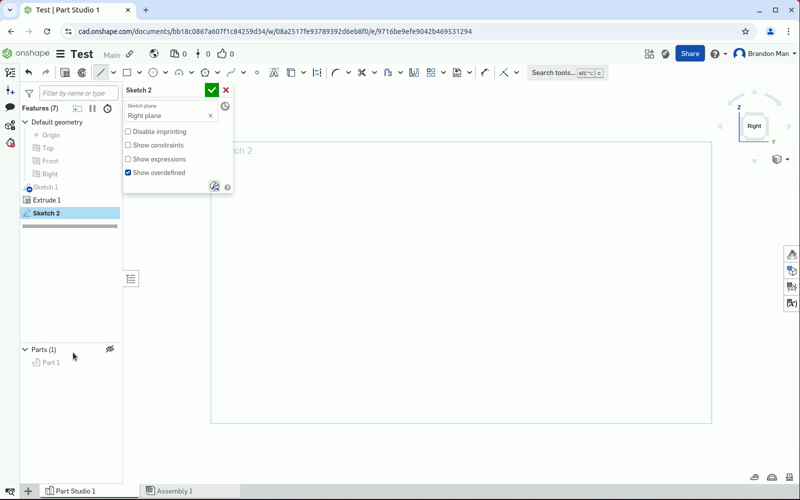
mouse_move(348, 305)
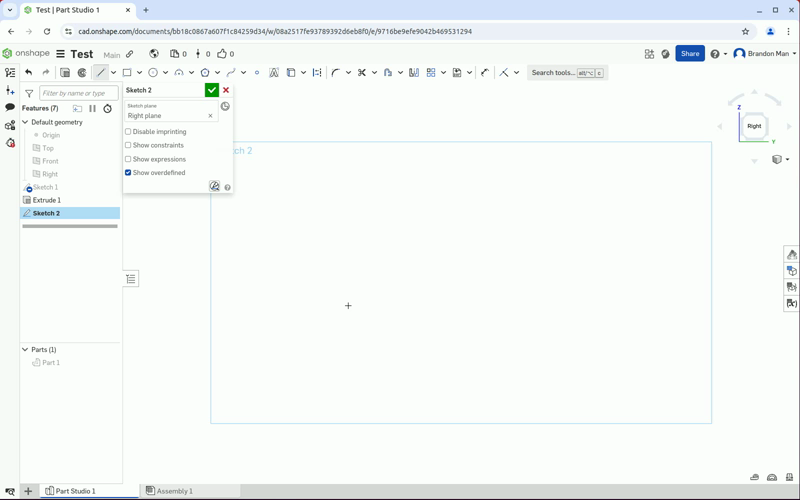
click(348, 305)
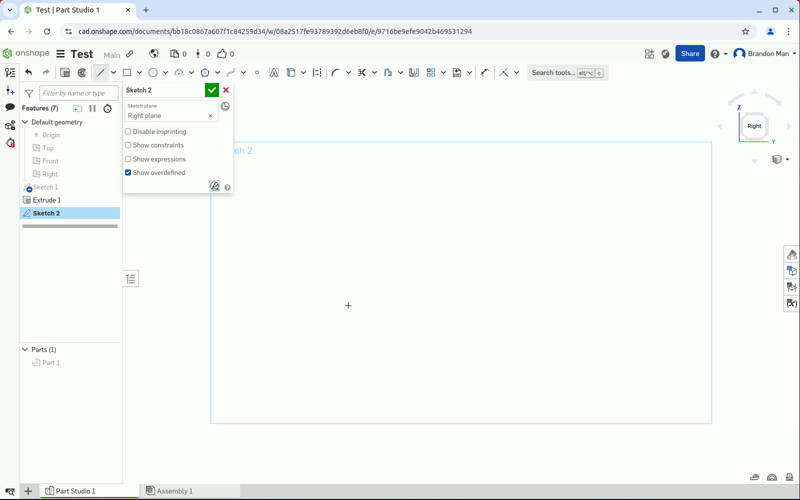
key_up(shift)
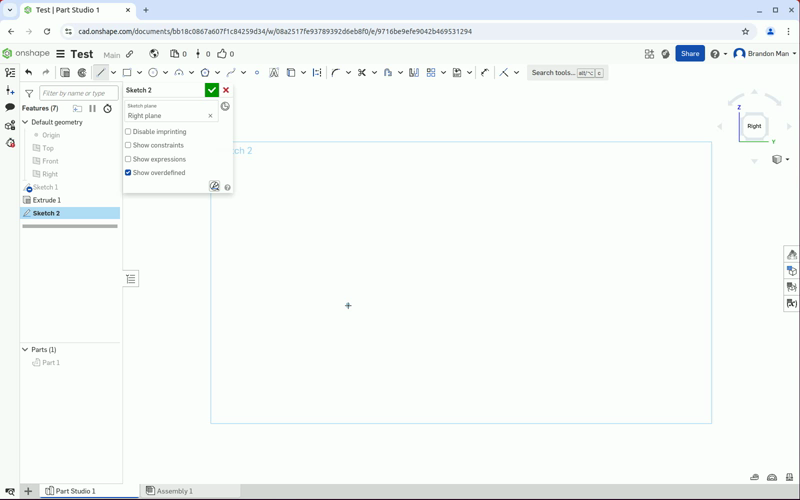
key_down(shift)
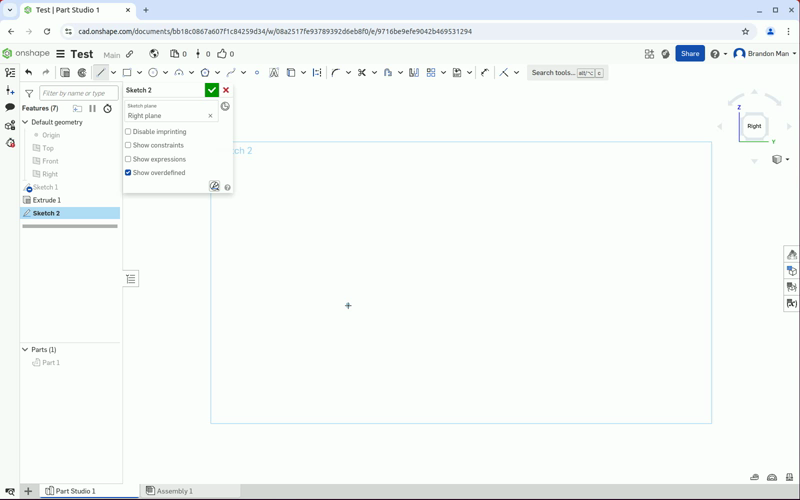
mouse_move(417, 305)
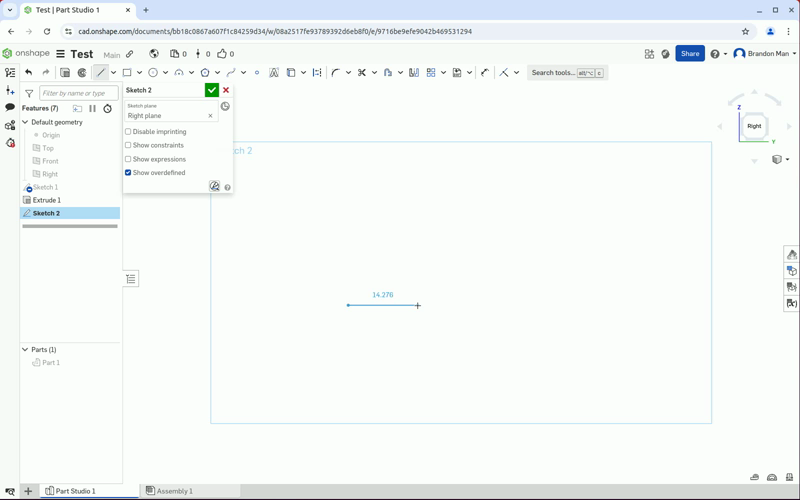
click(417, 305)
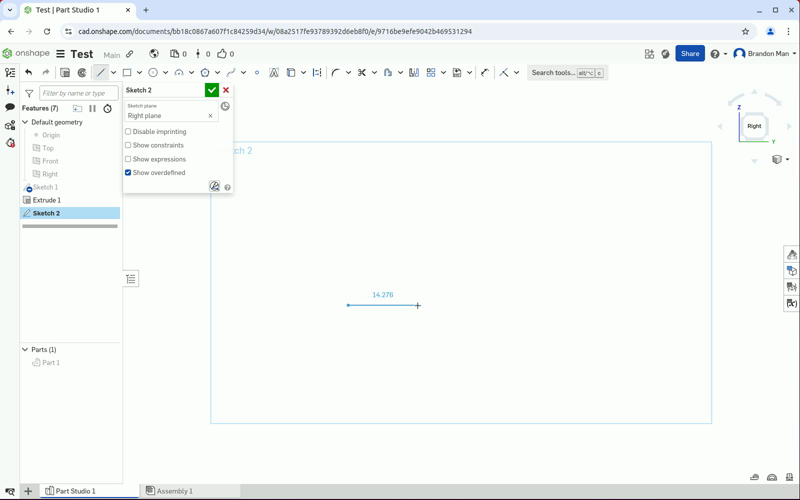
key_up(shift)
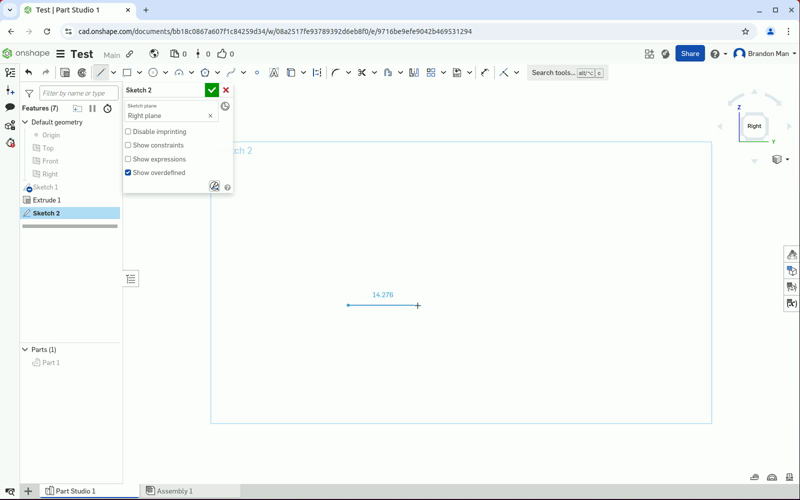
key_down(shift)
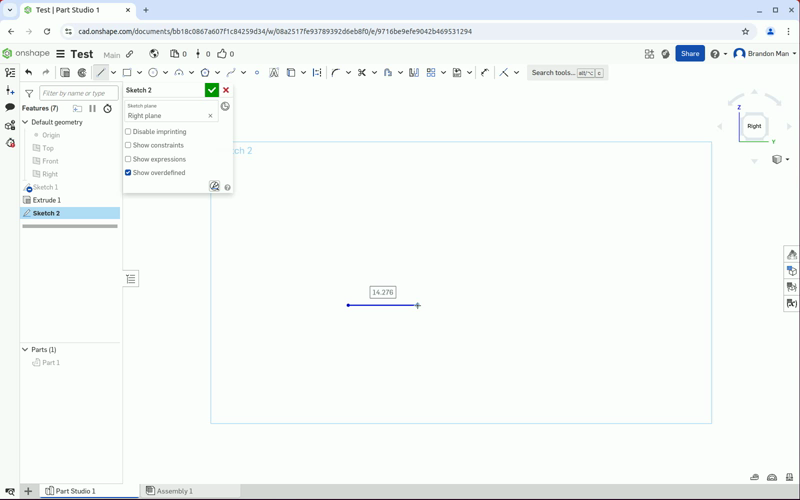
mouse_move(447, 305)
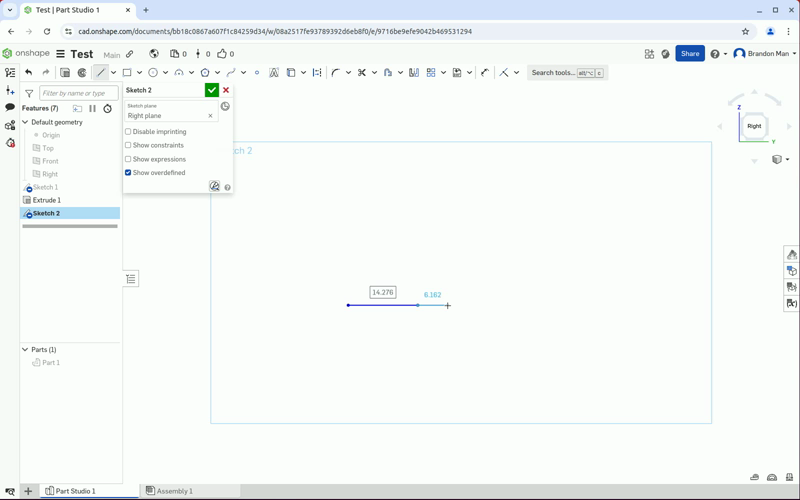
mouse_move(417, 278)
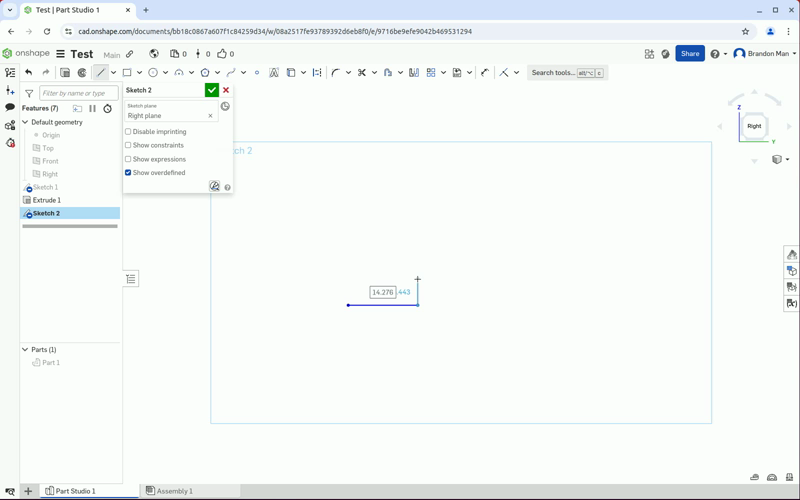
click(417, 278)
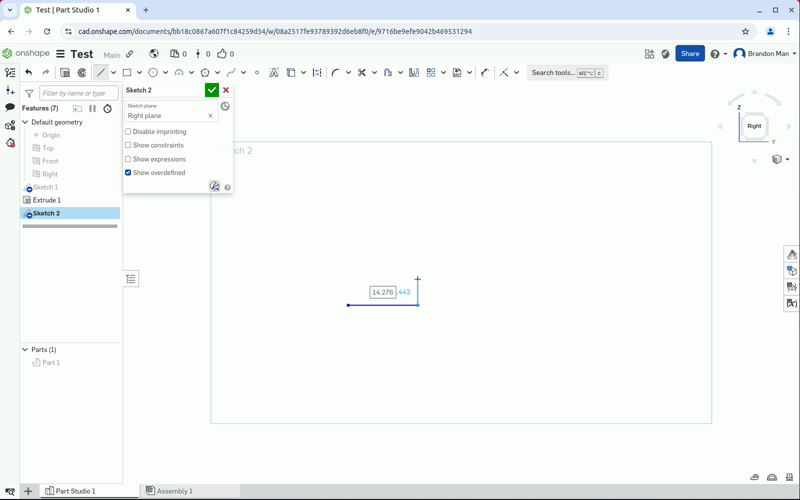
key_up(shift)
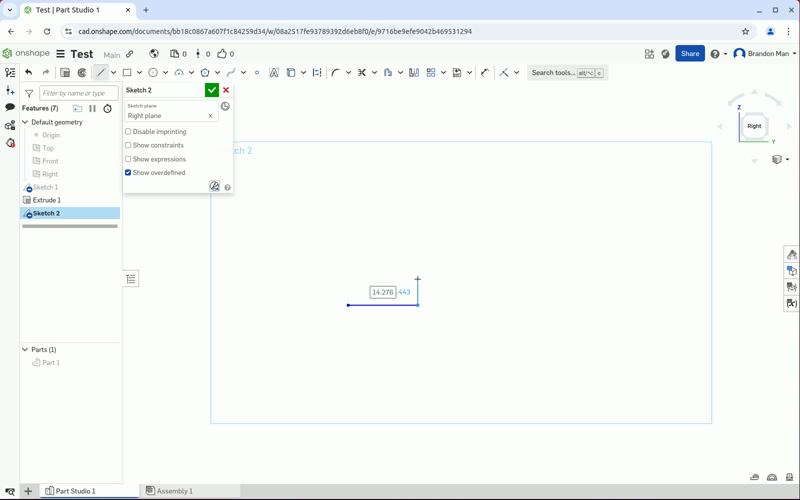
key_down(shift)
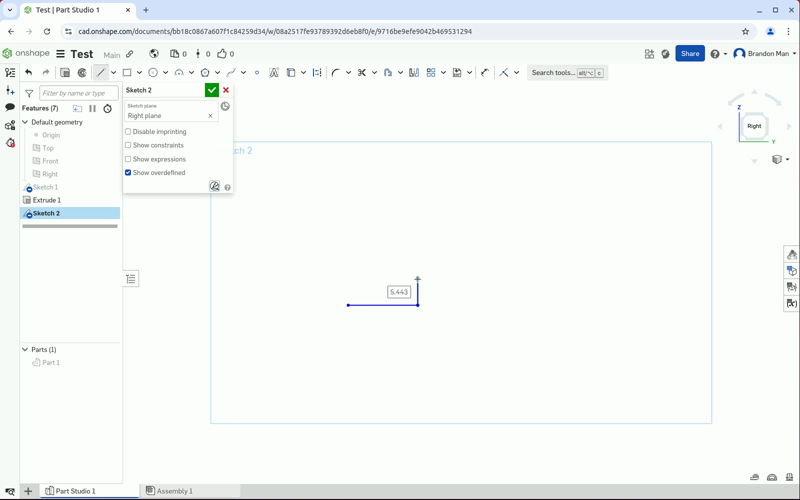
mouse_move(447, 278)
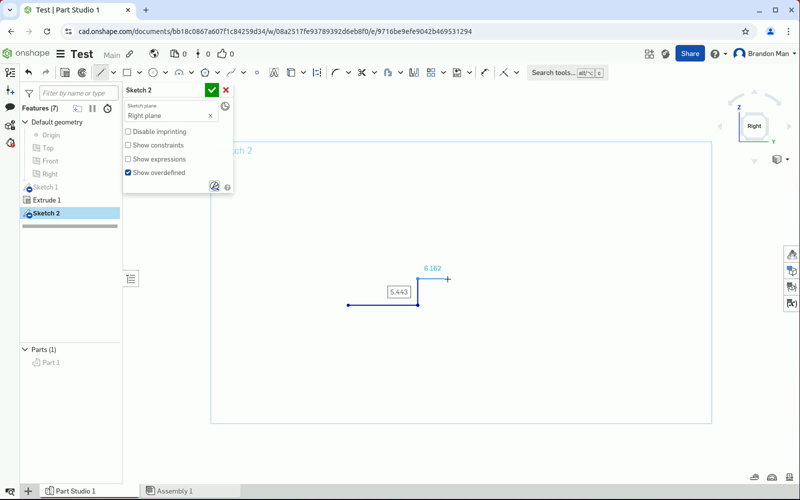
mouse_move(371, 278)
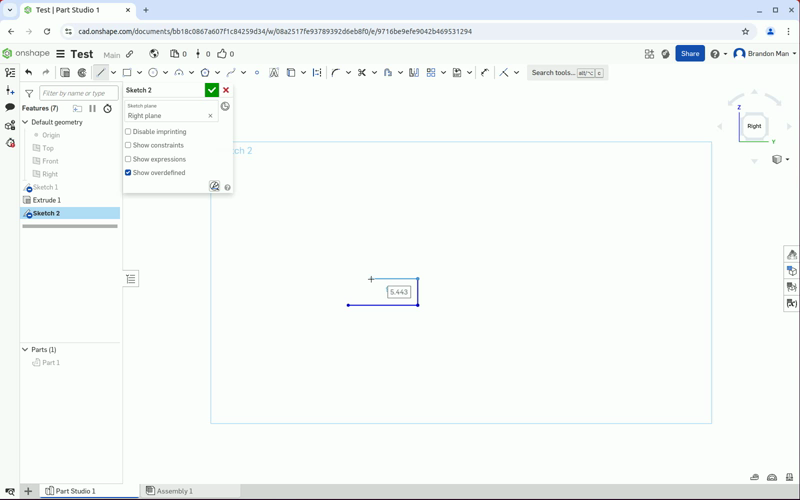
click(371, 278)
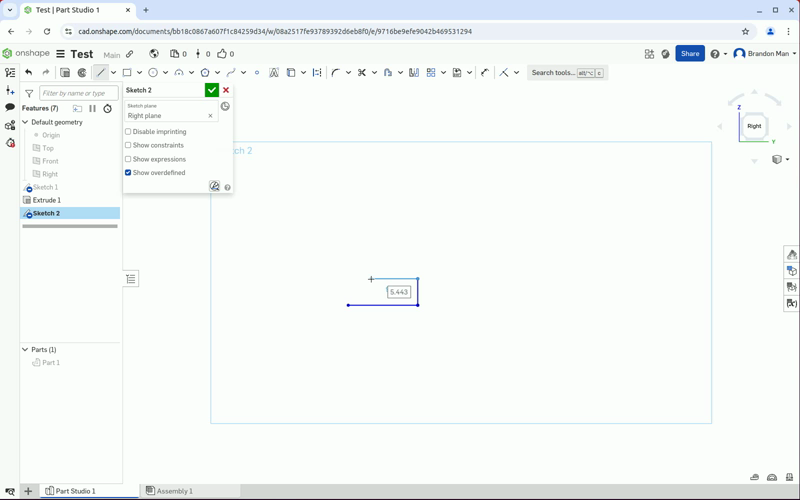
key_up(shift)
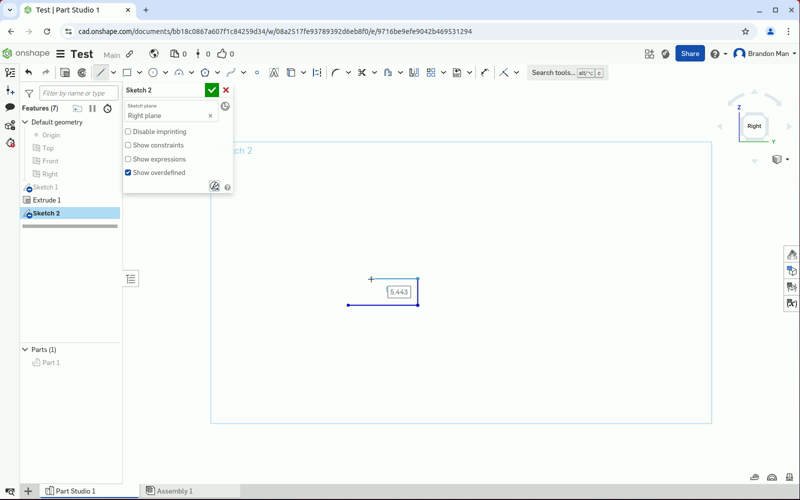
key_down(shift)
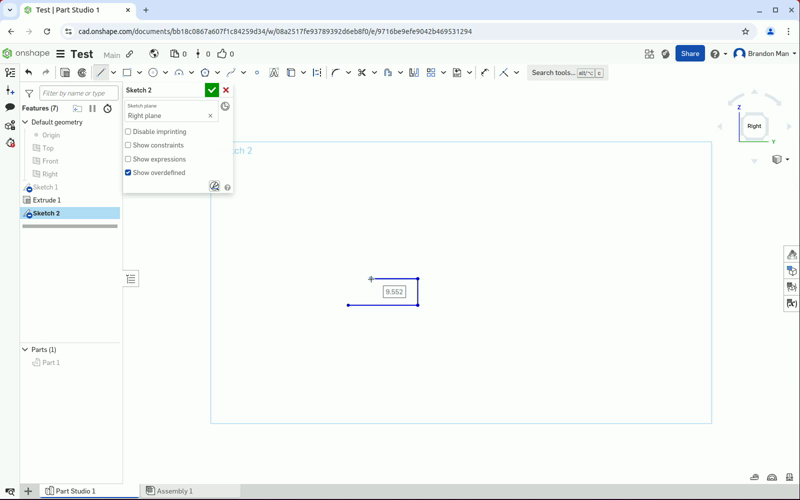
mouse_move(401, 278)
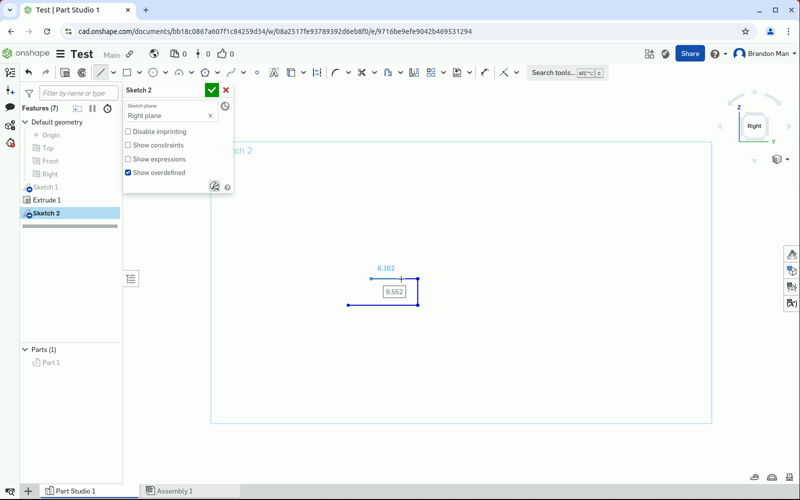
mouse_move(348, 278)
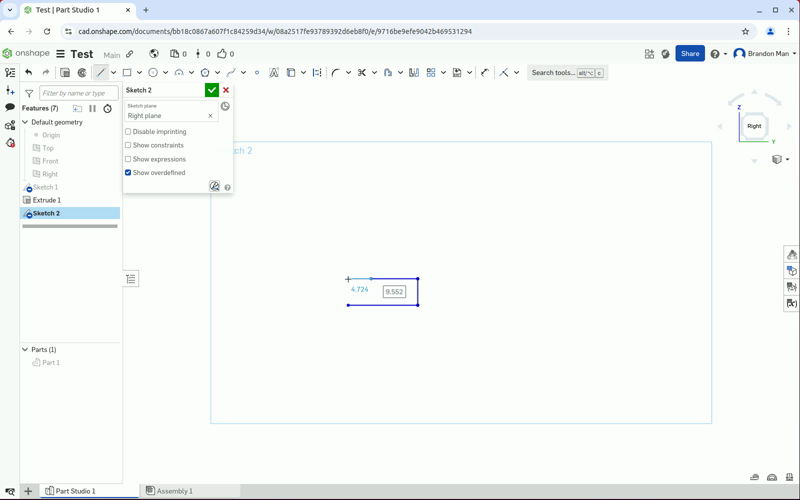
click(348, 278)
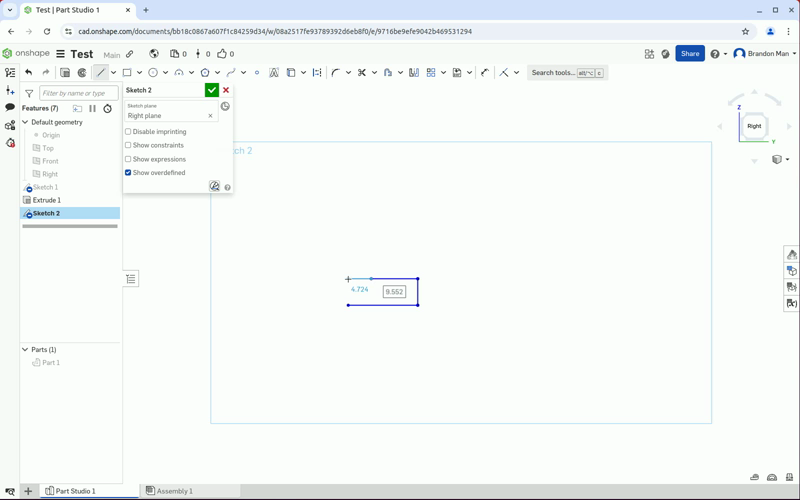
key_up(shift)
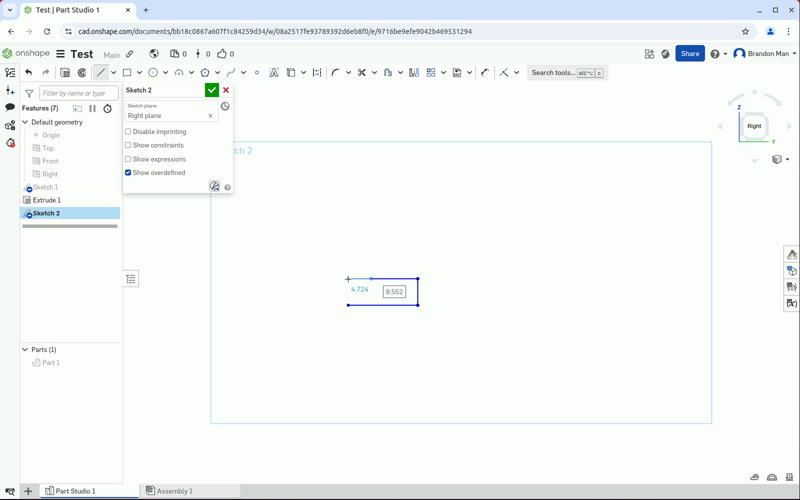
mouse_move(378, 278)
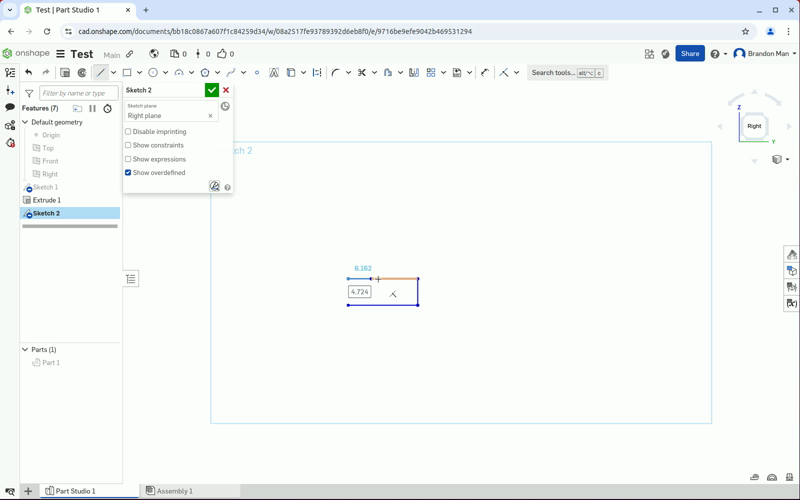
key_down(shift)
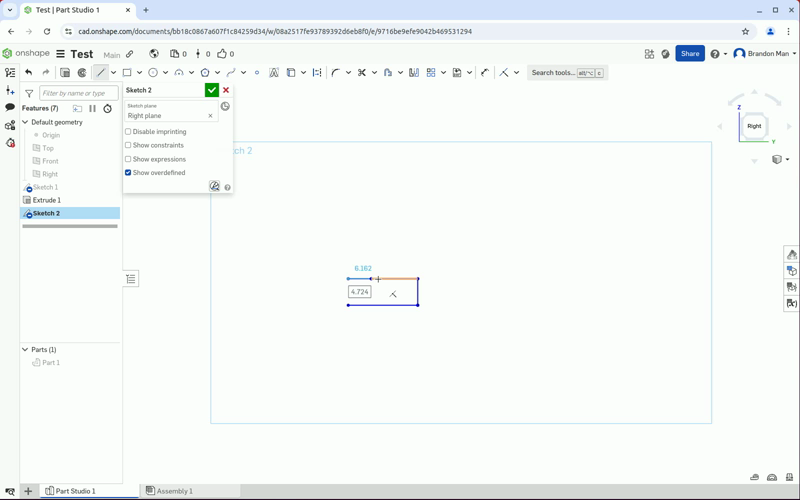
mouse_move(348, 305)
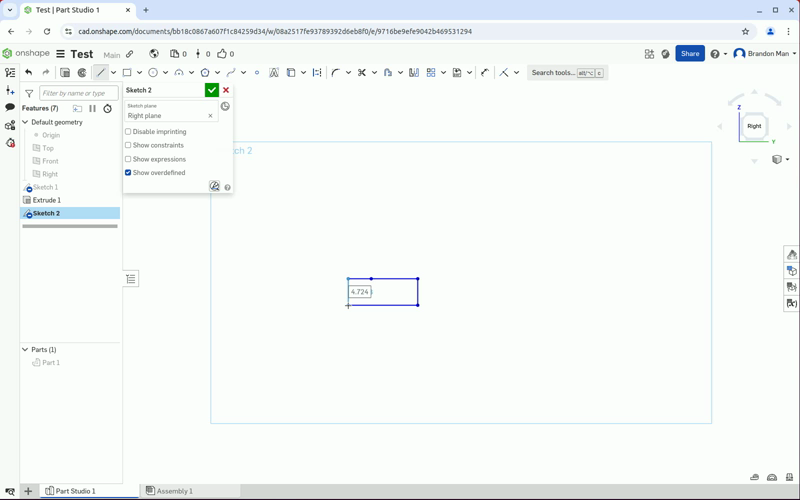
key_up(shift)
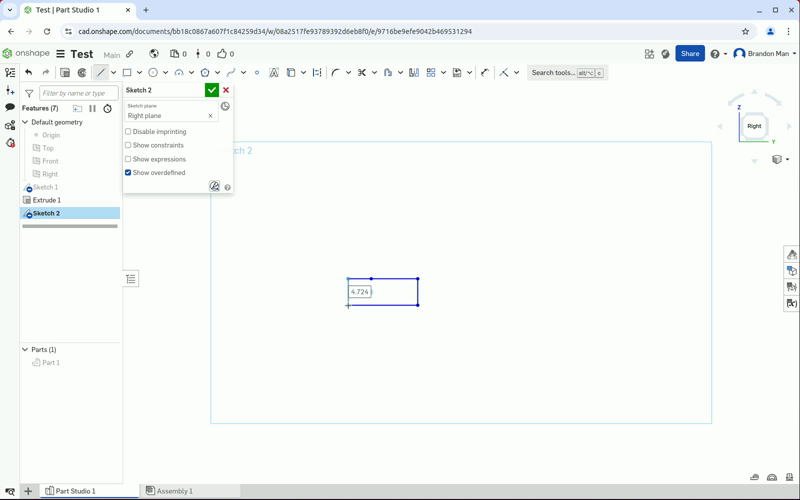
click(348, 305)
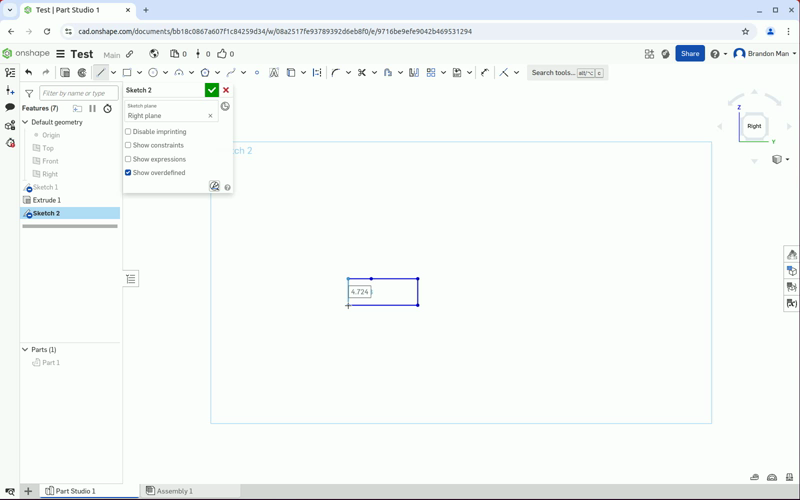
key(esc)
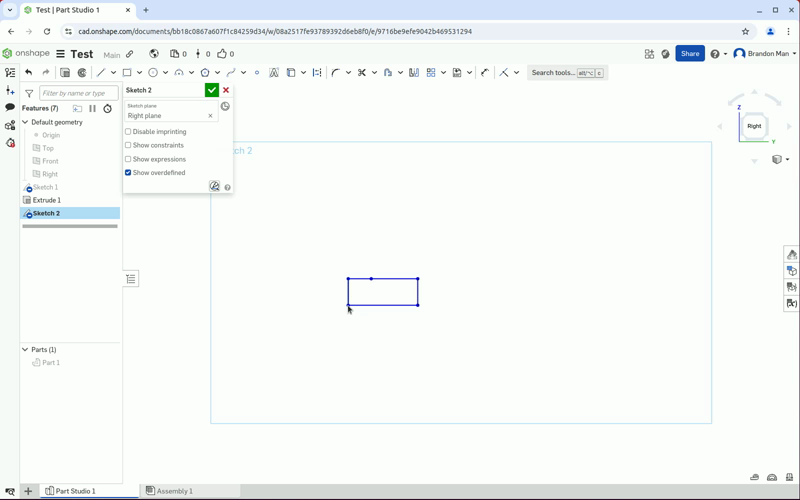
mouse_move(412, 288)
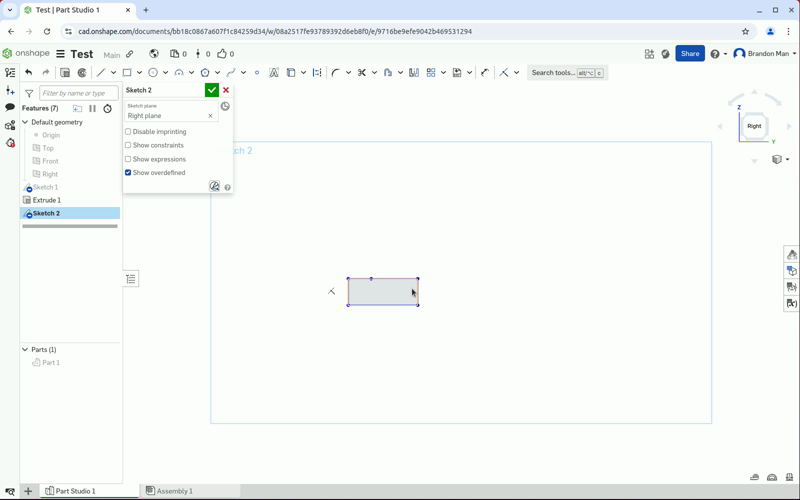
click(412, 288)
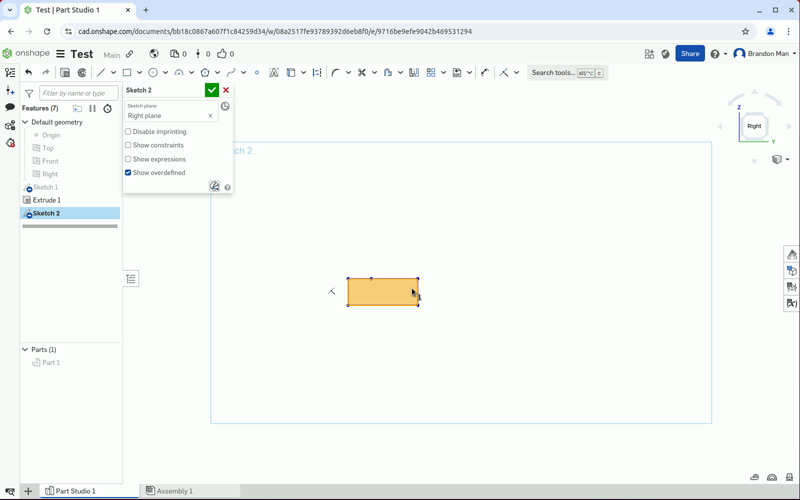
mouse_move(73, 352)
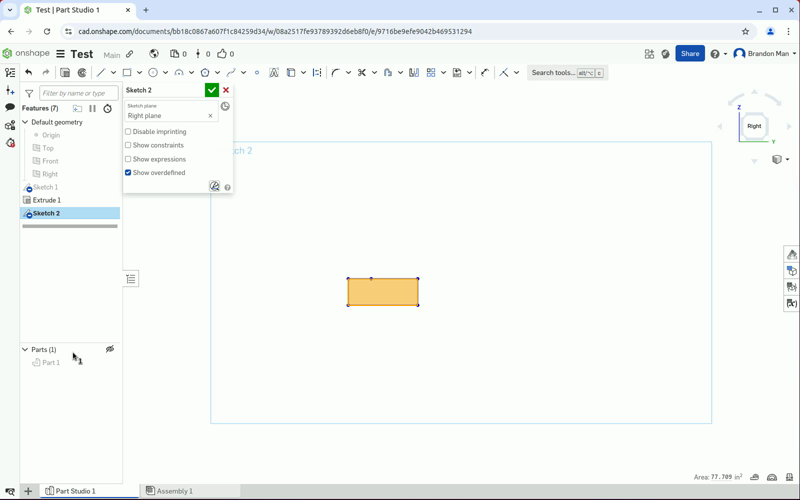
key(shift+y)
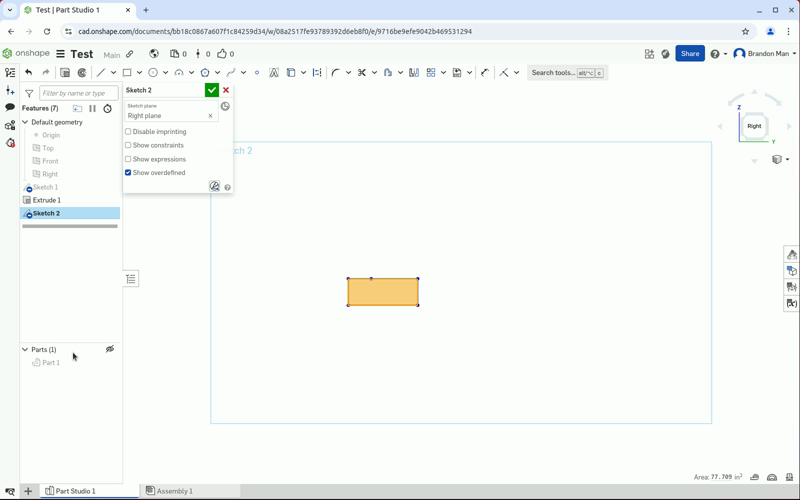
key(shift+e)
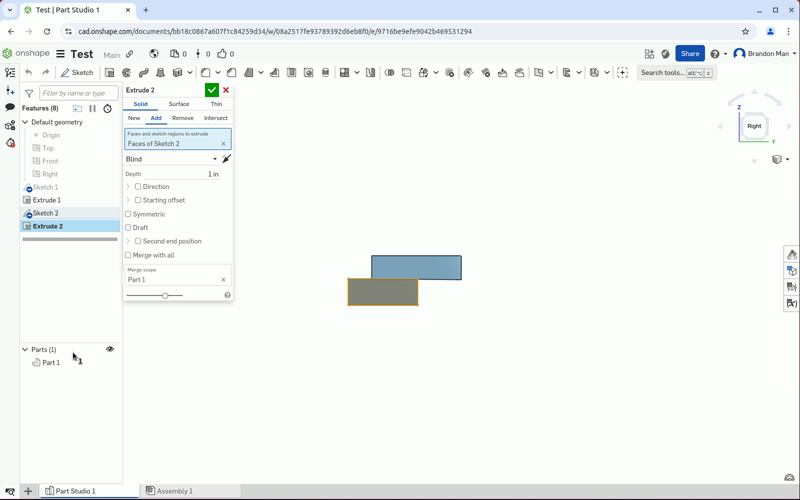
mouse_move(143, 106)
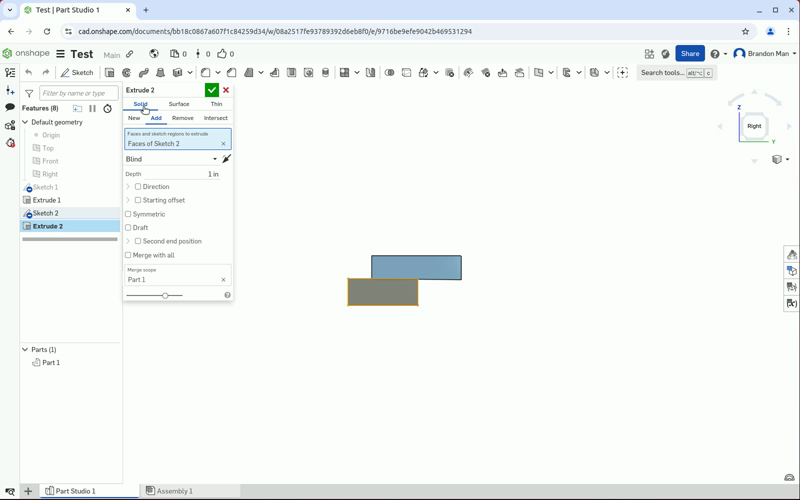
click(143, 106)
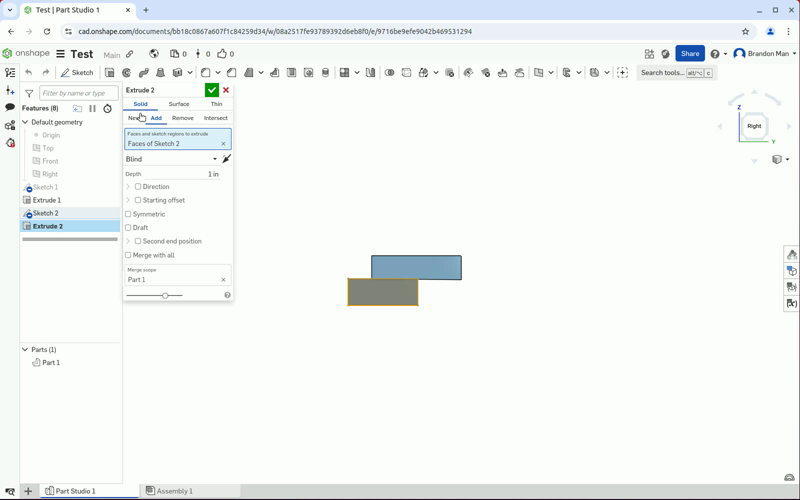
mouse_move(137, 120)
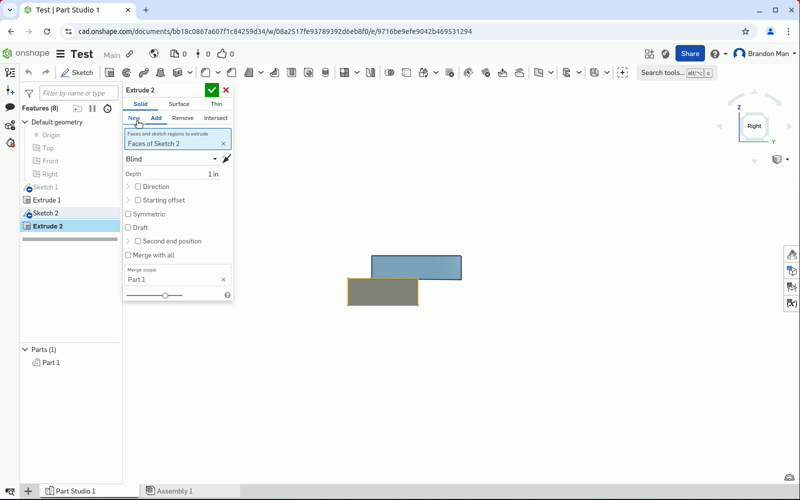
click(137, 120)
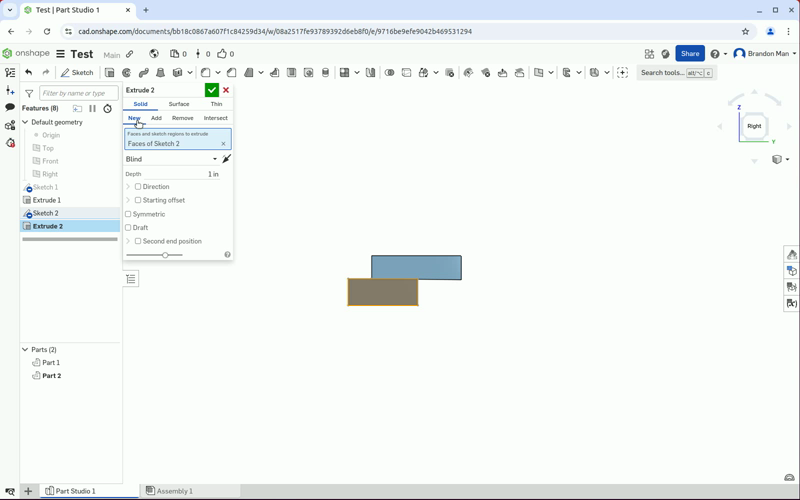
key(tab, 4)
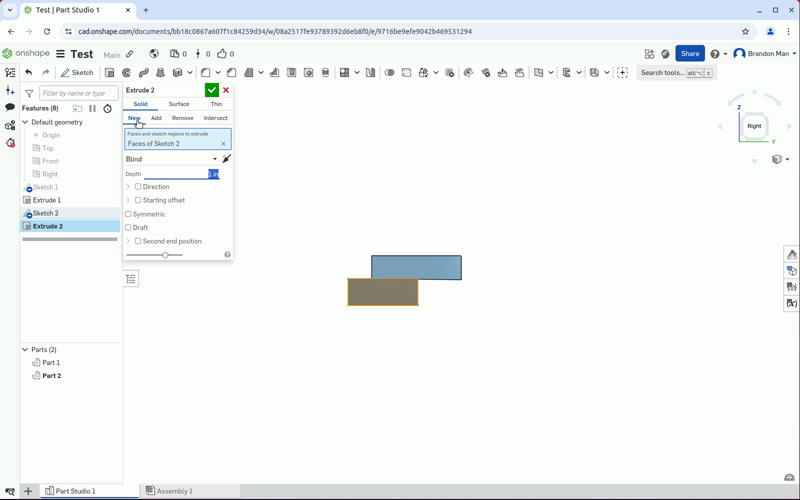
text(6.258)
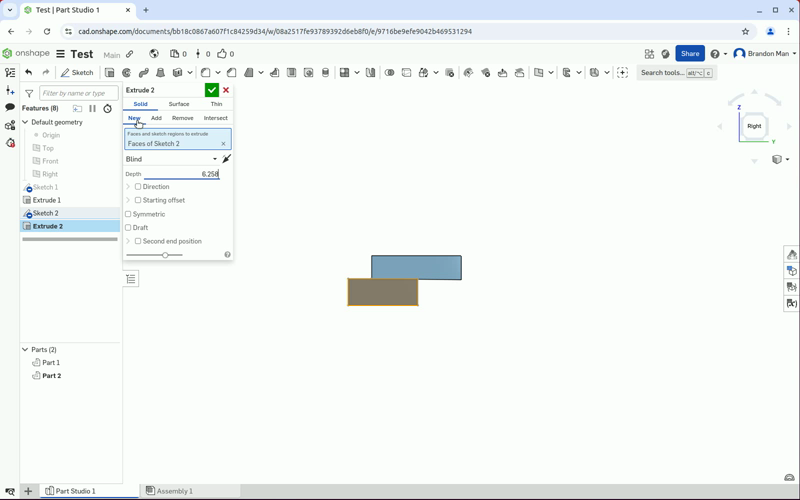
key(enter)
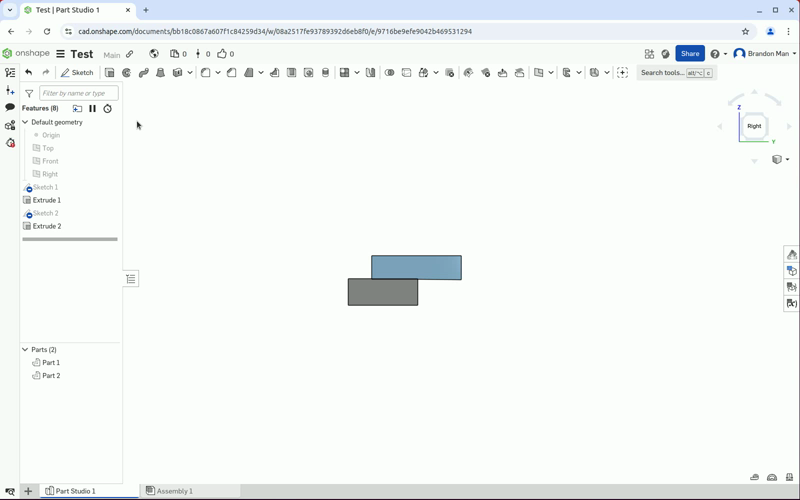
key(shift+h)
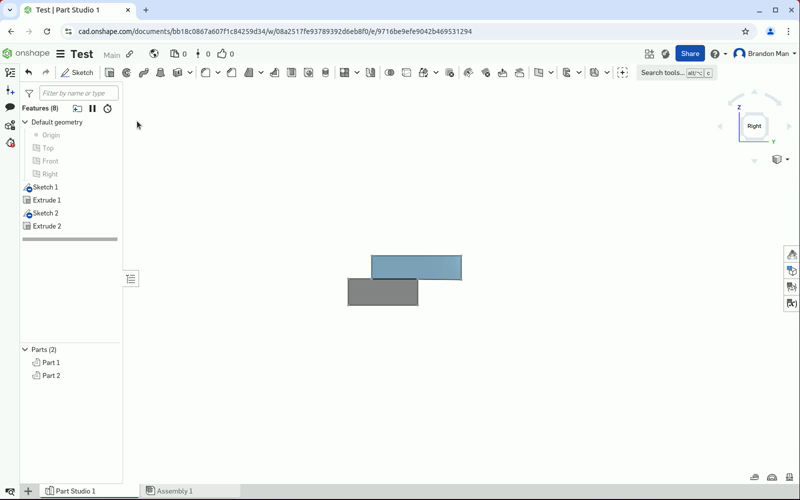
key(shift+h)
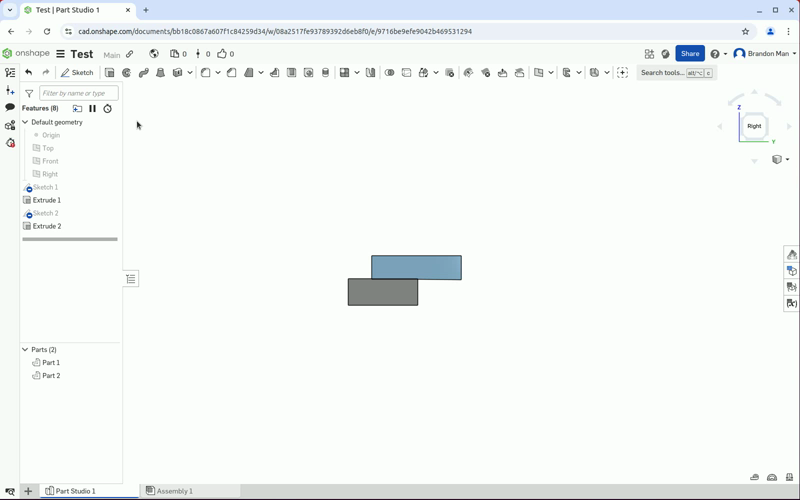
mouse_move(73, 189)
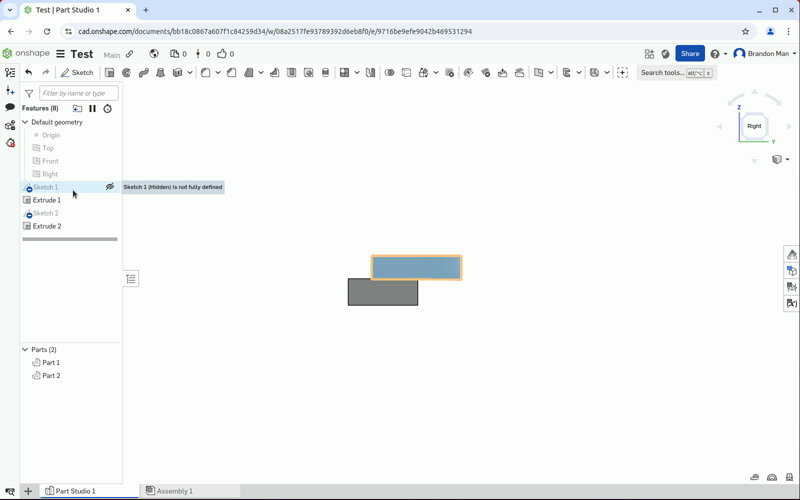
click(73, 189)
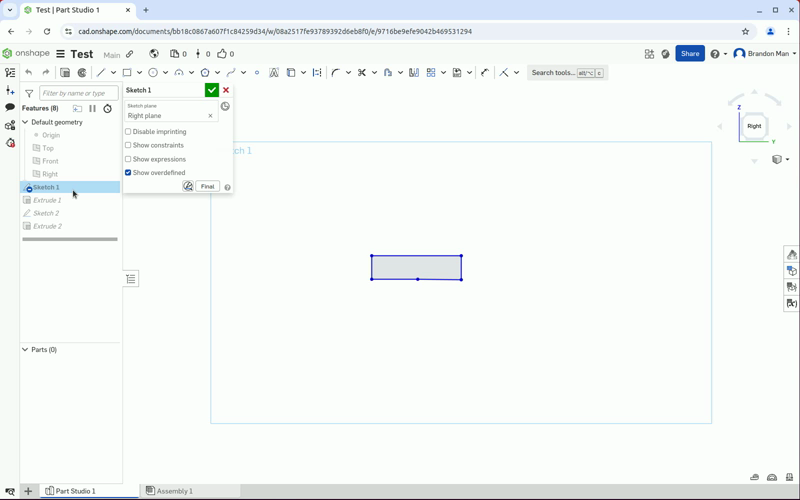
mouse_move(229, 92)
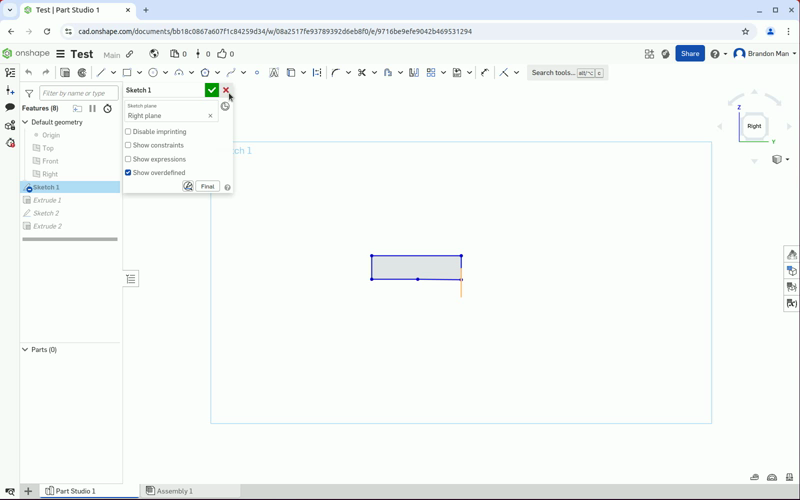
click(229, 92)
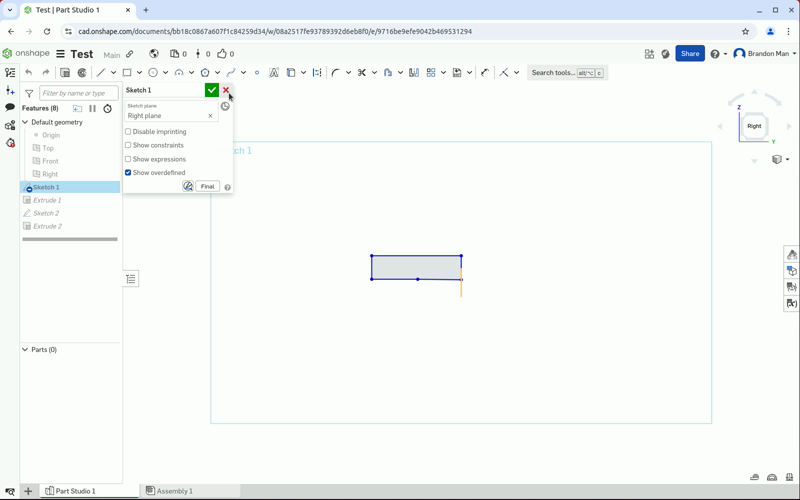
key(shift+s)
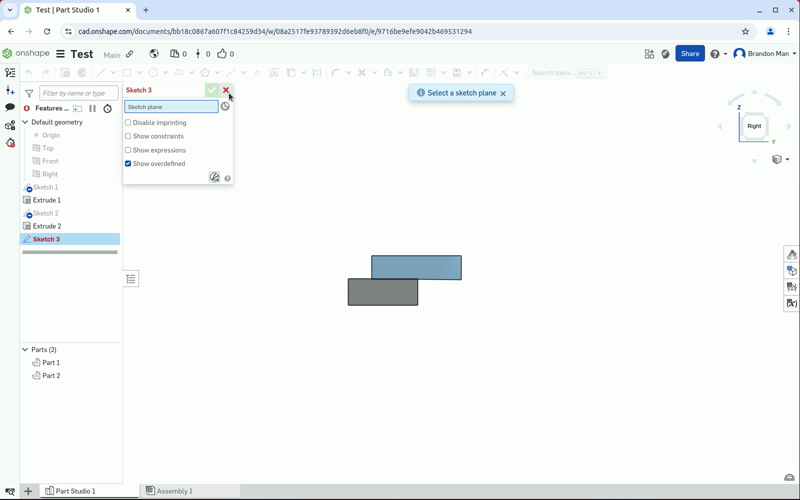
mouse_move(73, 176)
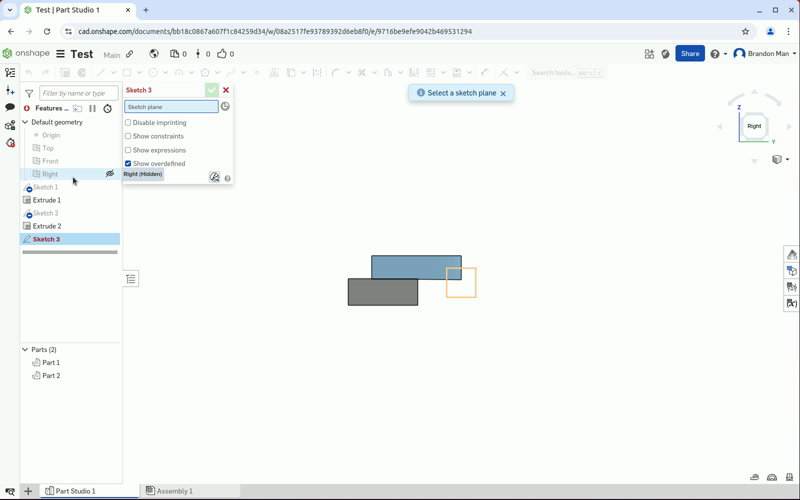
click(73, 176)
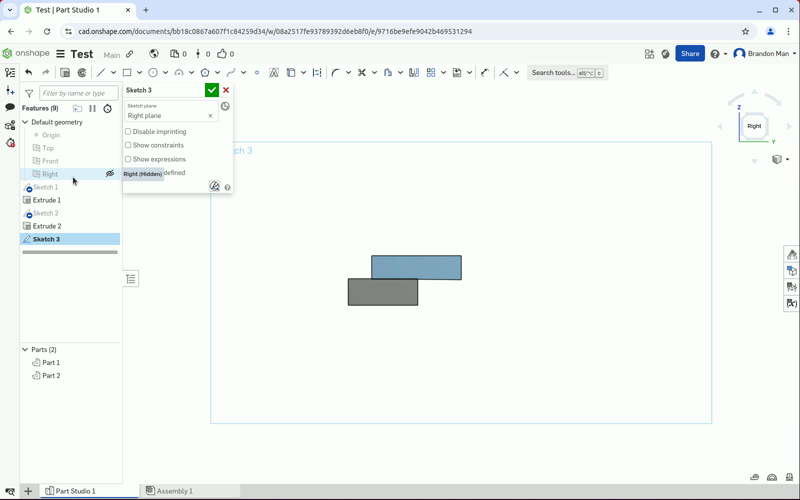
mouse_move(73, 352)
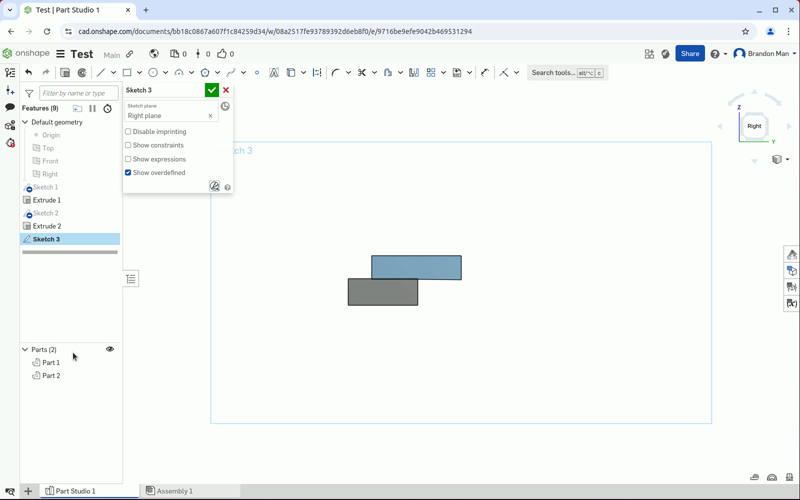
key(y)
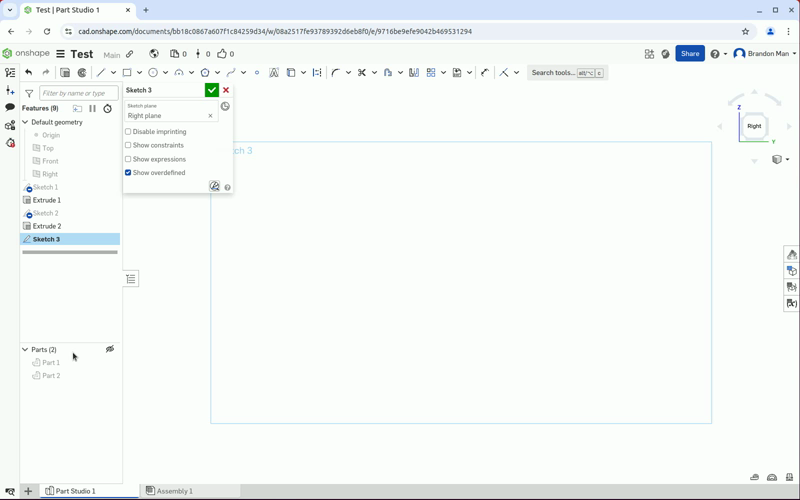
key(l)
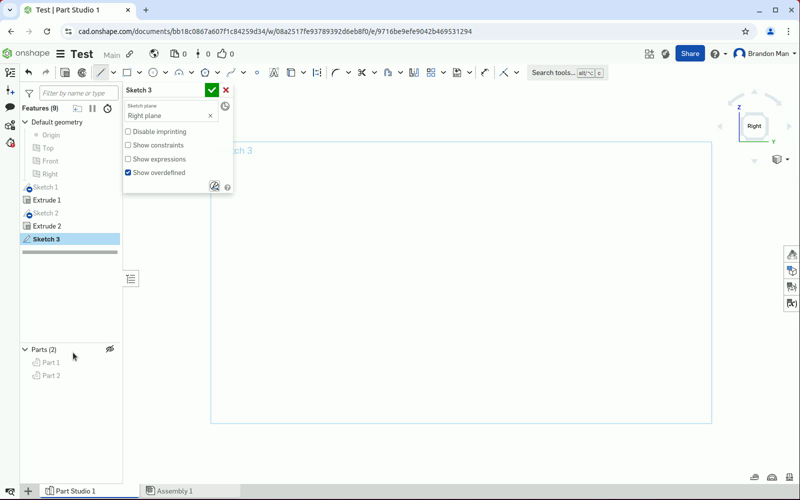
key_down(shift)
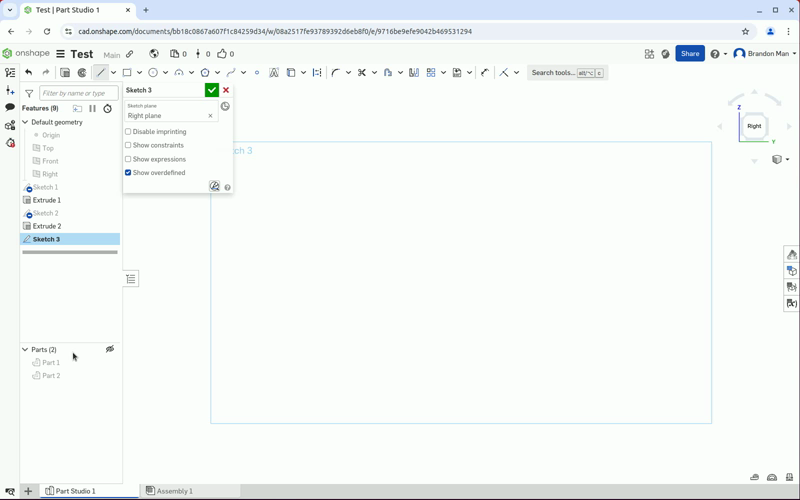
mouse_move(440, 280)
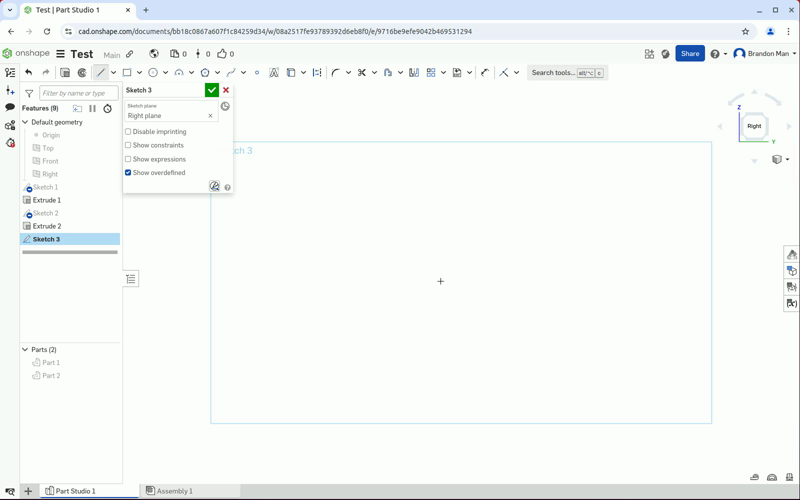
click(440, 280)
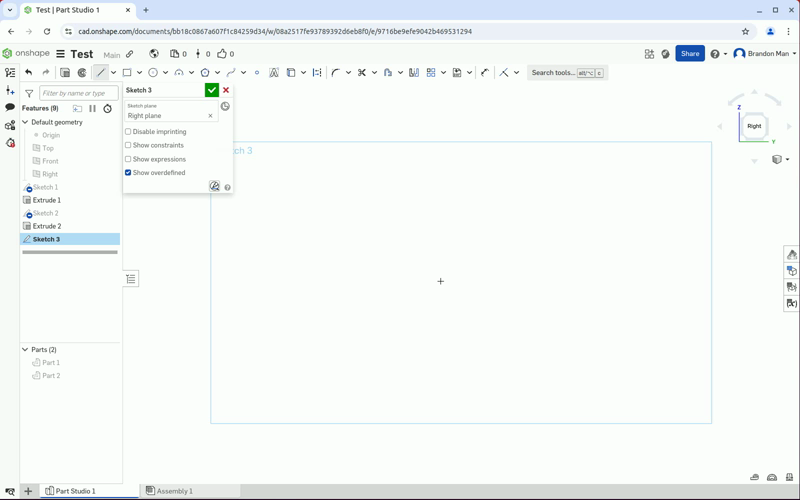
key_up(shift)
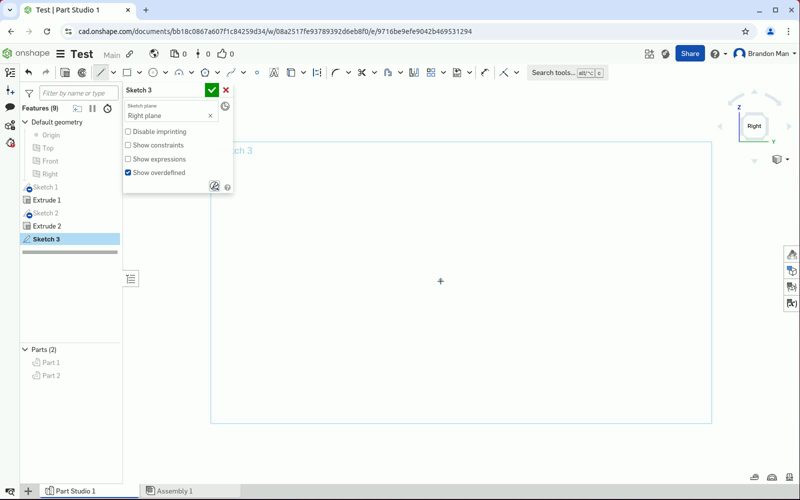
key_down(shift)
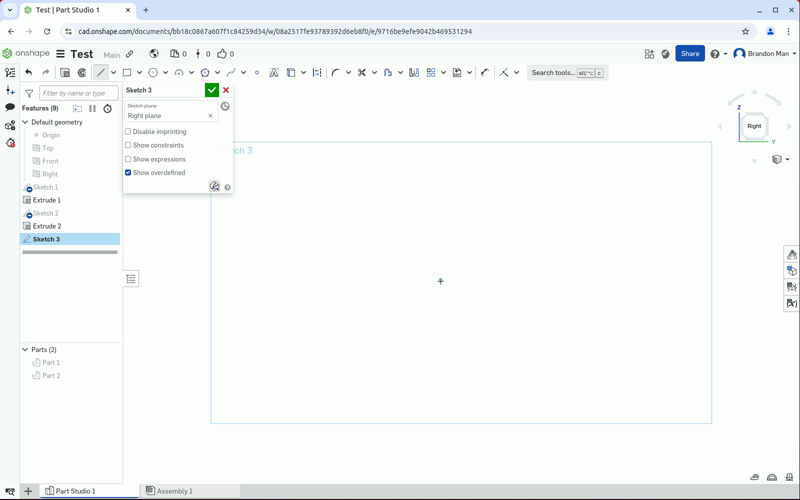
mouse_move(470, 280)
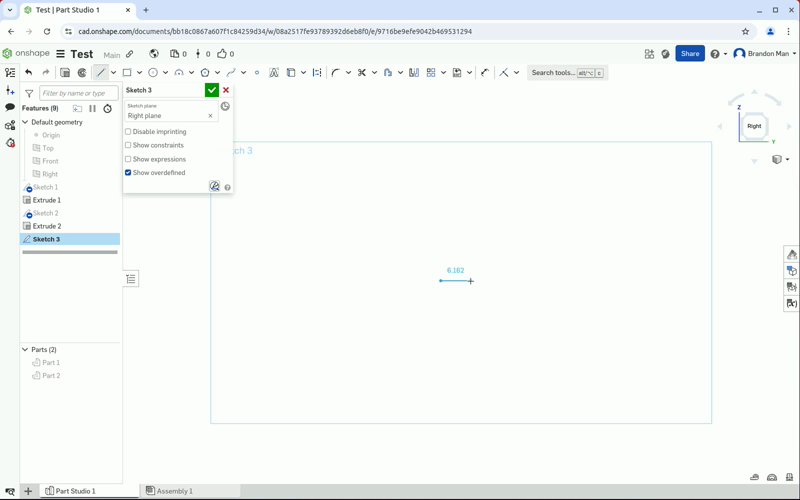
mouse_move(461, 280)
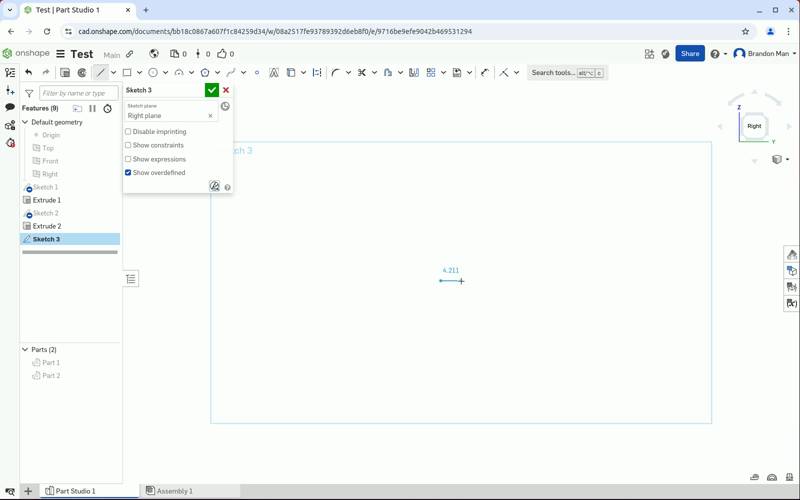
click(461, 280)
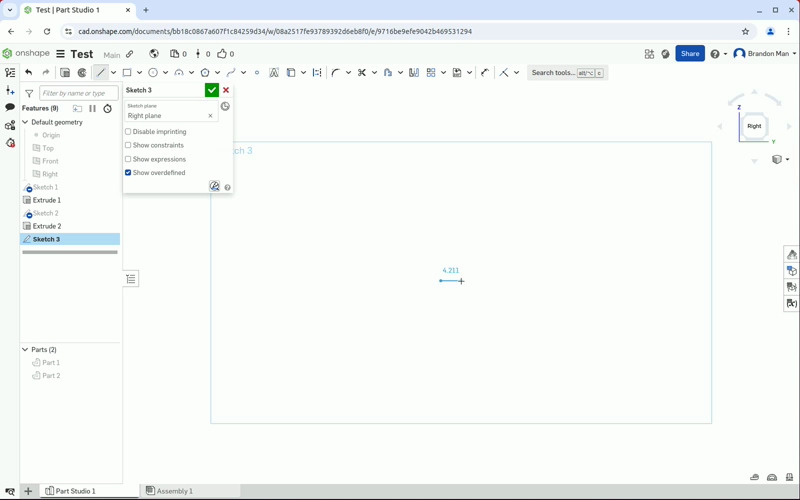
key_up(shift)
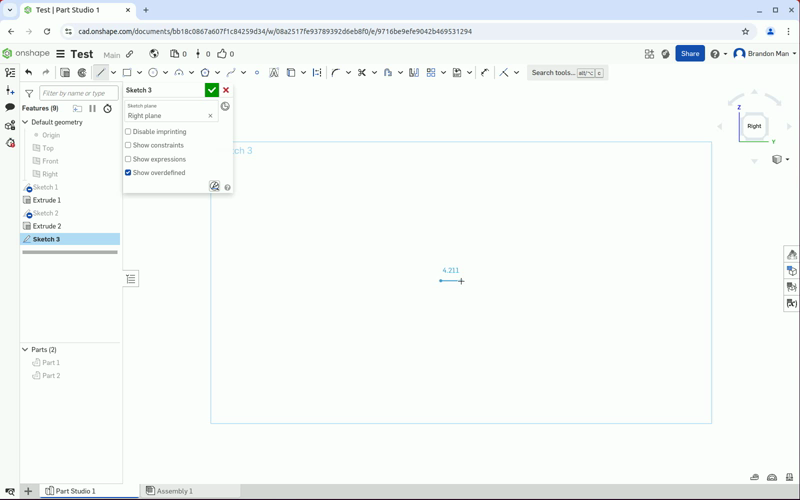
key_down(shift)
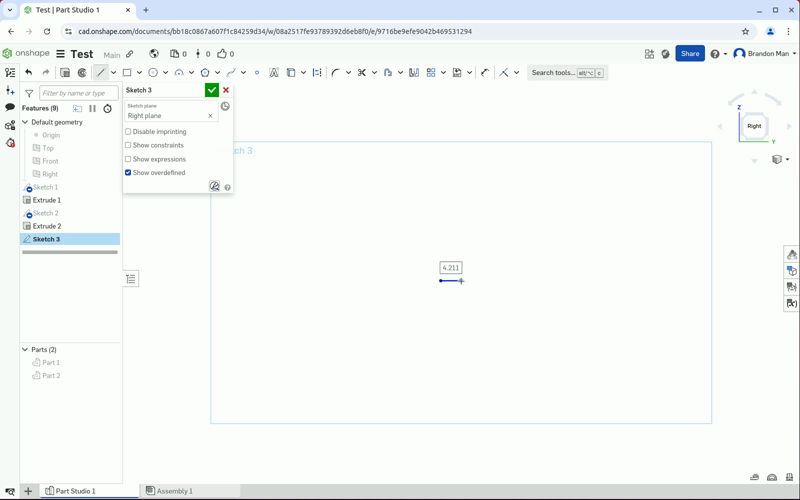
mouse_move(491, 280)
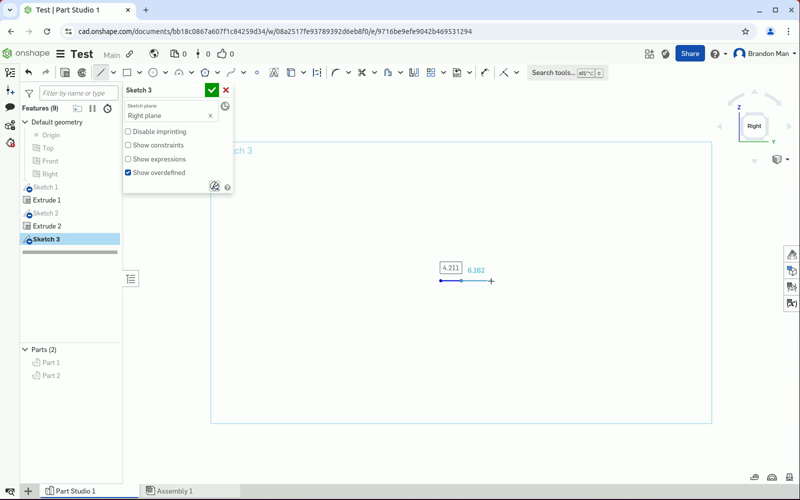
mouse_move(461, 253)
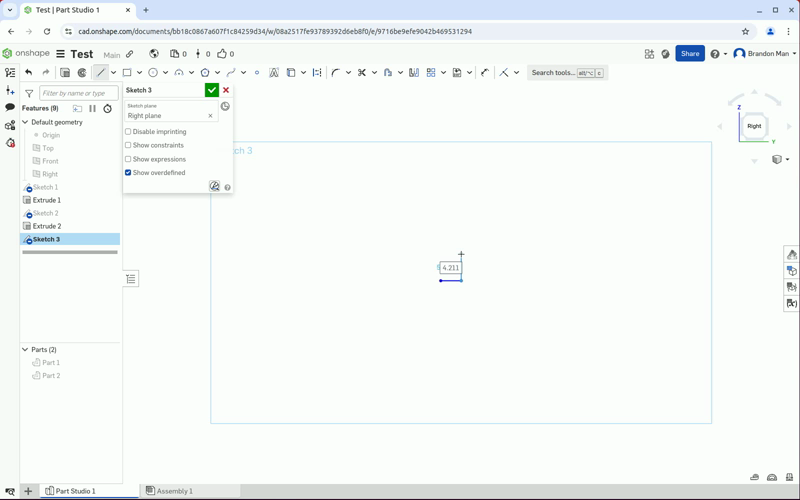
click(461, 253)
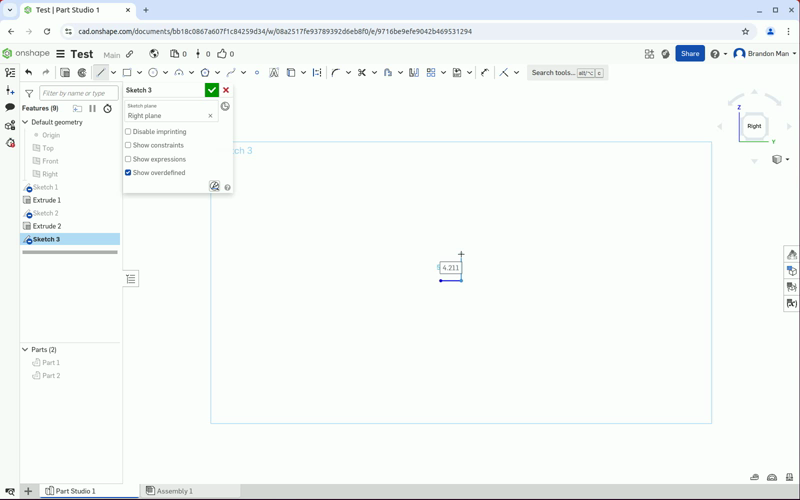
key_up(shift)
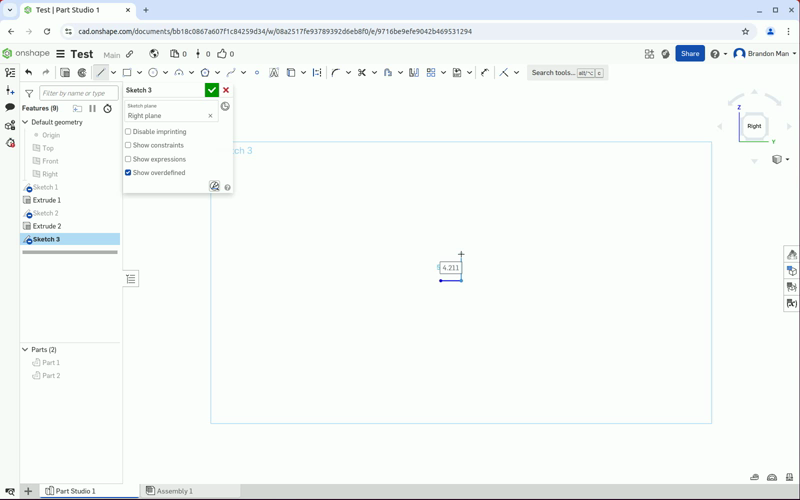
key_down(shift)
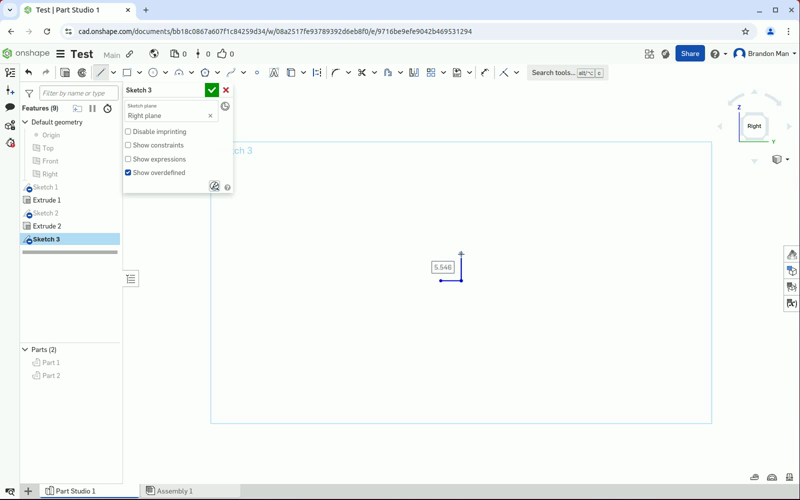
mouse_move(491, 253)
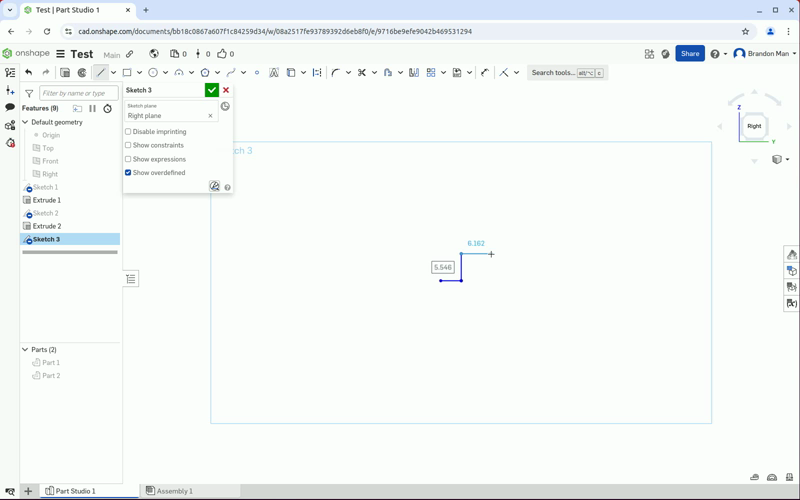
mouse_move(440, 253)
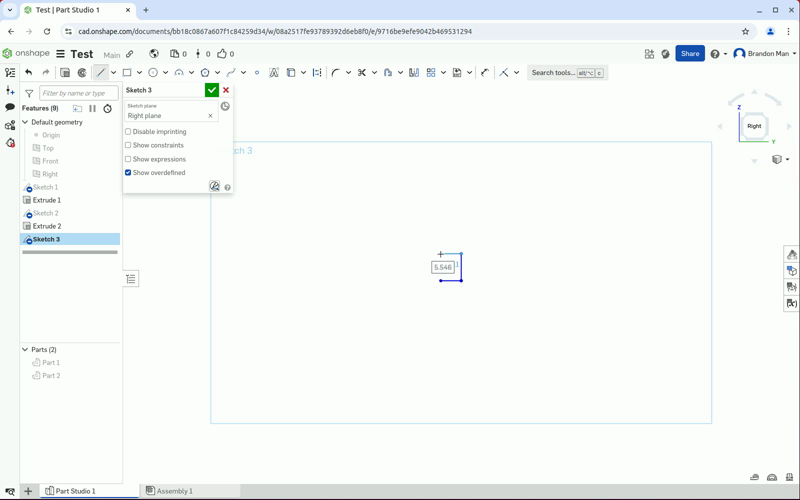
click(440, 253)
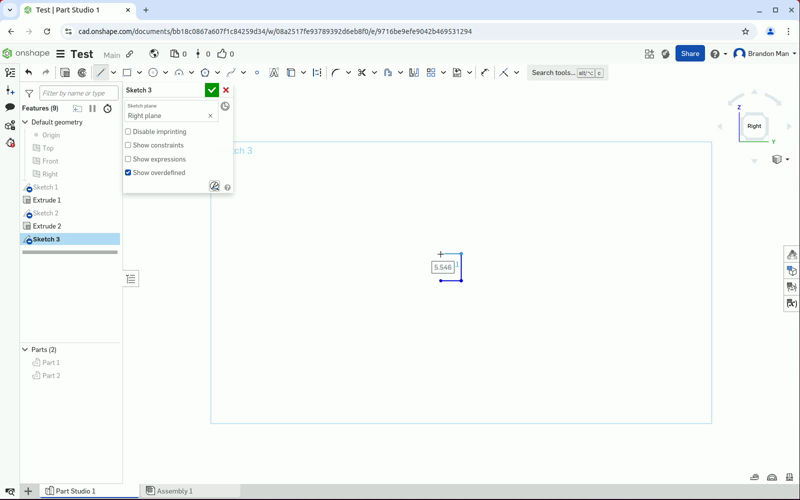
key_up(shift)
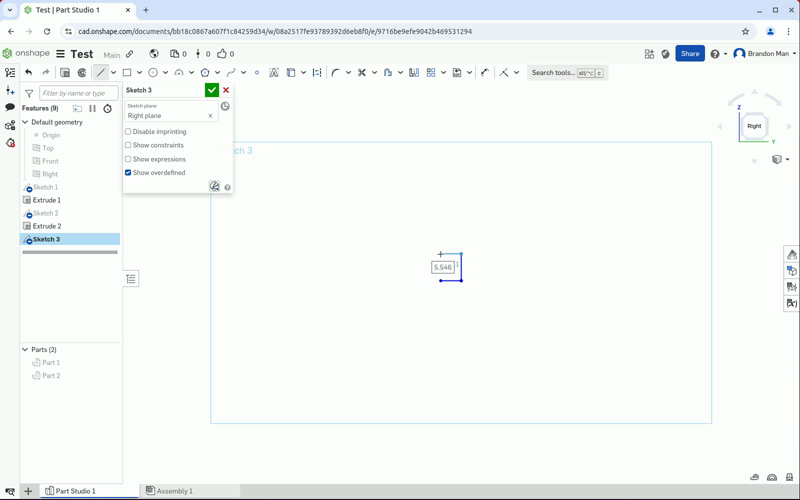
mouse_move(470, 253)
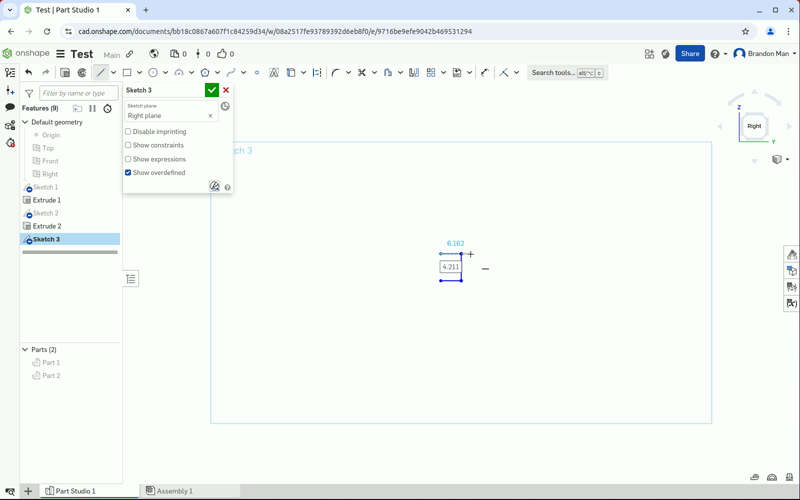
key_down(shift)
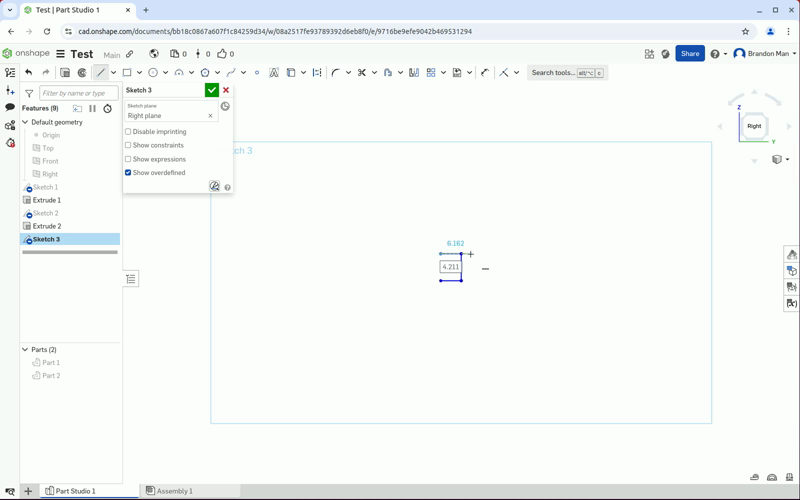
mouse_move(440, 280)
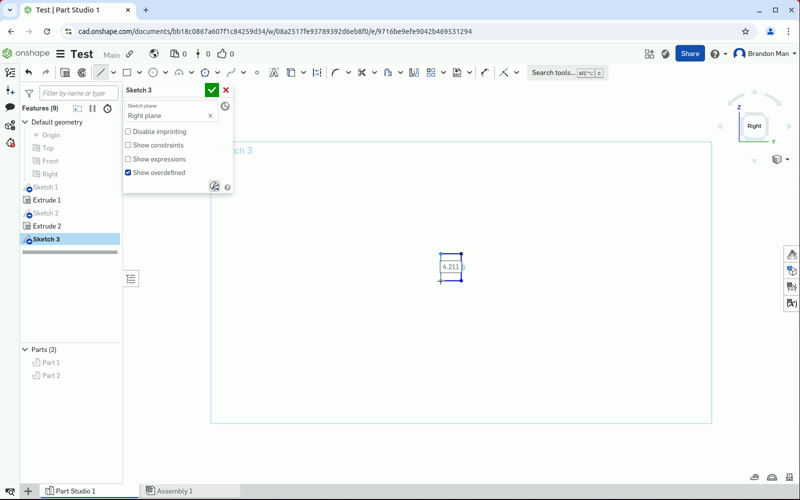
key_up(shift)
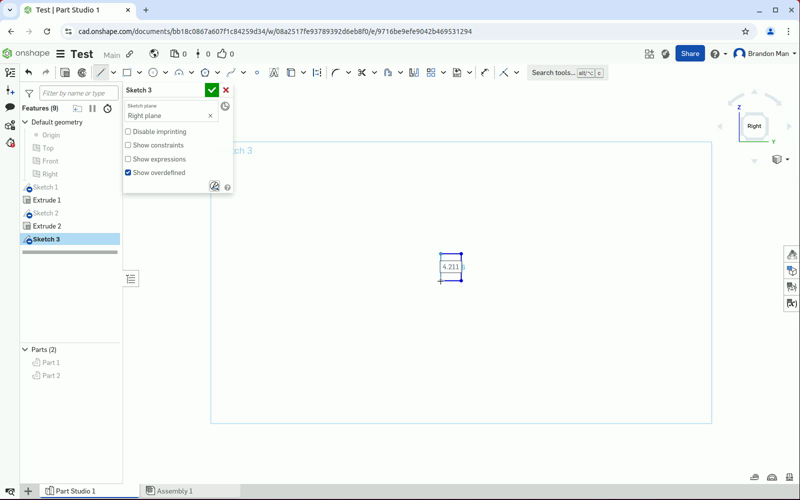
click(440, 280)
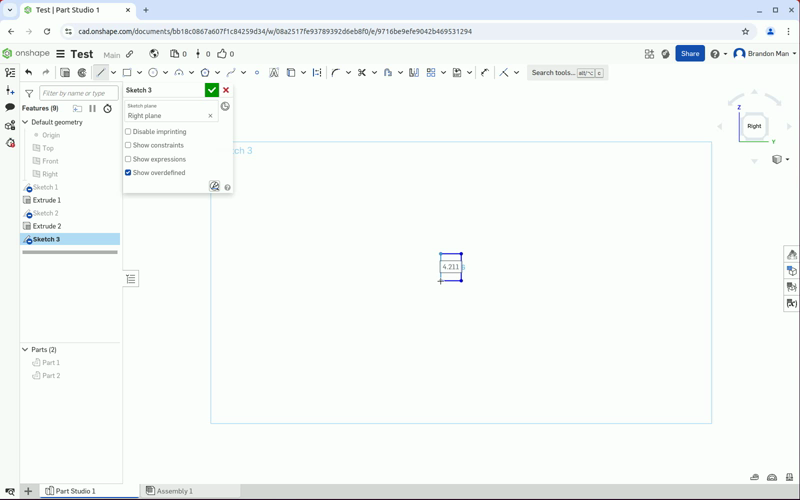
key(esc)
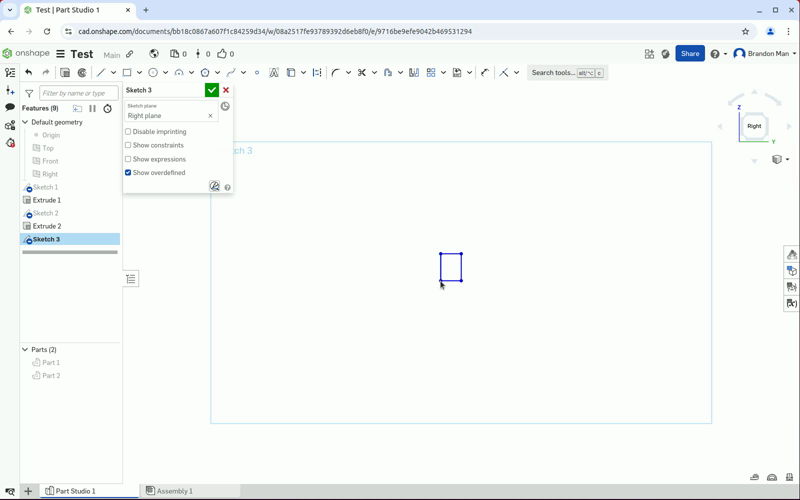
mouse_move(451, 268)
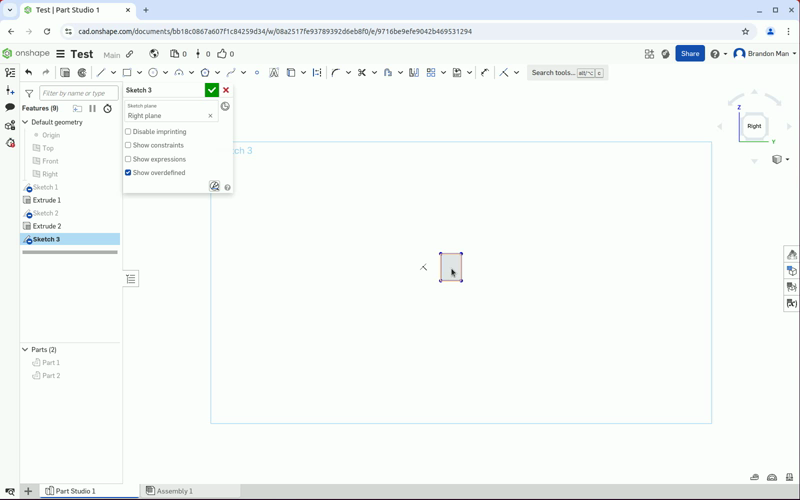
scroll(6)
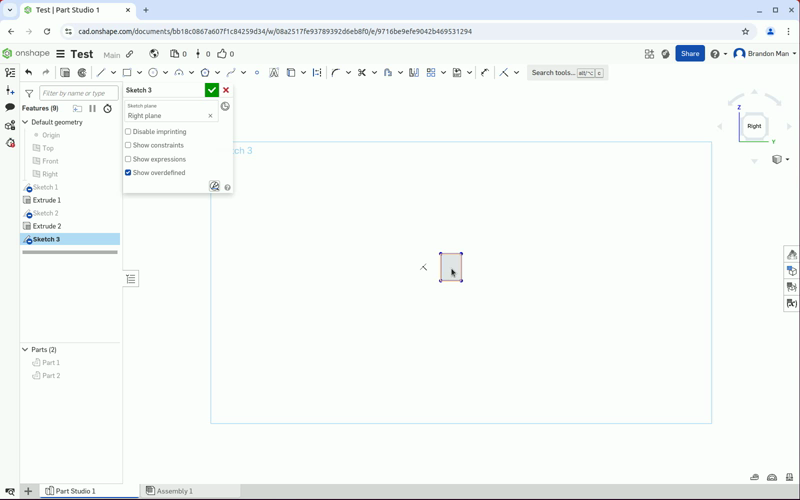
scroll(6)
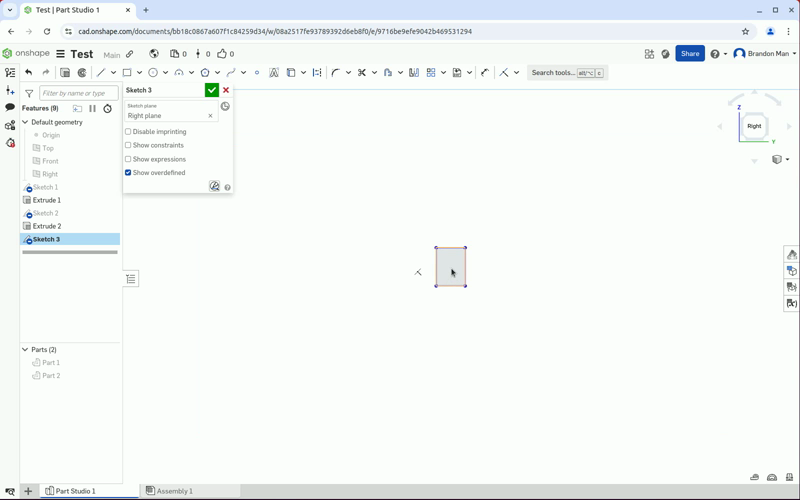
scroll(6)
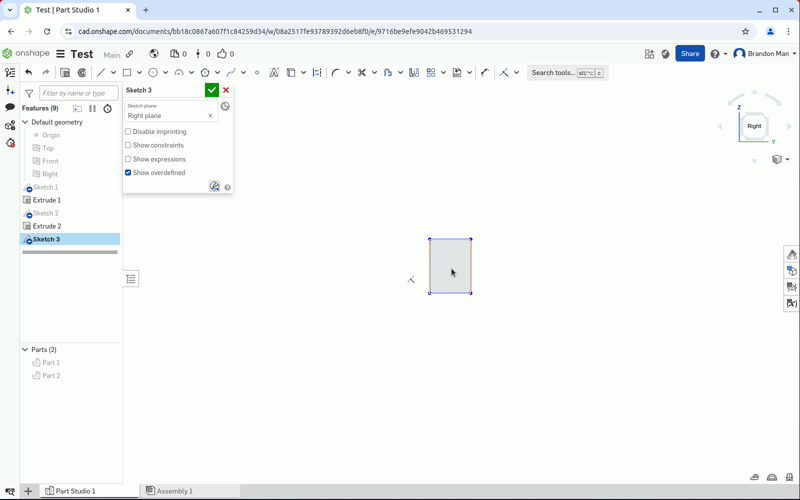
scroll(6)
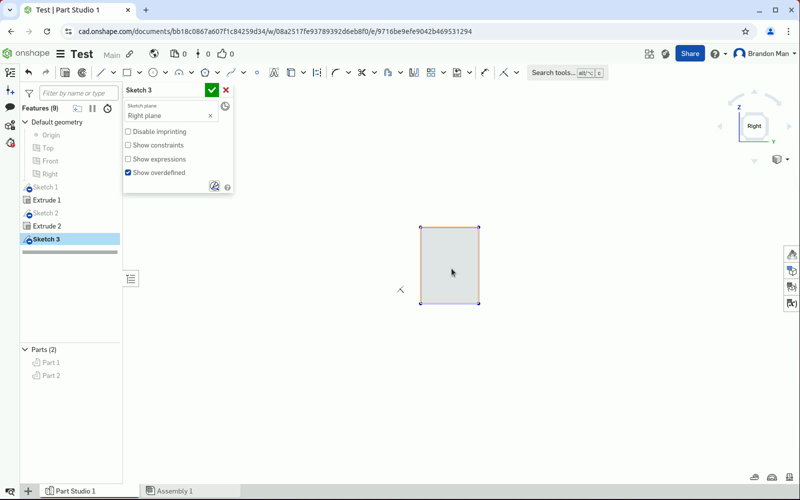
scroll(6)
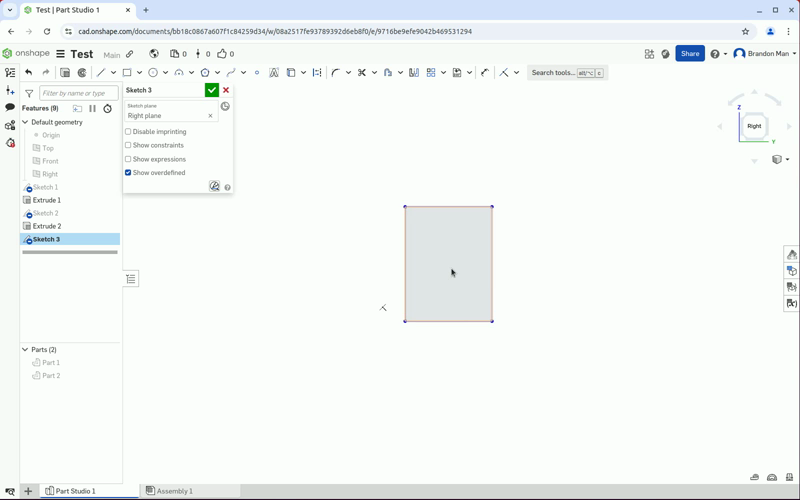
scroll(6)
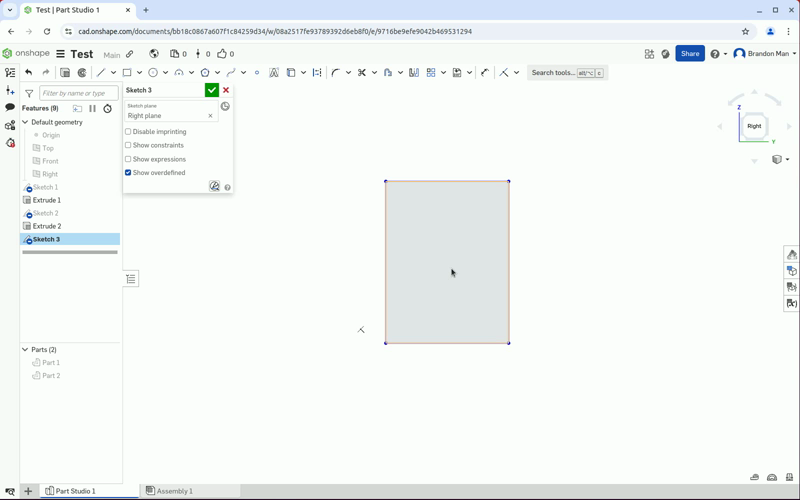
scroll(6)
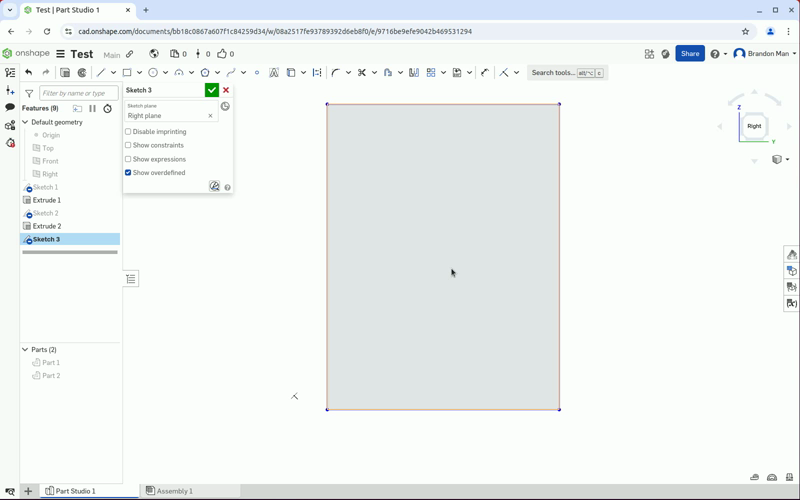
click(451, 268)
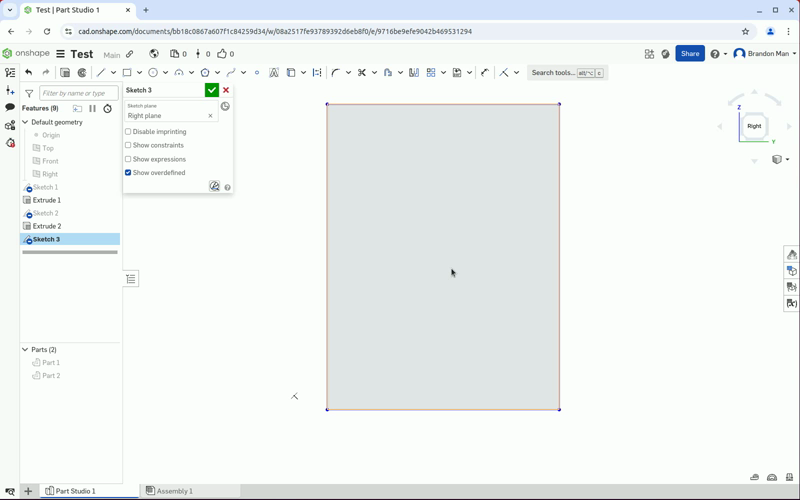
scroll(-6)
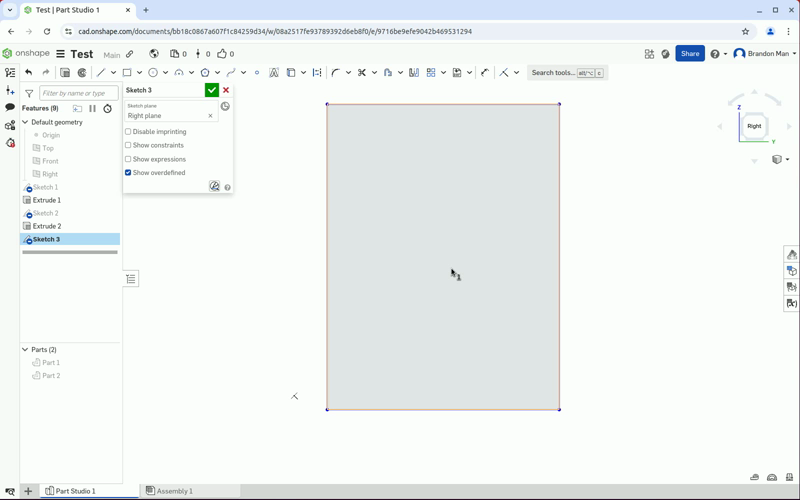
scroll(-6)
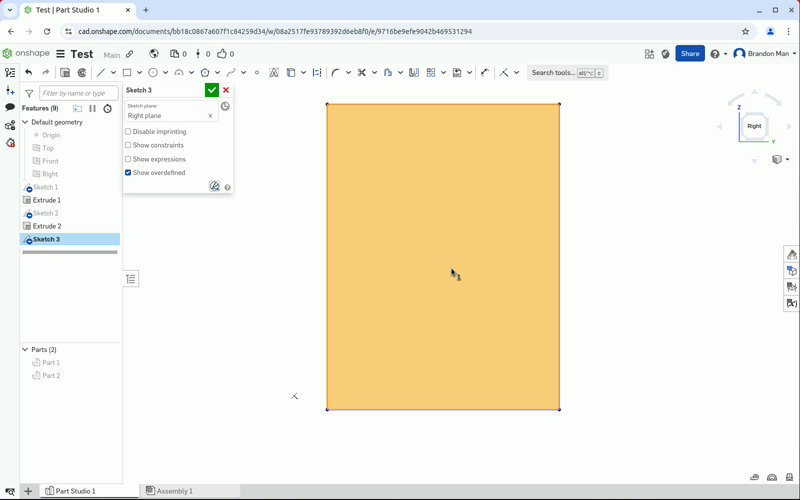
scroll(-6)
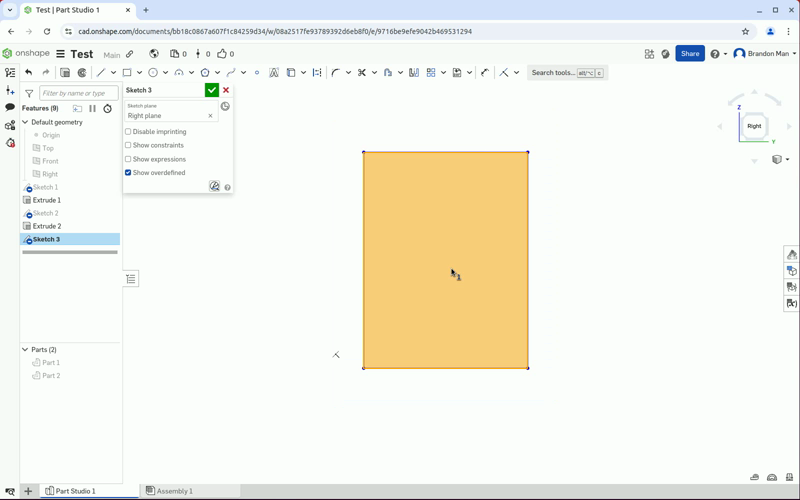
scroll(-6)
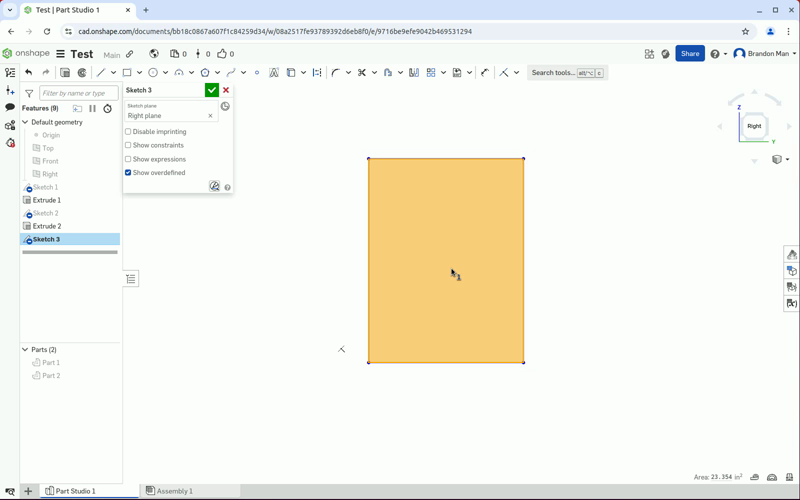
scroll(-6)
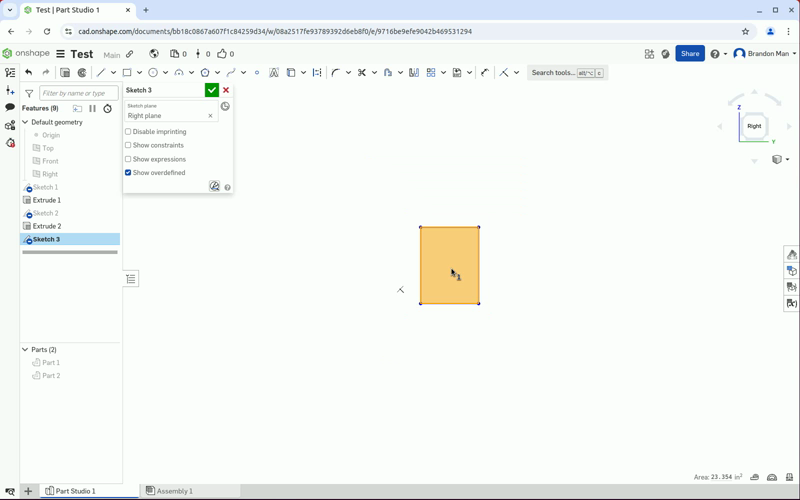
scroll(-6)
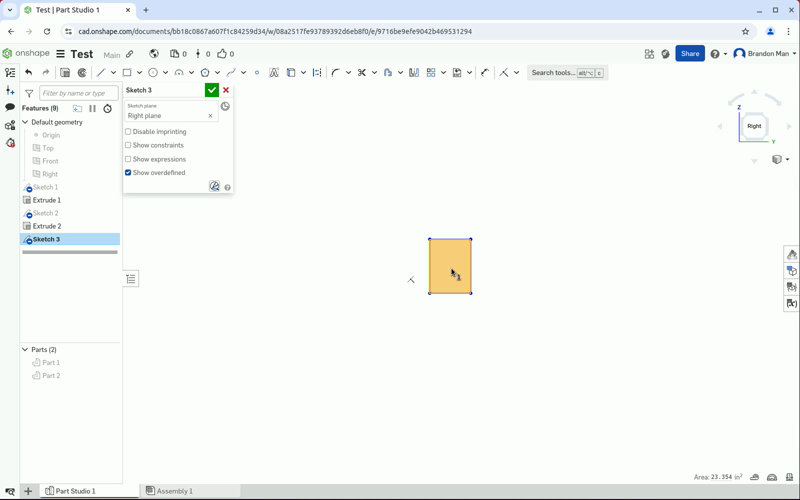
scroll(-6)
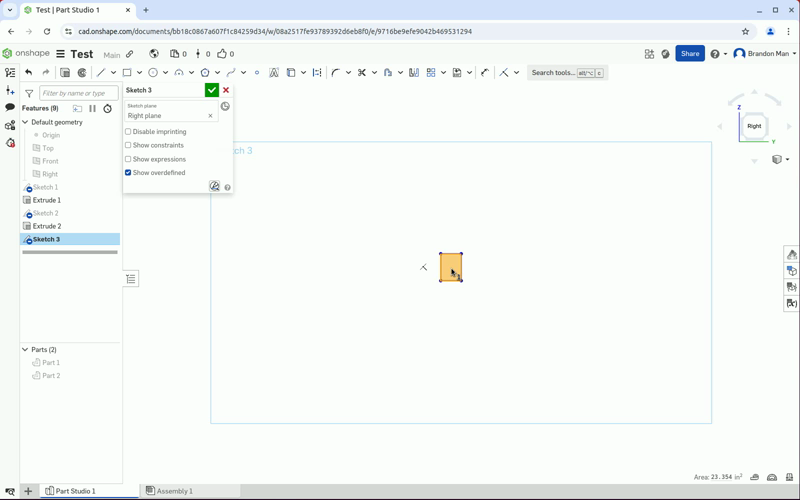
mouse_move(73, 352)
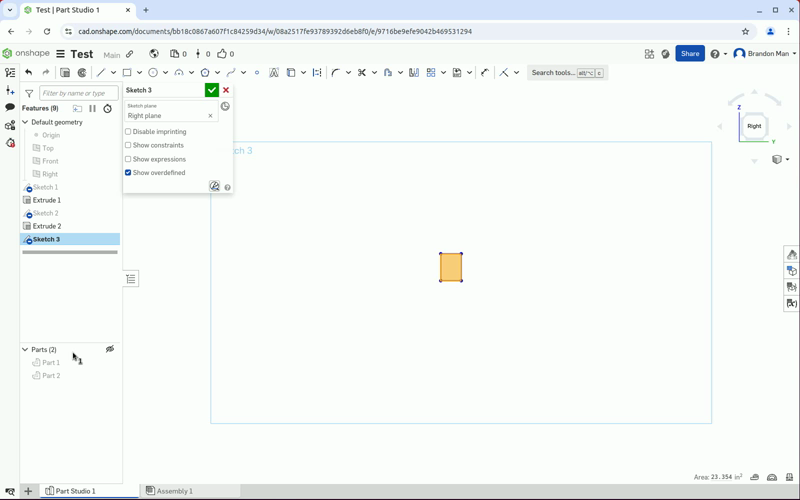
key(shift+y)
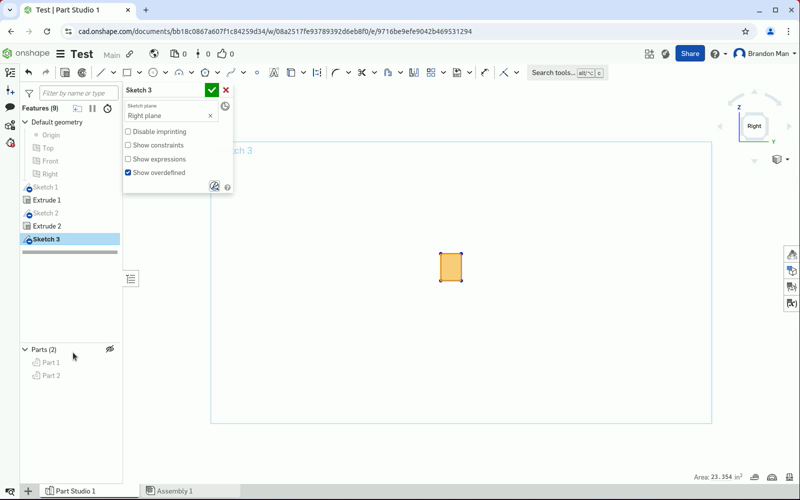
key(shift+e)
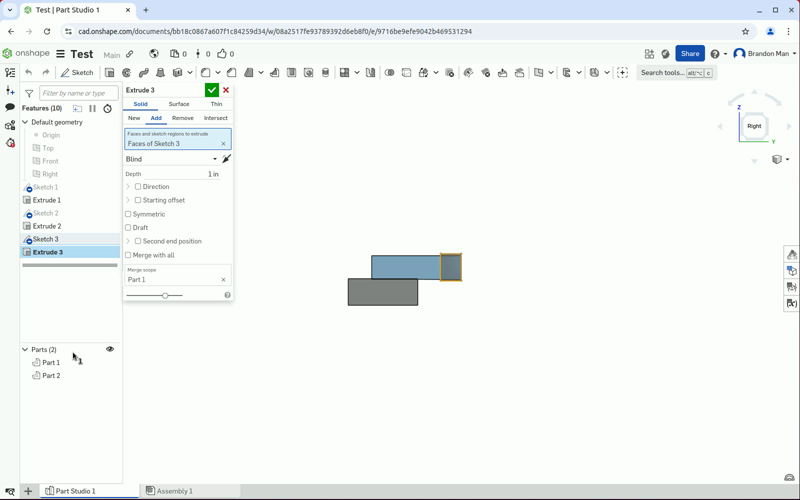
mouse_move(143, 106)
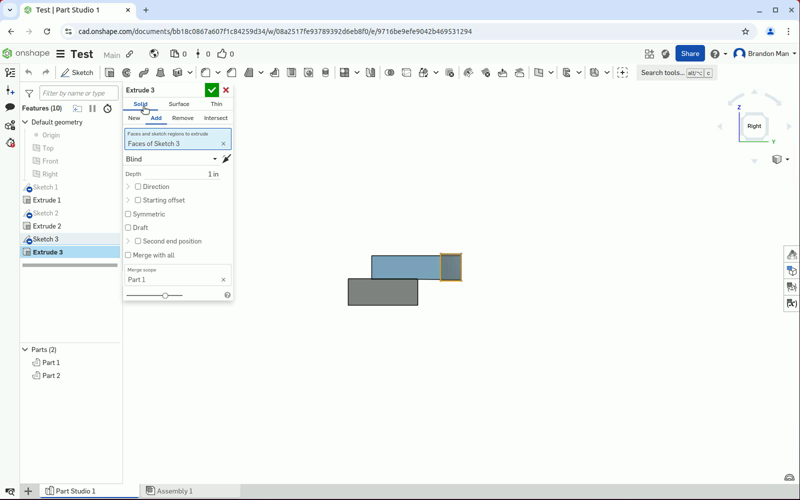
click(143, 106)
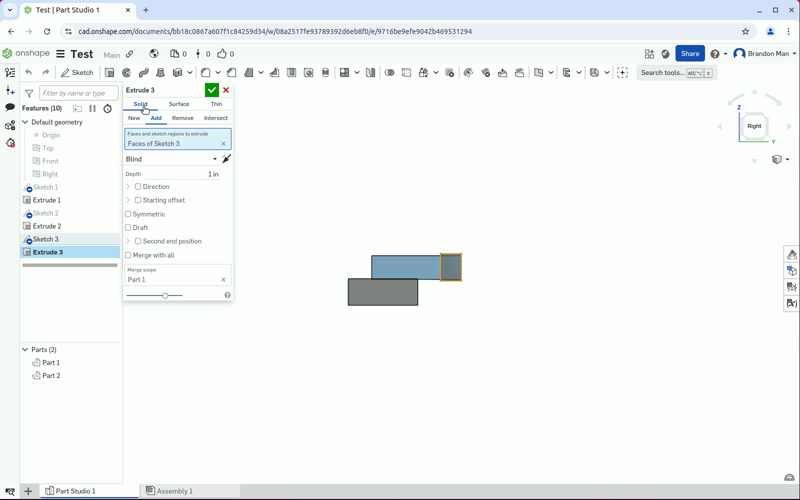
mouse_move(186, 120)
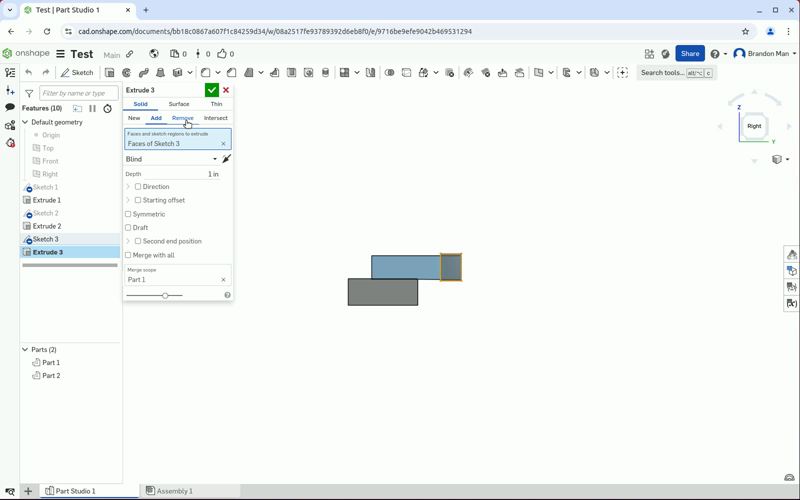
click(186, 120)
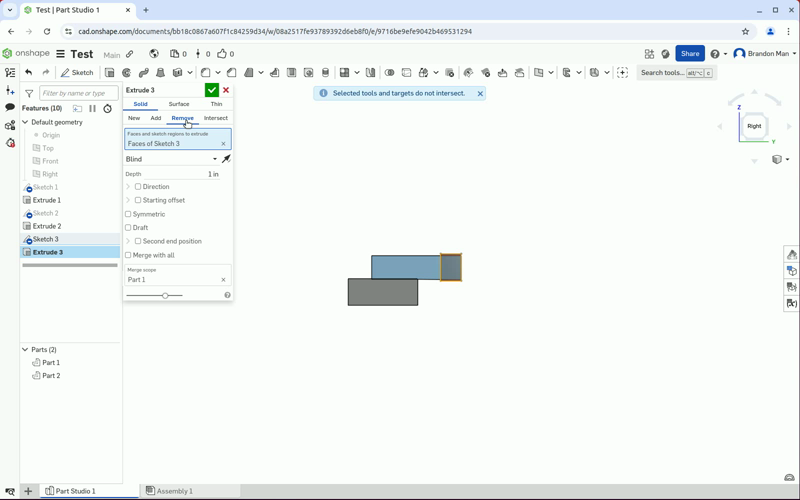
key(tab, 4)
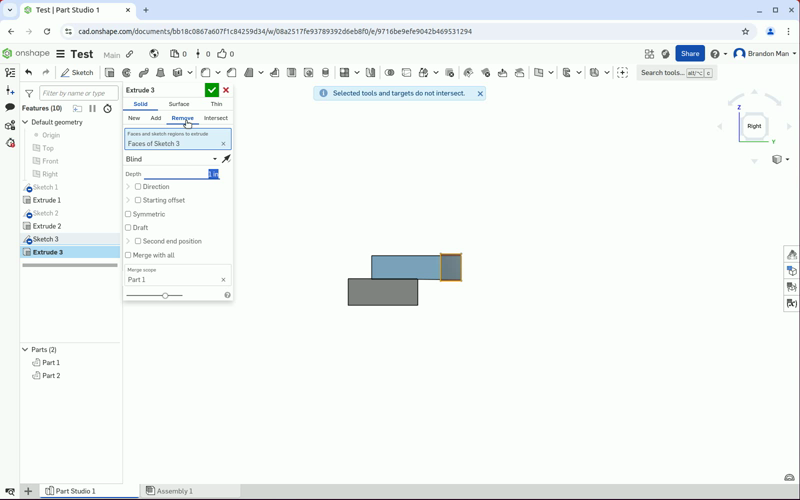
text(-2.889)
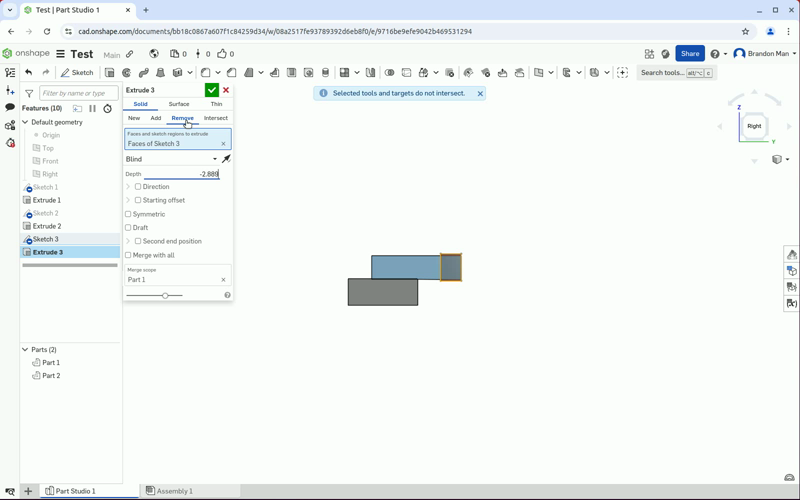
key(tab, 6)
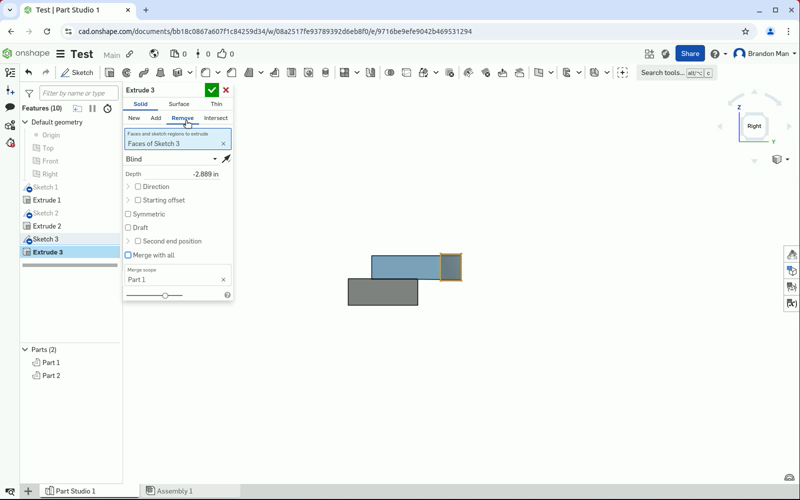
key(space)
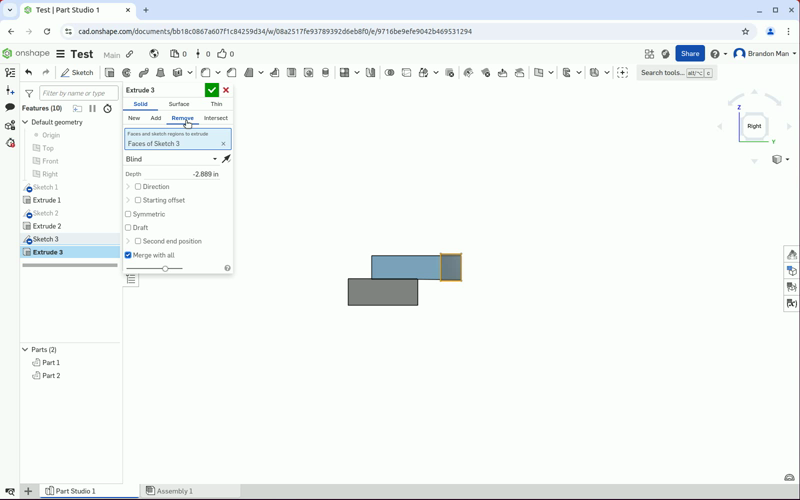
key(enter)
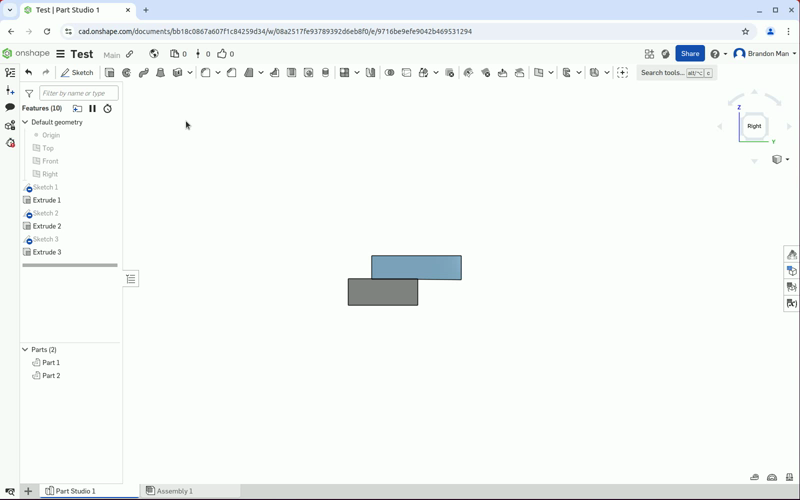
key(shift+h)
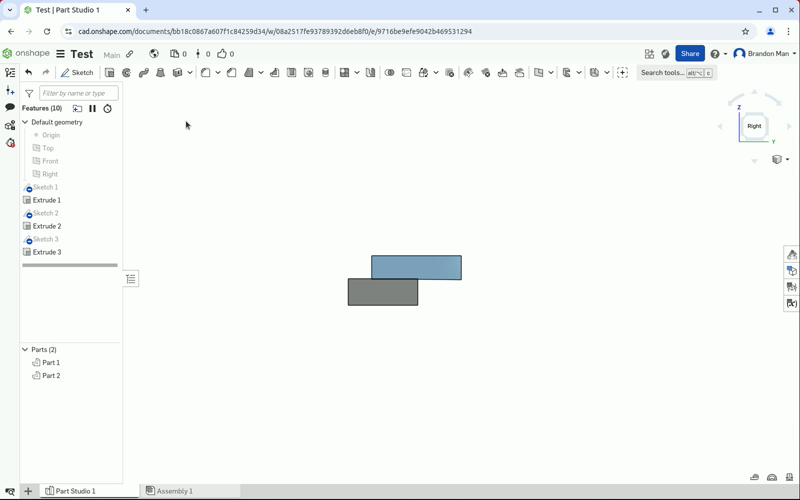
key(shift+h)
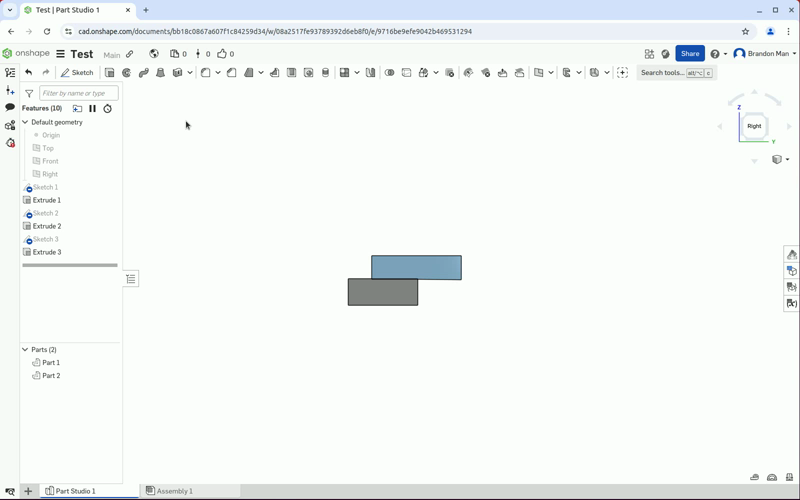
mouse_move(73, 189)
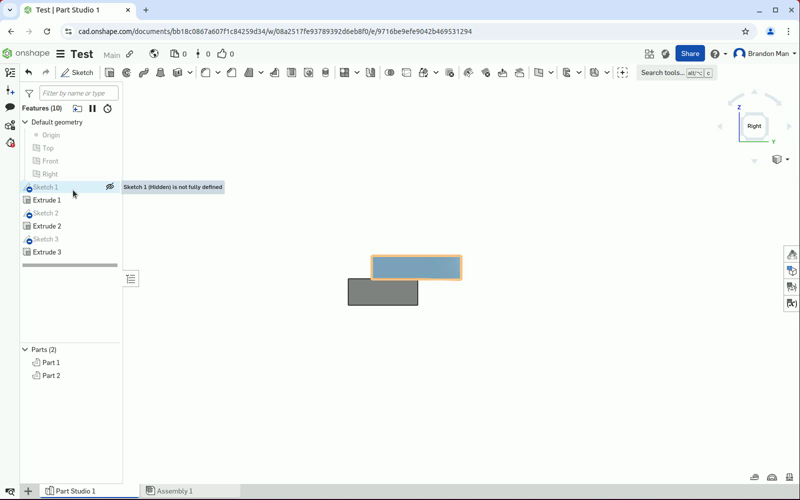
click(73, 189)
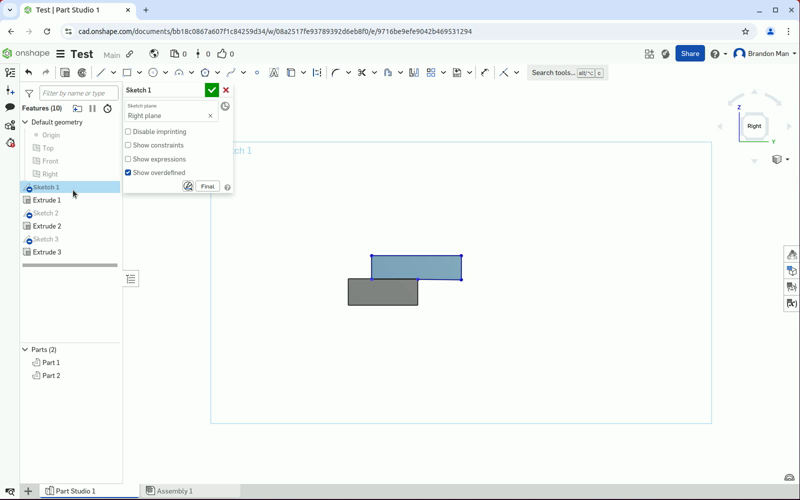
mouse_move(229, 92)
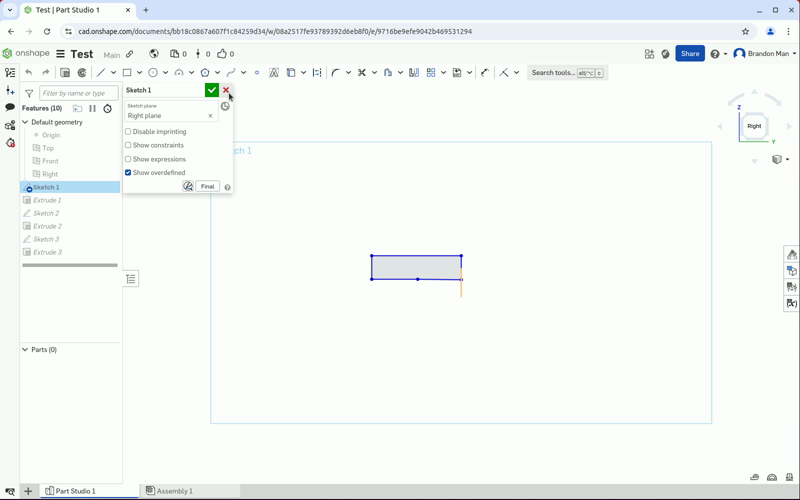
click(229, 92)
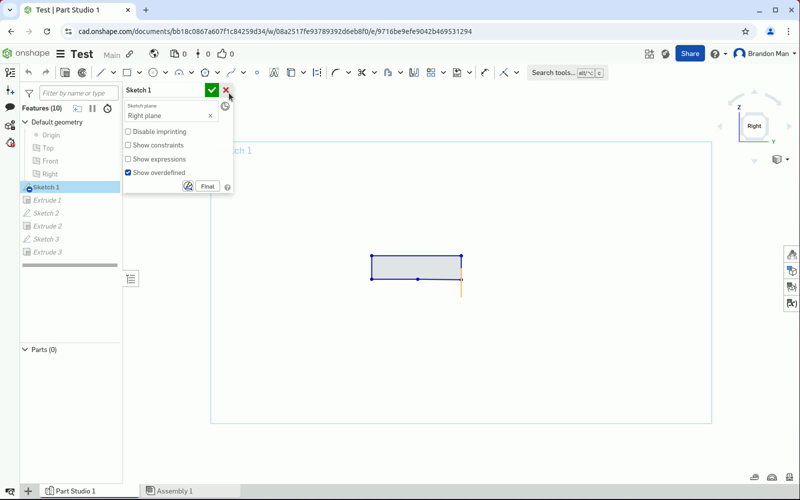
key(shift+s)
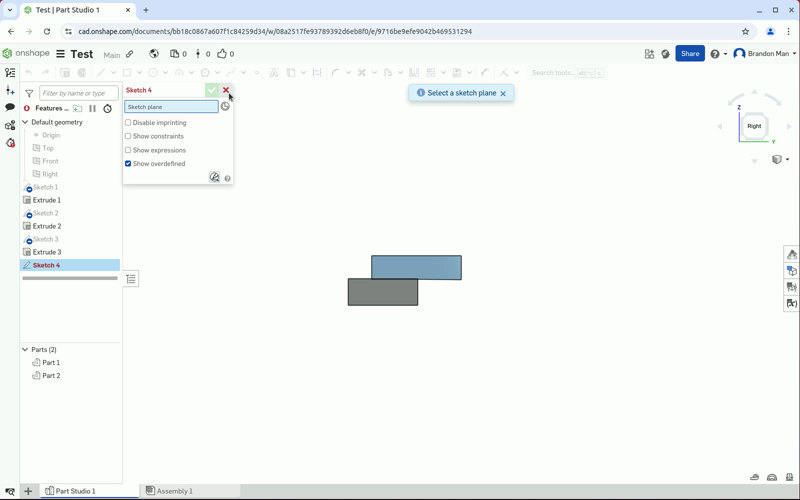
mouse_move(73, 176)
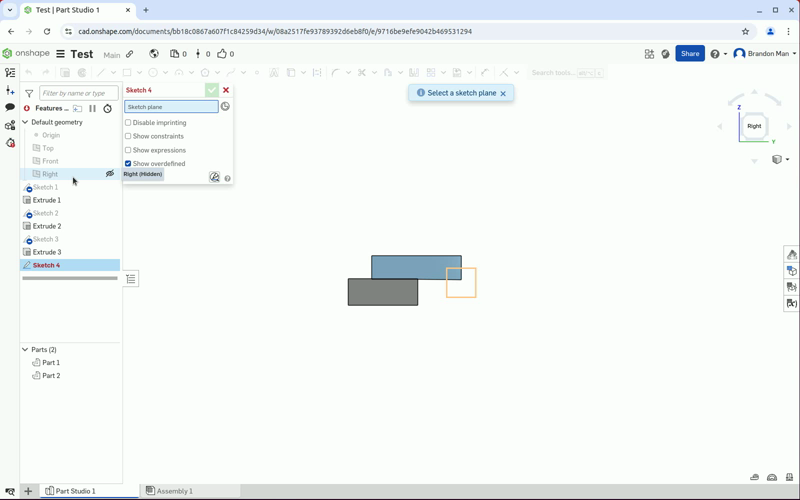
click(73, 176)
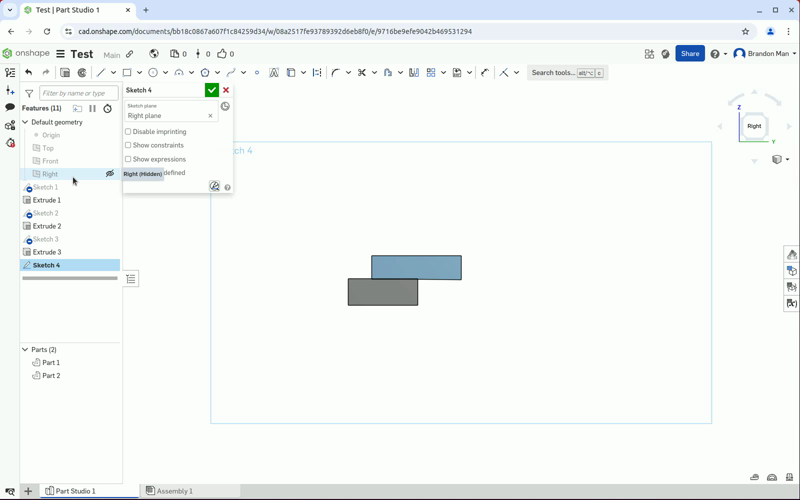
mouse_move(73, 352)
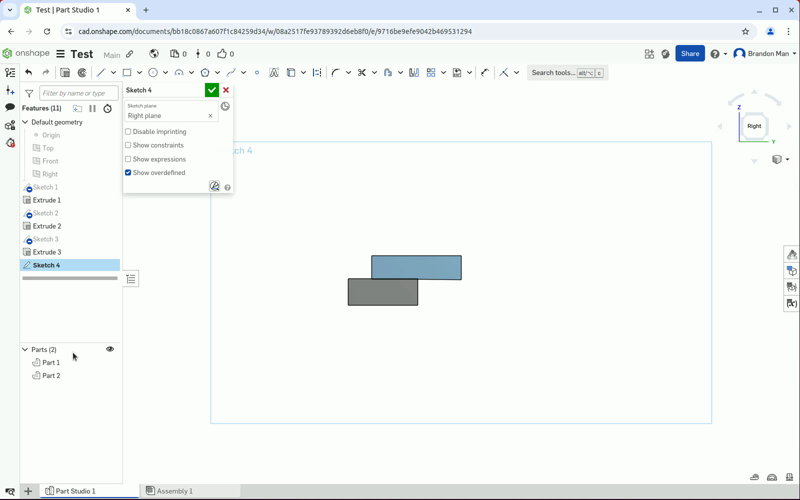
key(y)
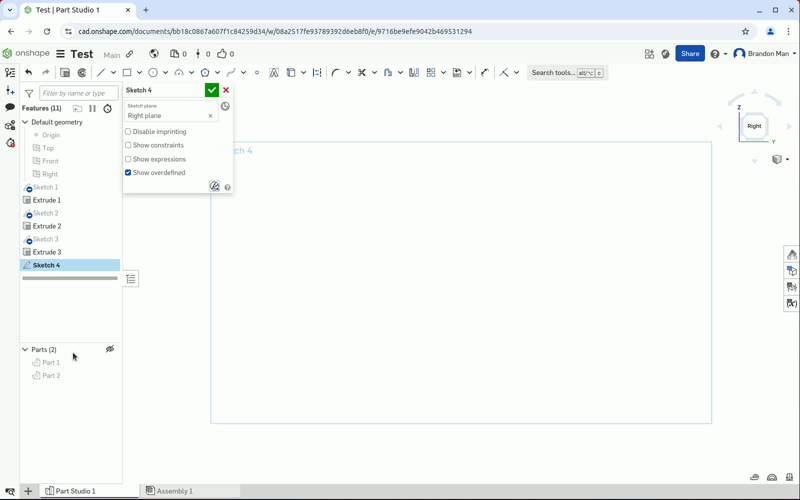
key(l)
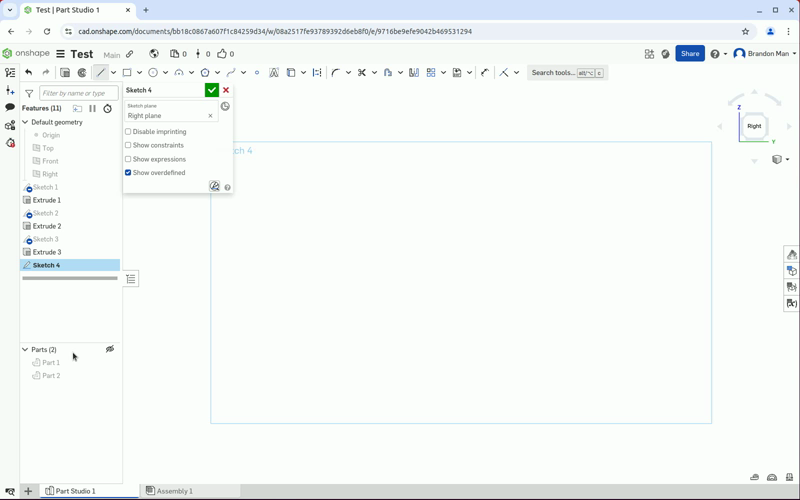
key_down(shift)
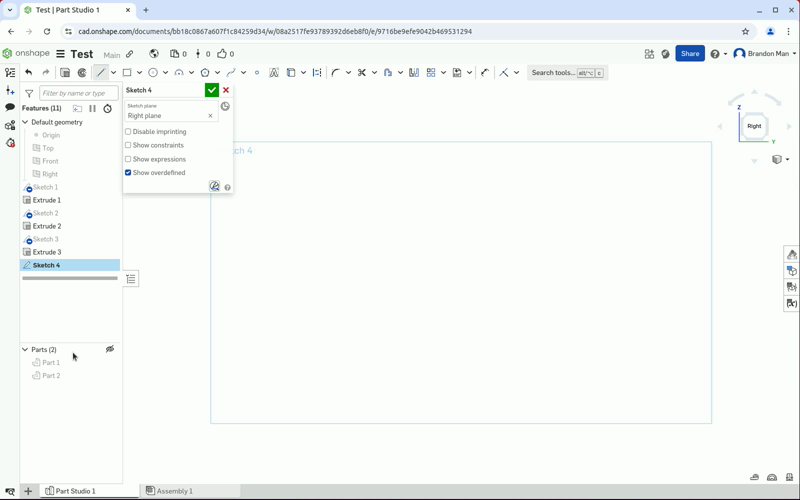
mouse_move(371, 279)
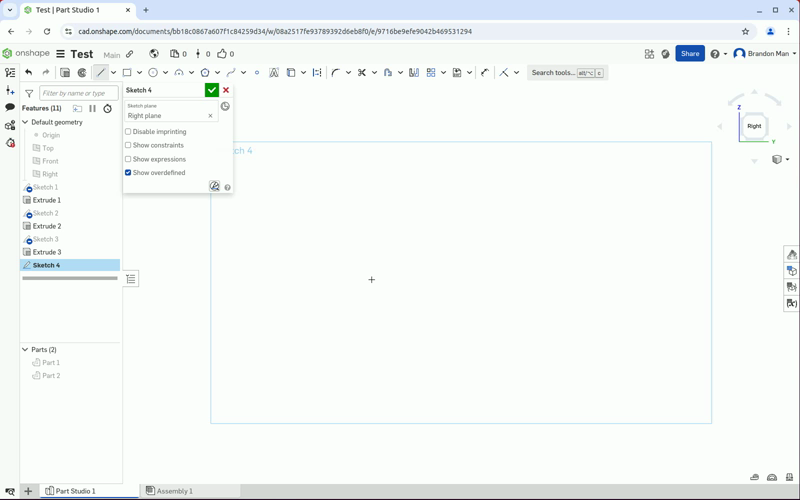
click(371, 279)
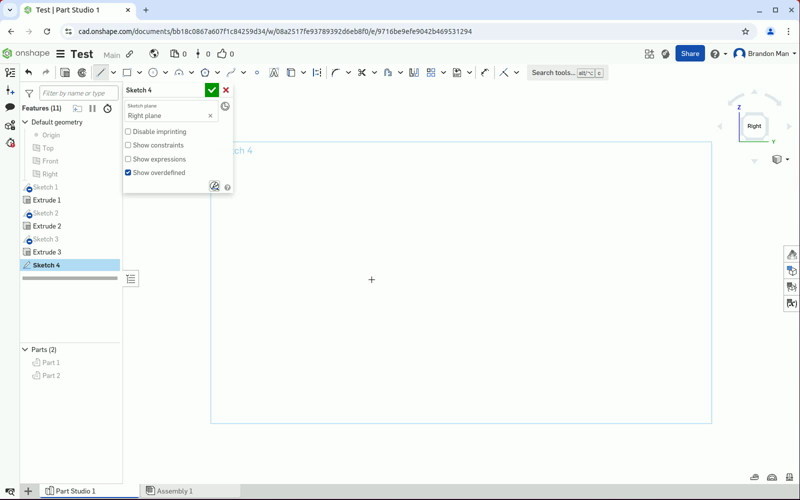
key_up(shift)
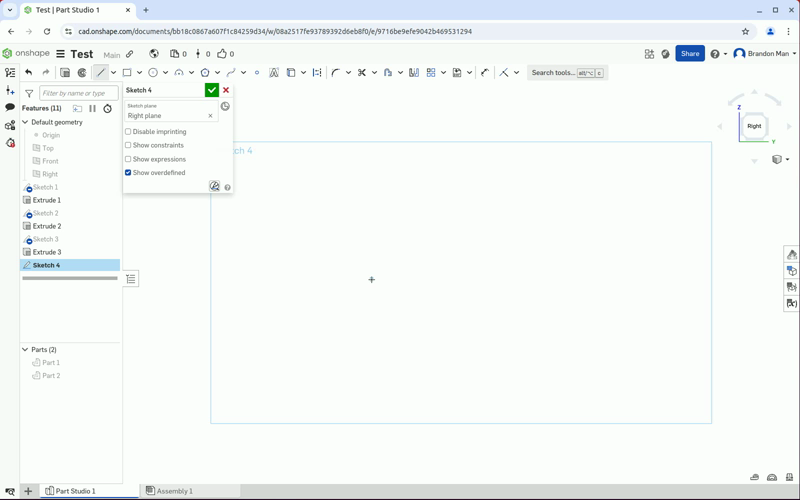
key_down(shift)
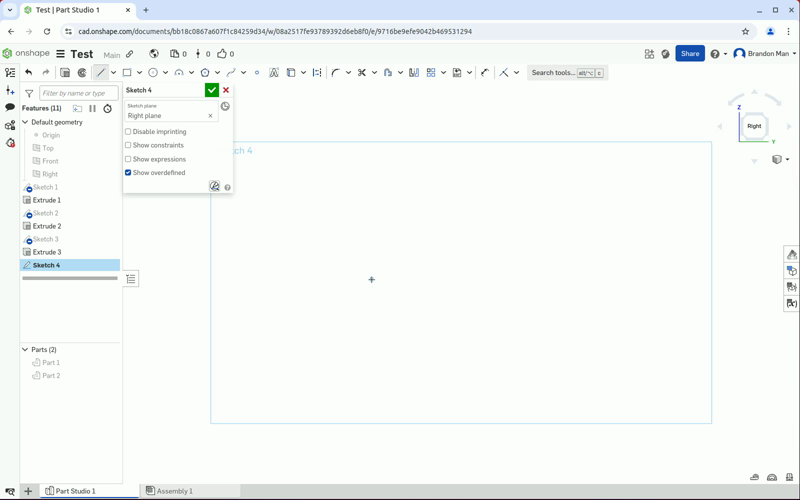
mouse_move(401, 279)
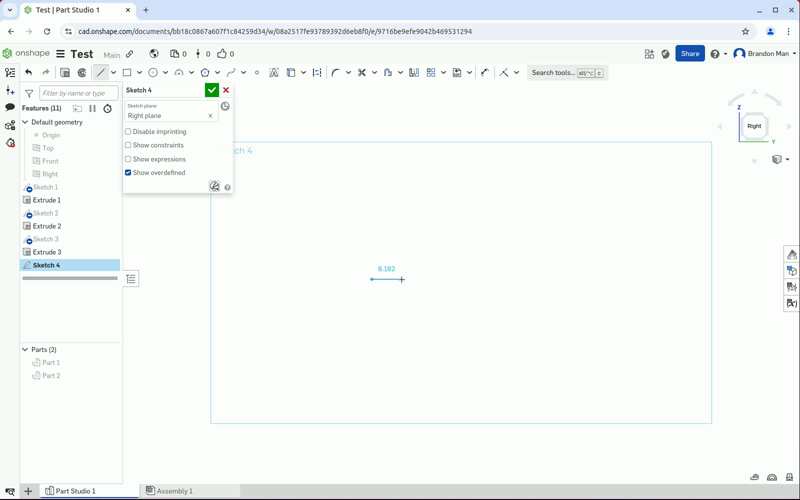
mouse_move(417, 279)
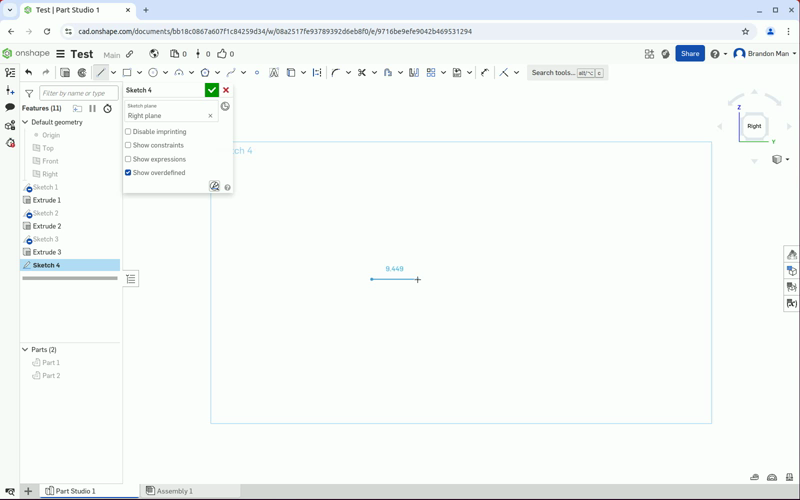
click(417, 279)
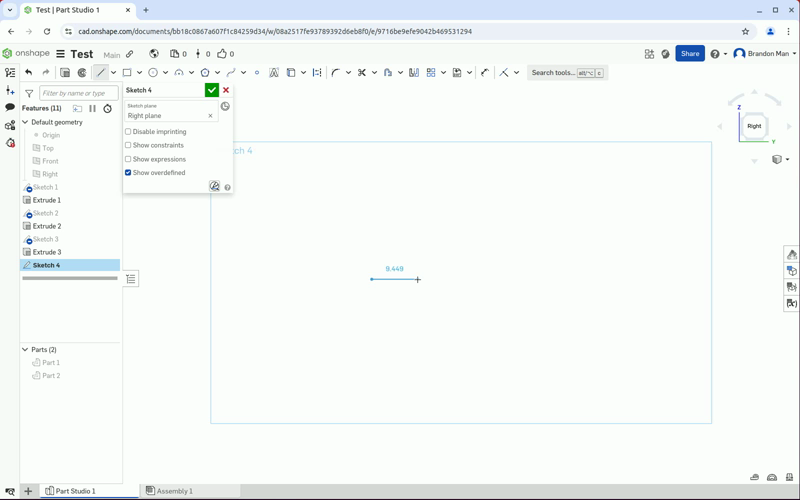
key_up(shift)
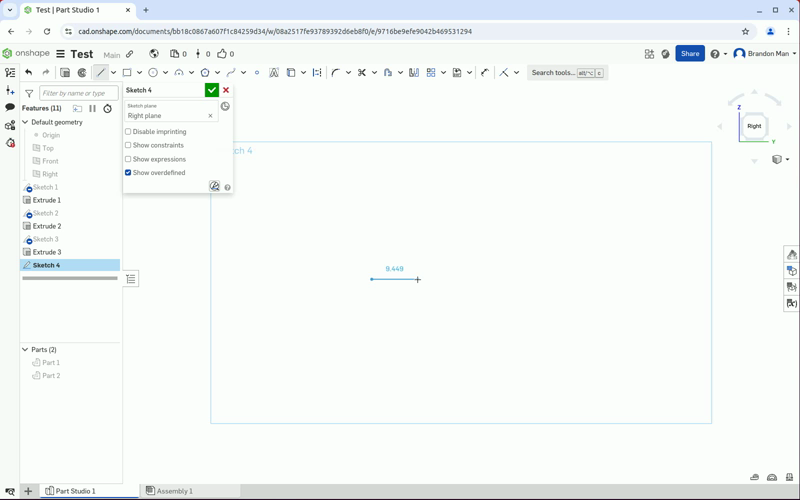
key_down(shift)
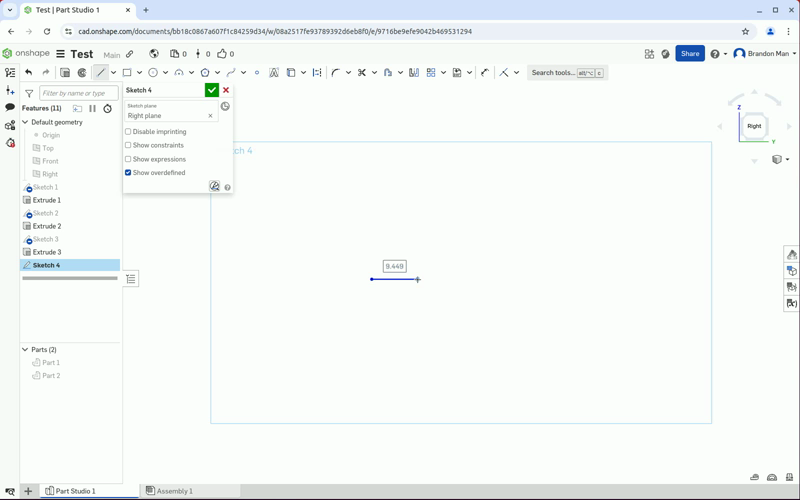
mouse_move(447, 279)
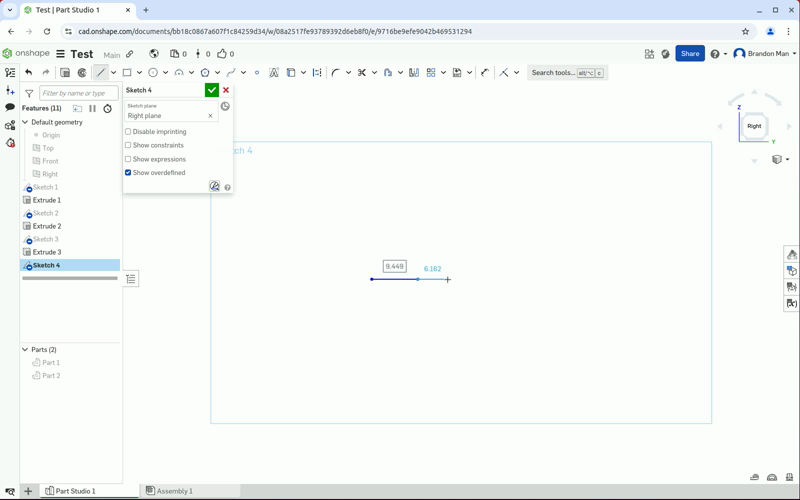
mouse_move(461, 279)
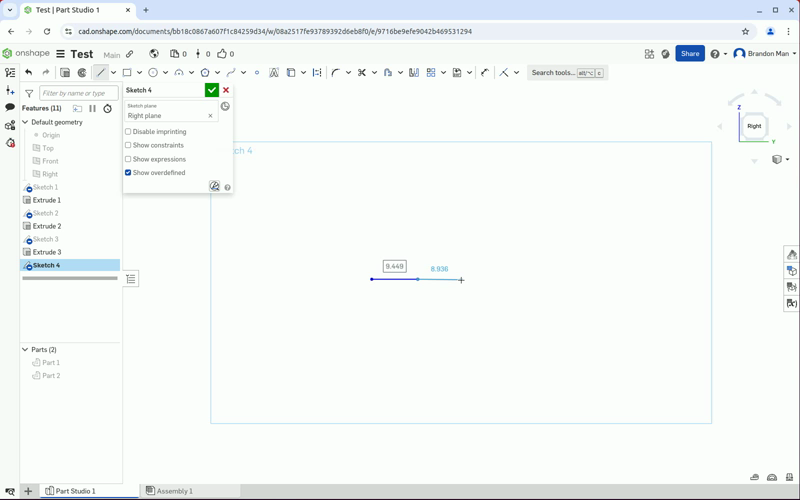
click(461, 279)
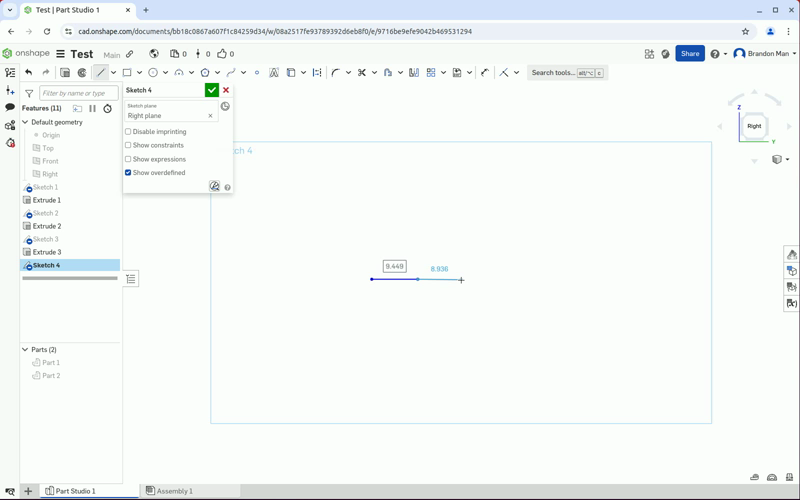
key_up(shift)
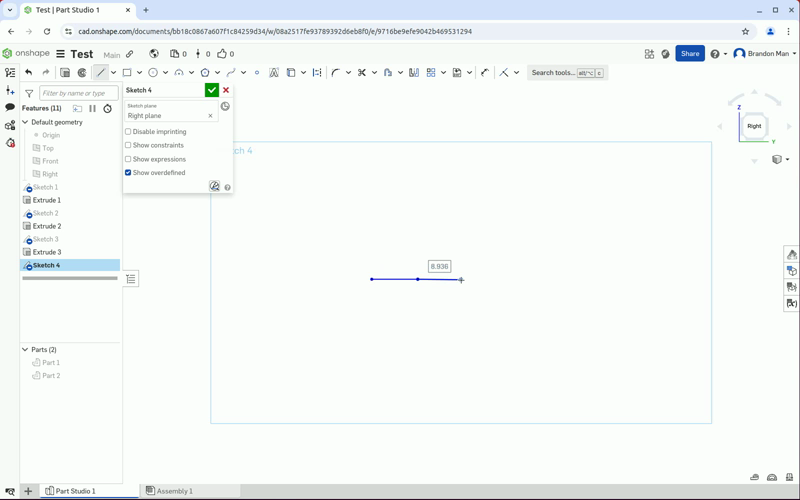
key_down(shift)
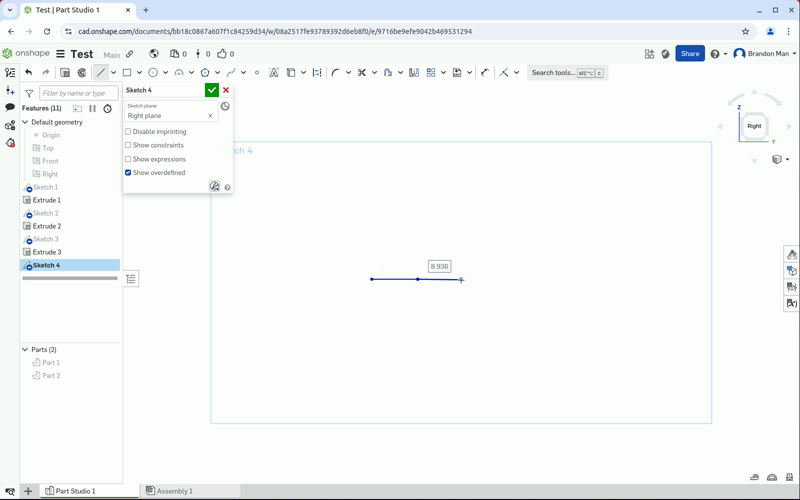
mouse_move(491, 279)
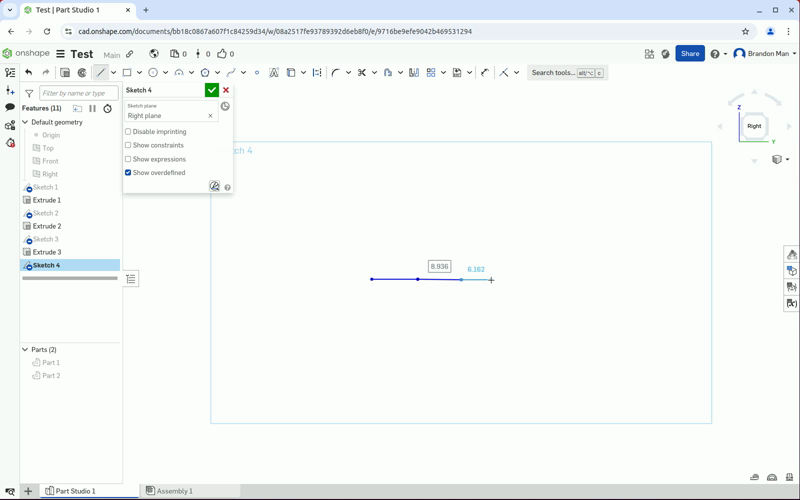
mouse_move(461, 255)
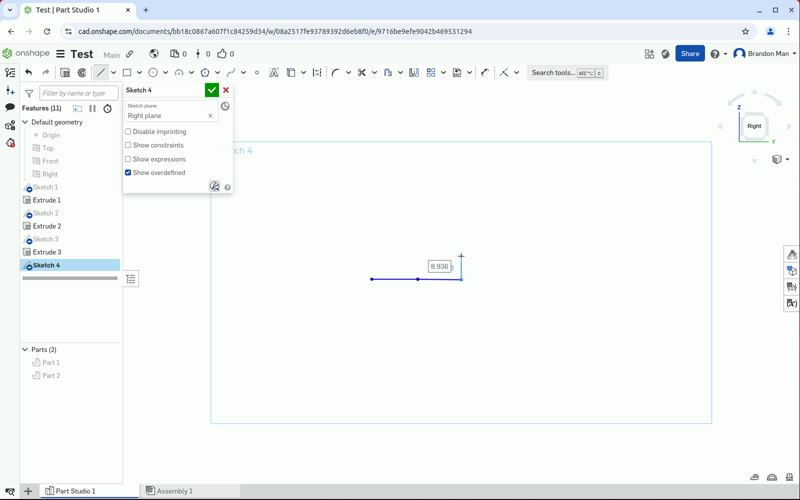
click(461, 255)
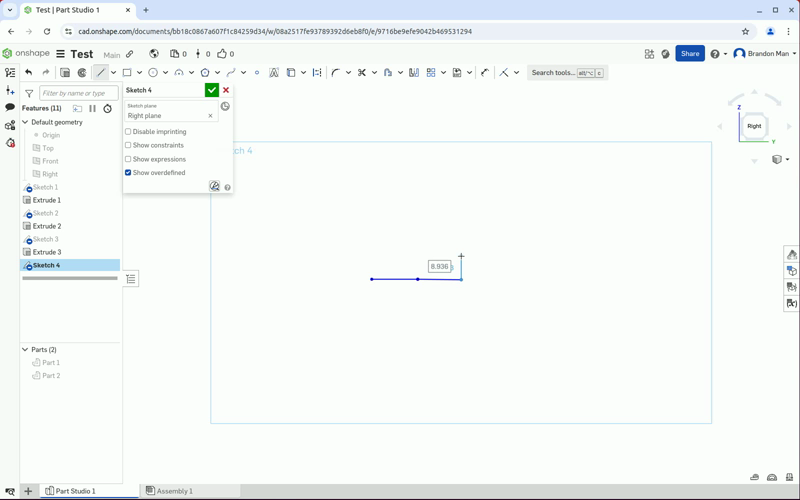
key_up(shift)
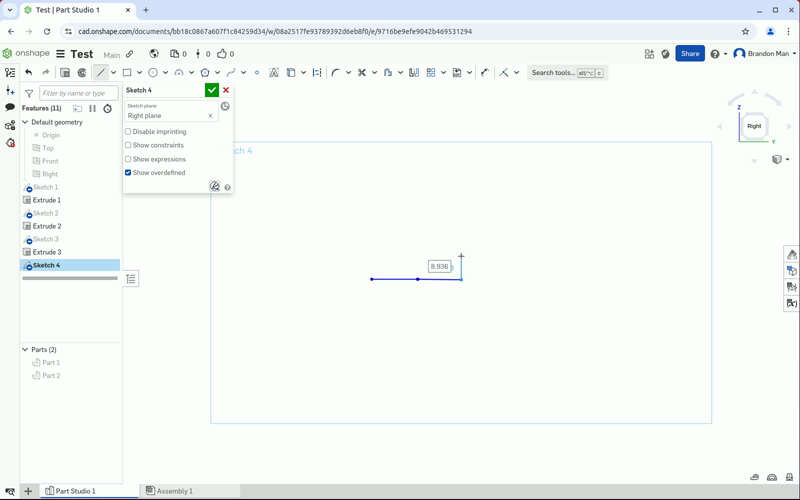
key_down(shift)
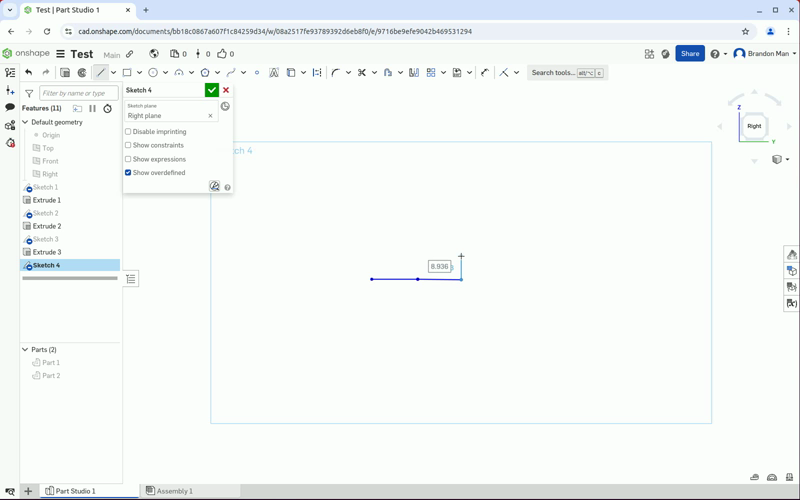
mouse_move(371, 255)
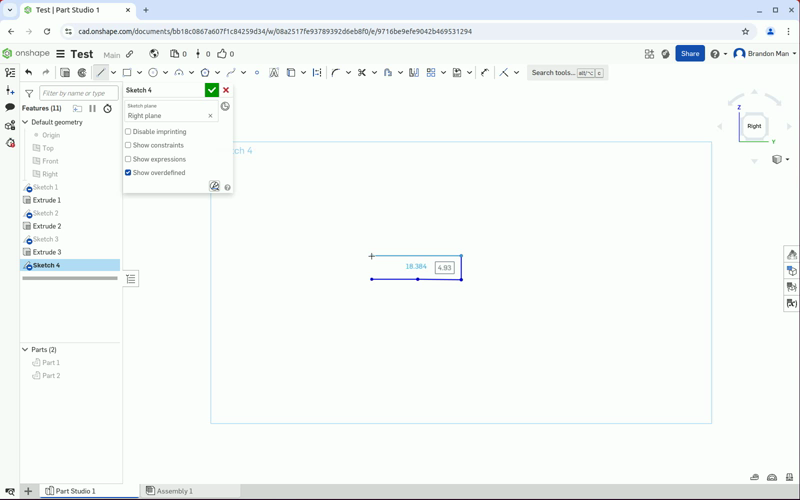
click(371, 255)
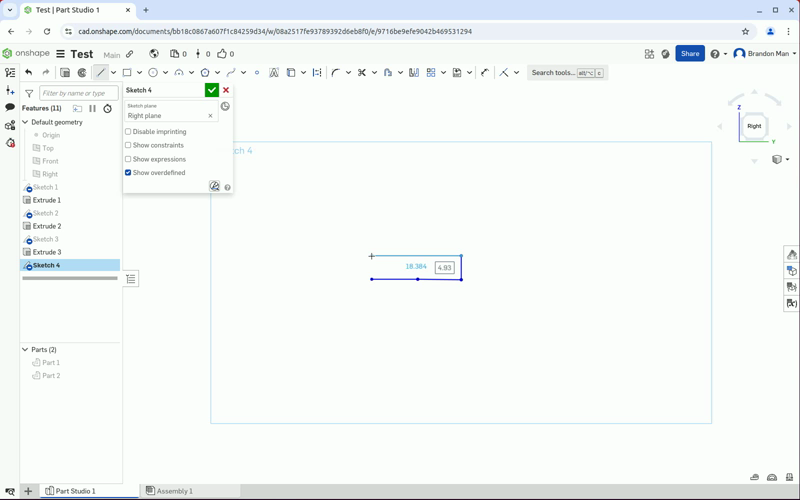
key_up(shift)
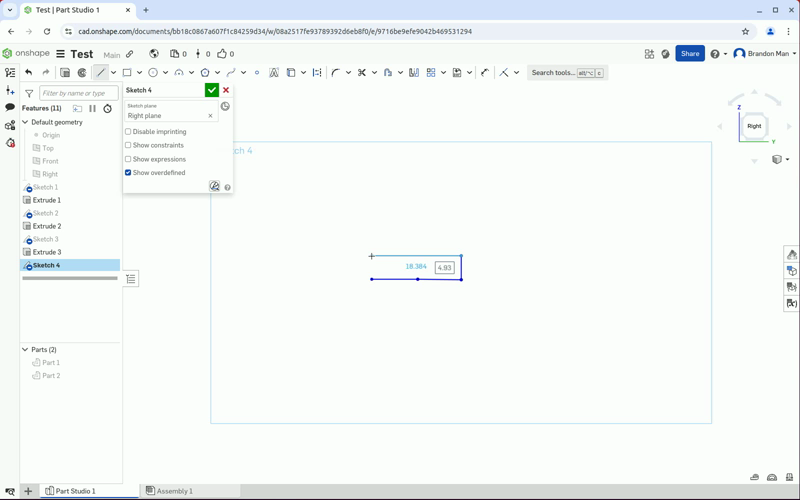
mouse_move(401, 255)
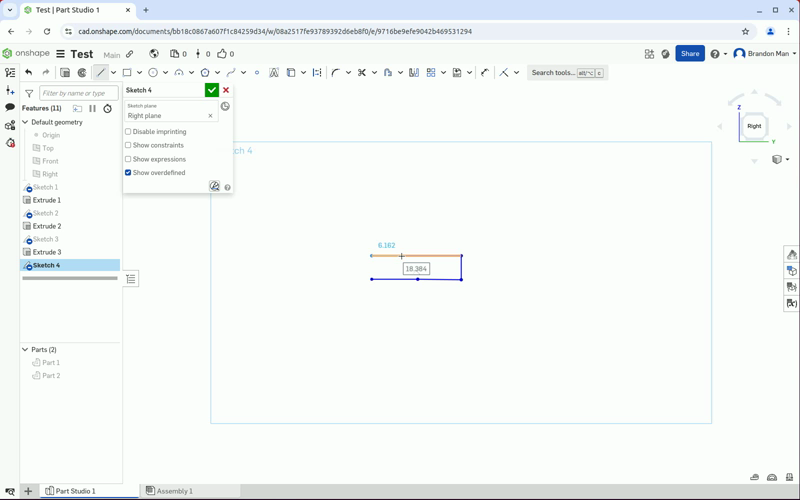
key_down(shift)
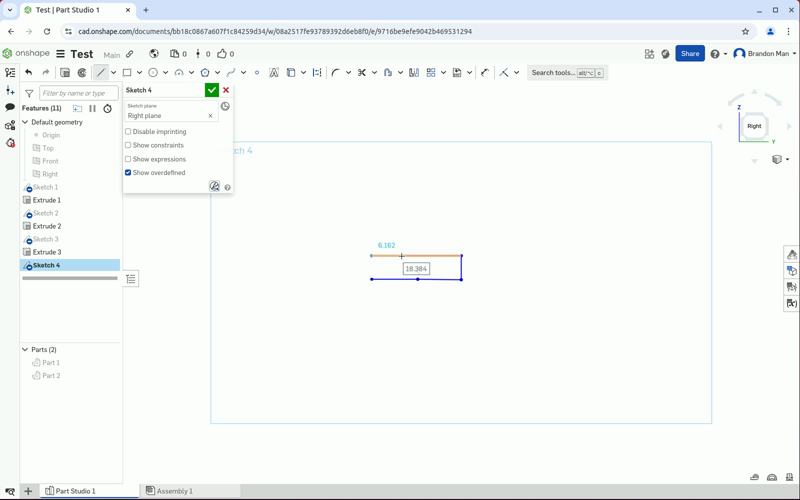
mouse_move(371, 279)
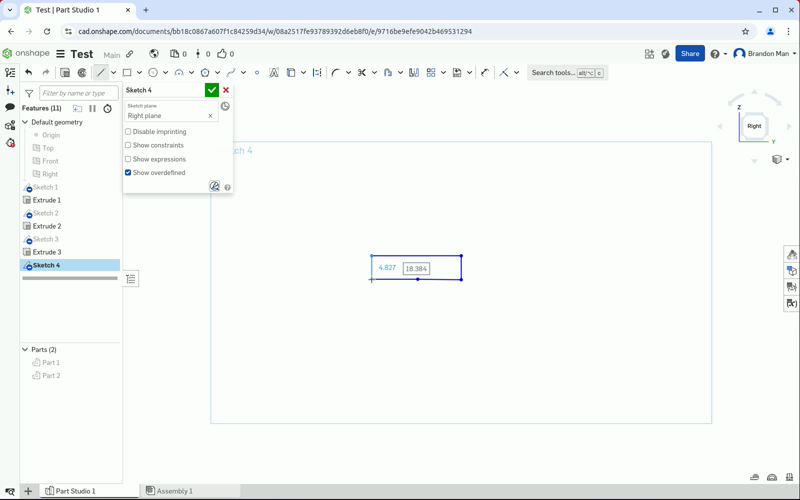
key_up(shift)
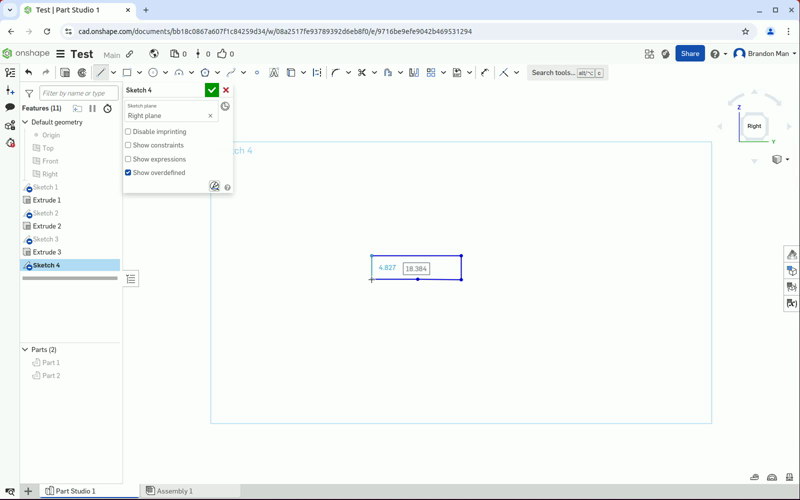
click(371, 279)
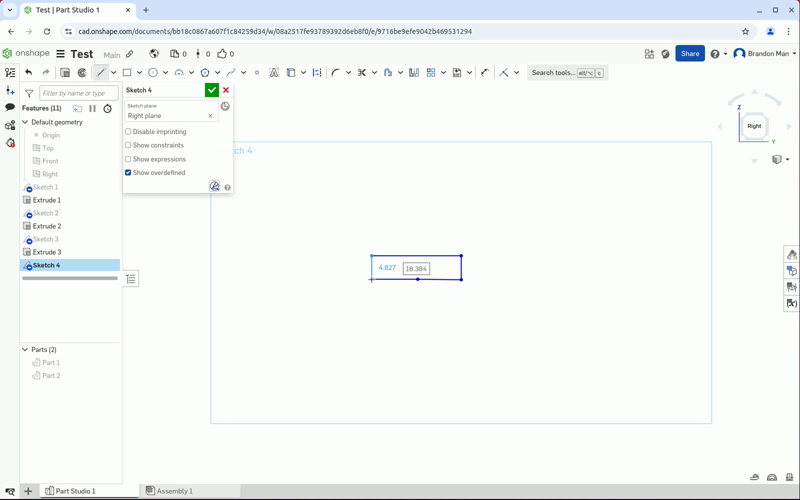
key(esc)
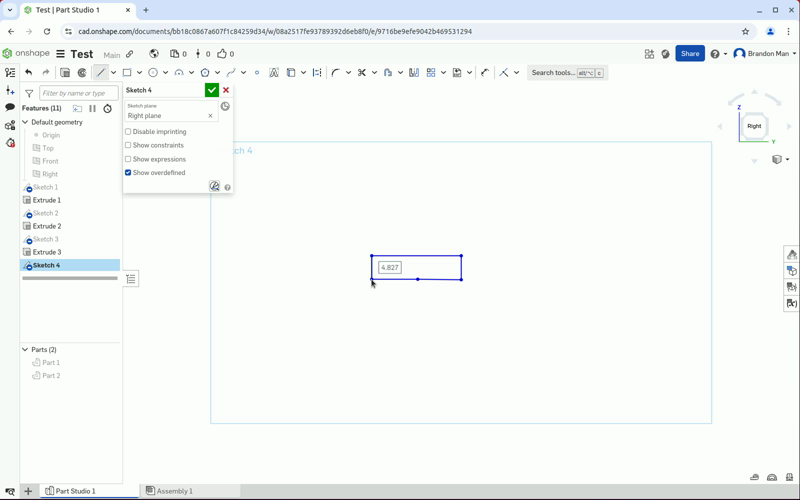
mouse_move(403, 273)
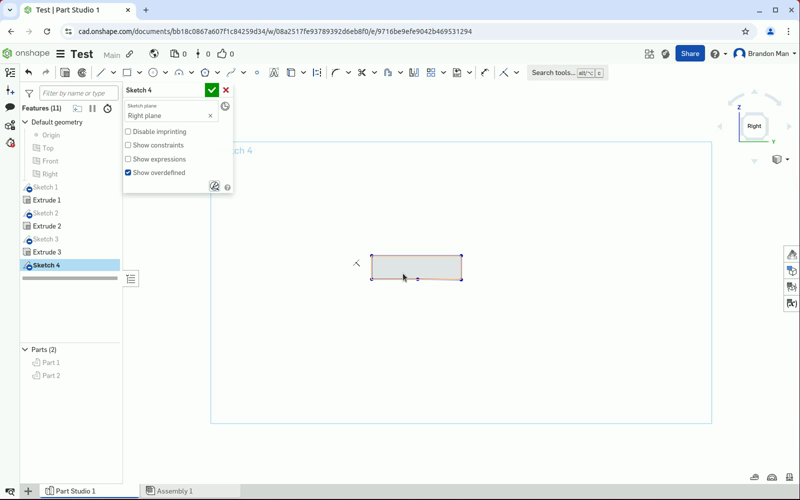
click(403, 273)
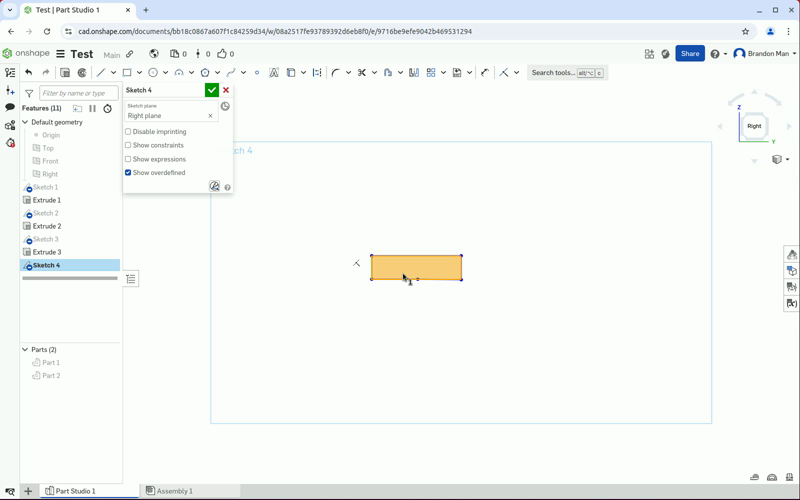
mouse_move(73, 352)
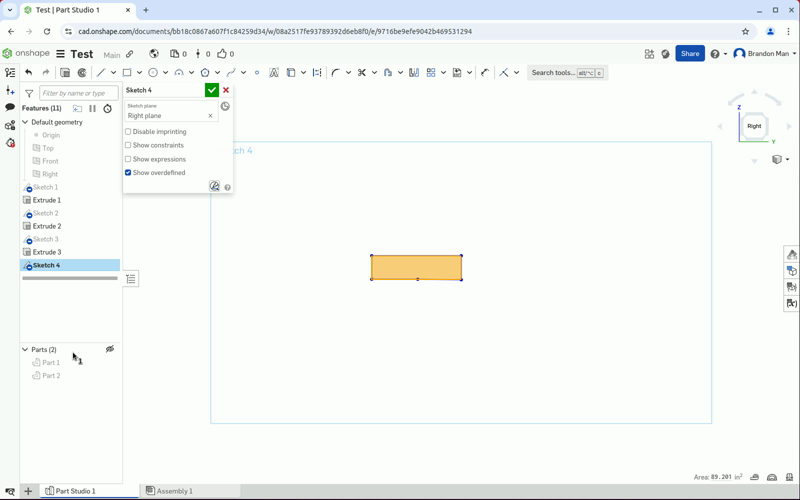
key(shift+y)
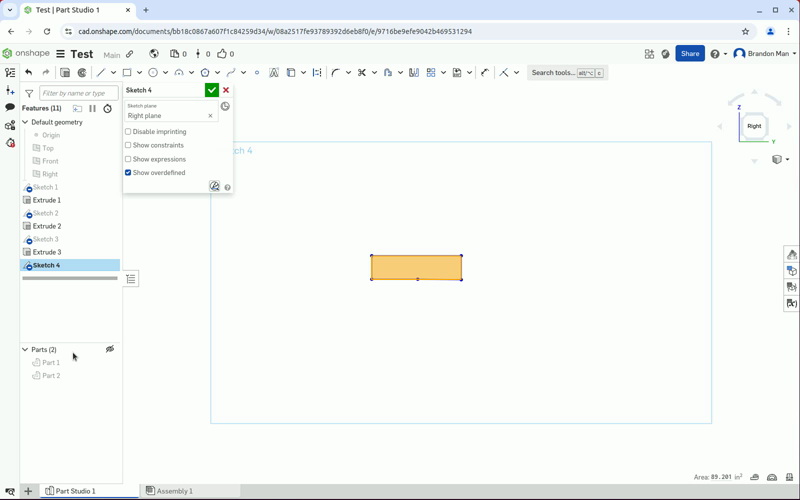
key(shift+e)
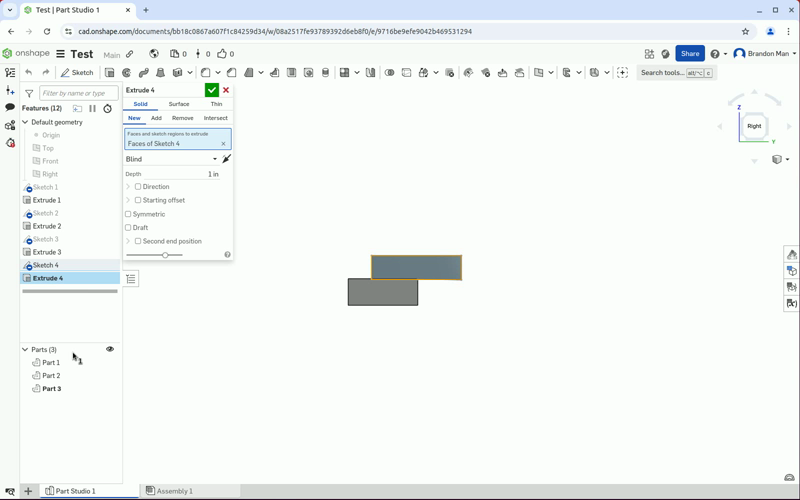
mouse_move(143, 106)
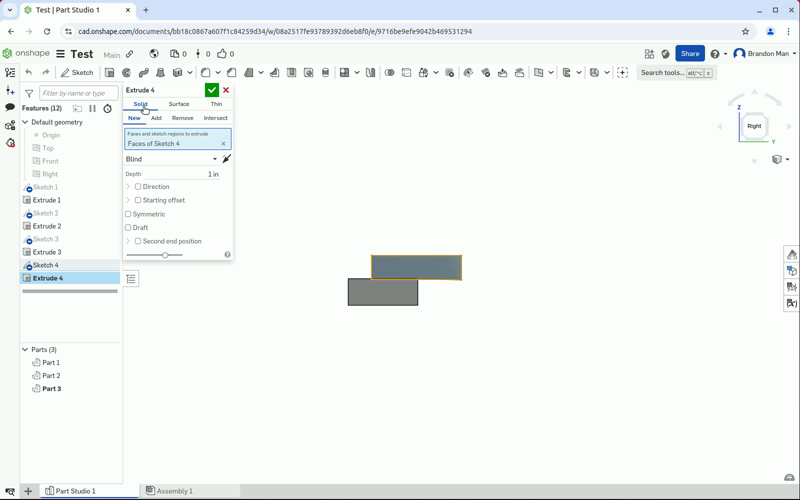
click(143, 106)
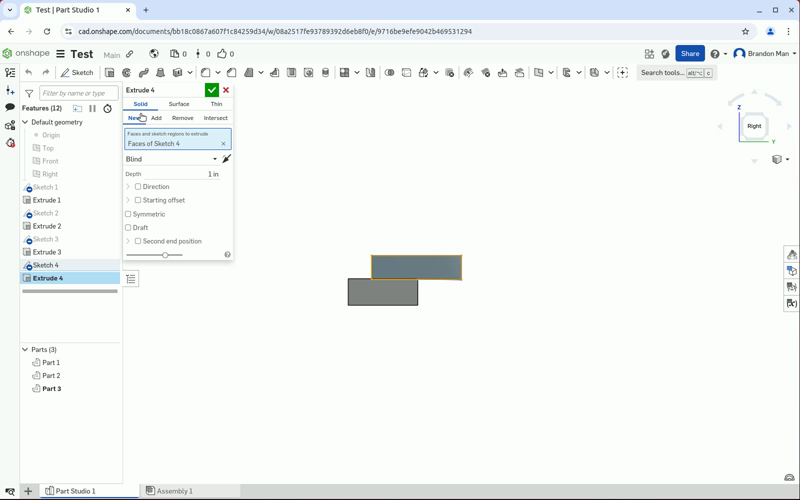
mouse_move(137, 120)
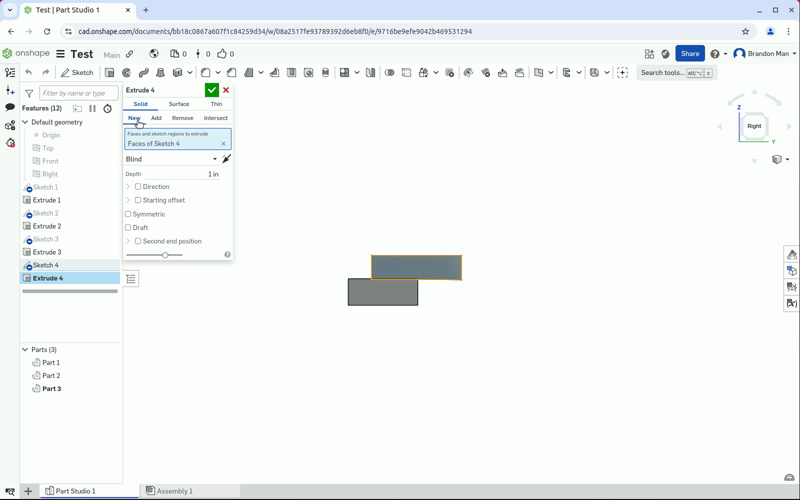
click(137, 120)
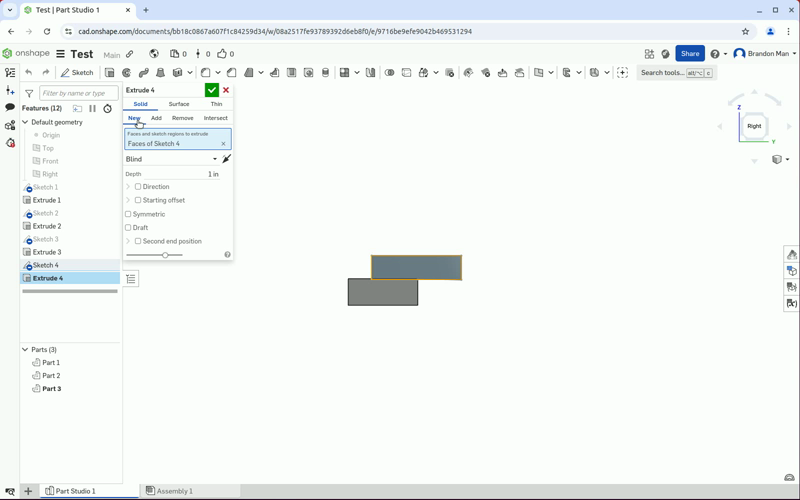
key(tab, 4)
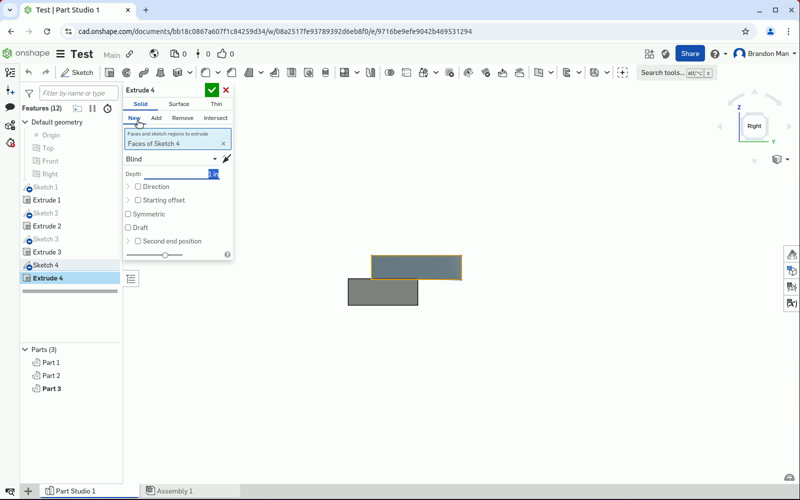
text(-6.499)
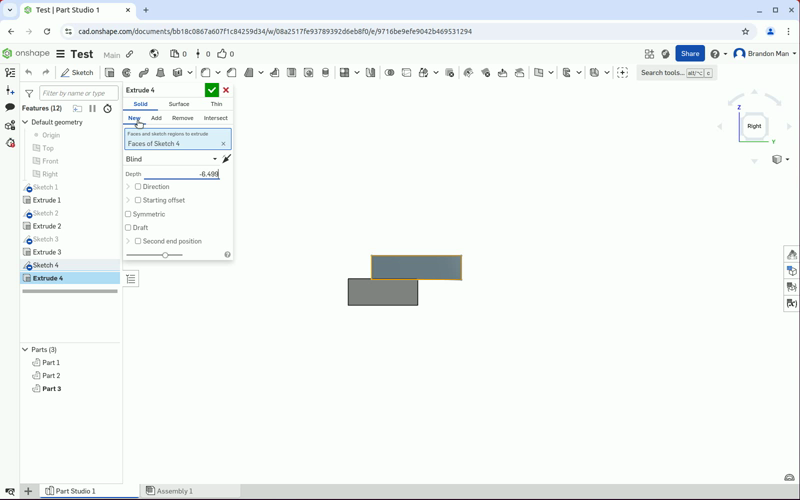
key(enter)
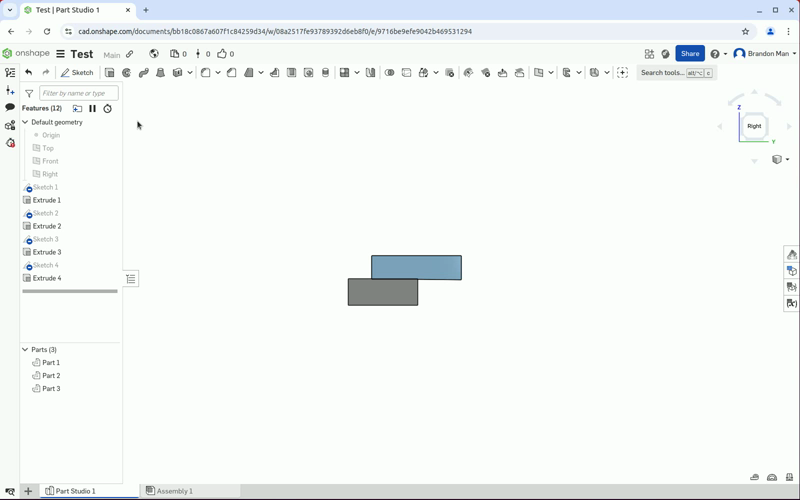
key(shift+h)
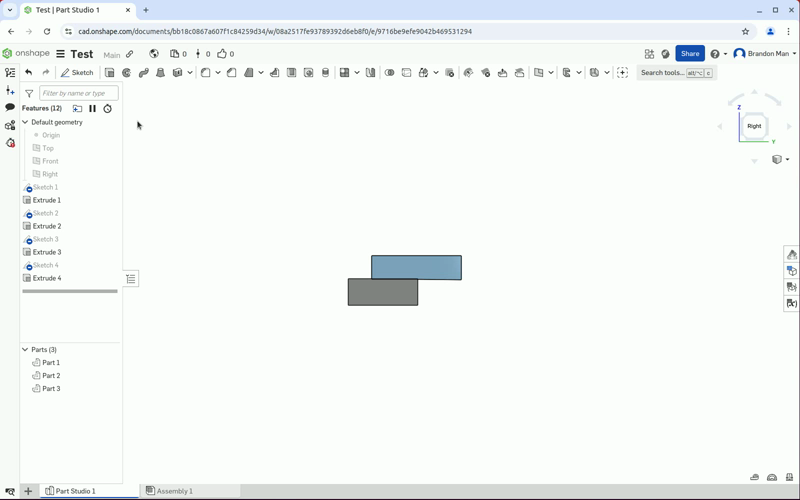
key(shift+h)
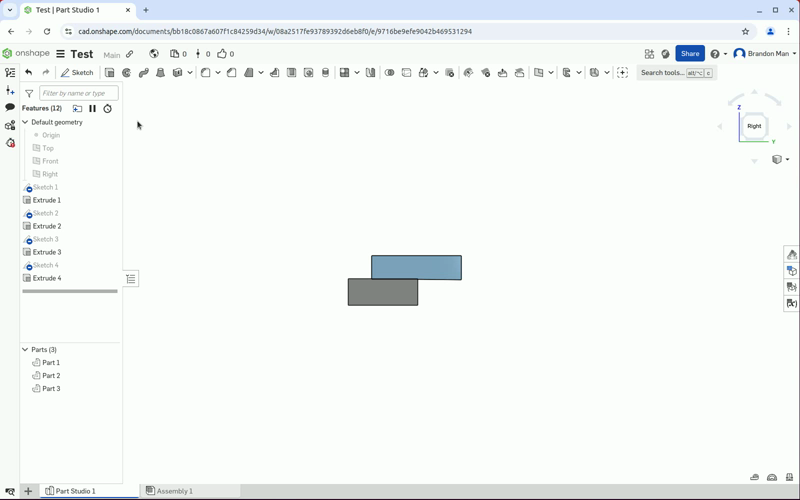
mouse_move(73, 189)
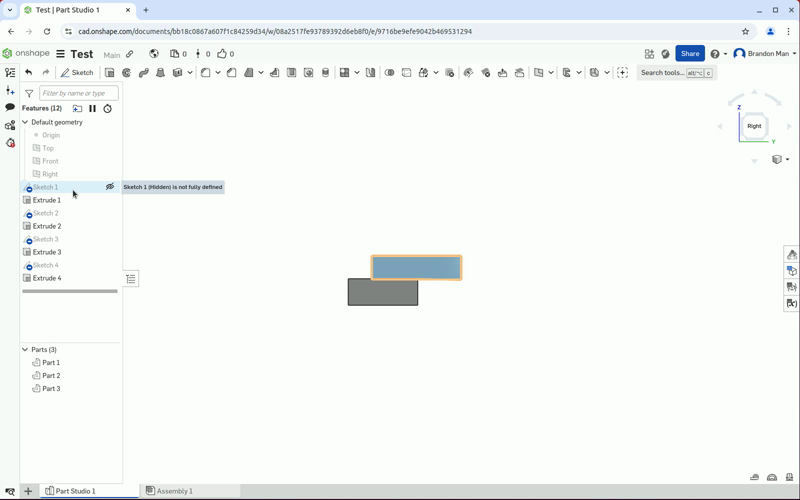
click(73, 189)
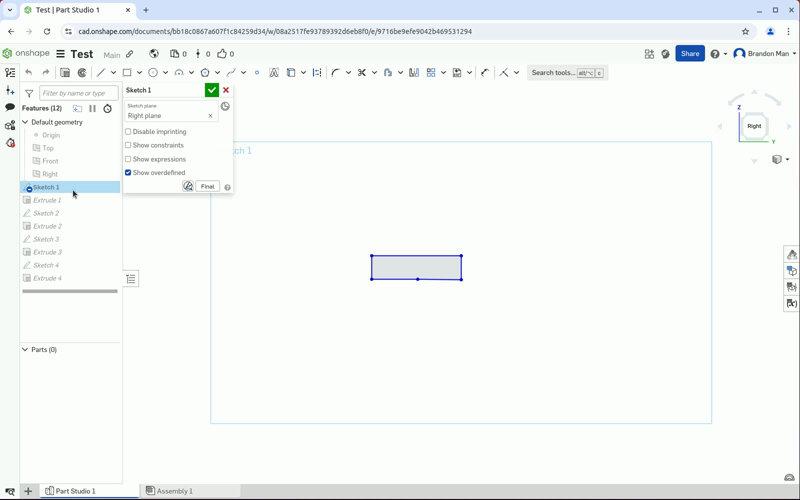
mouse_move(229, 92)
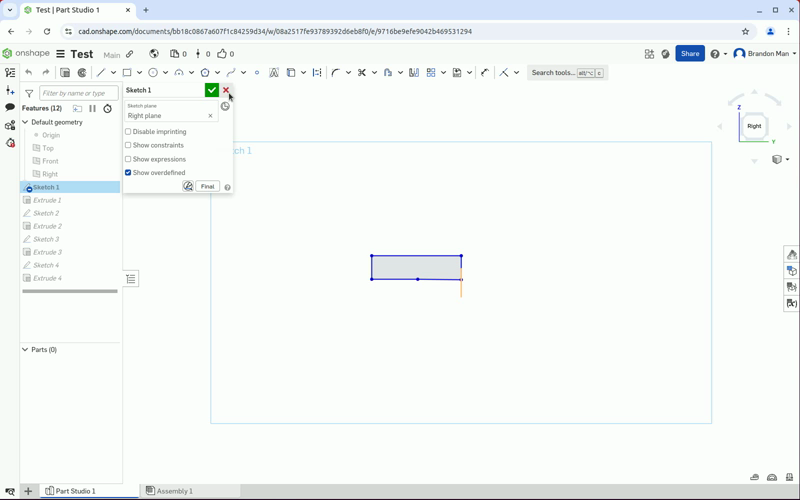
click(229, 92)
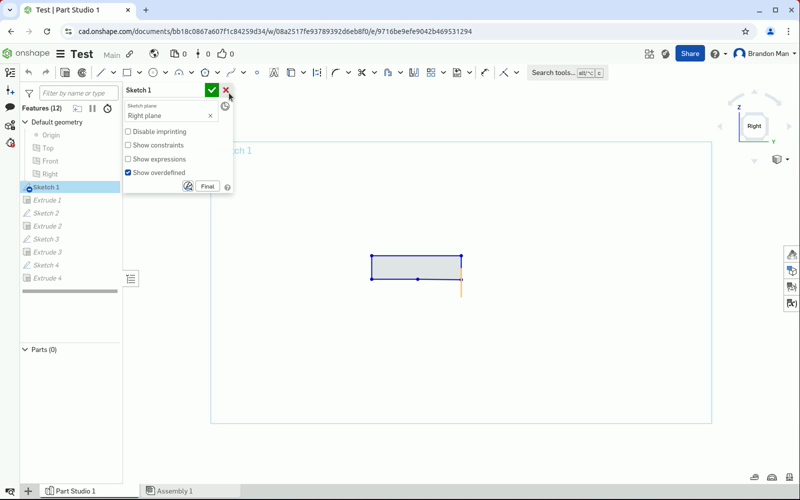
key(shift+s)
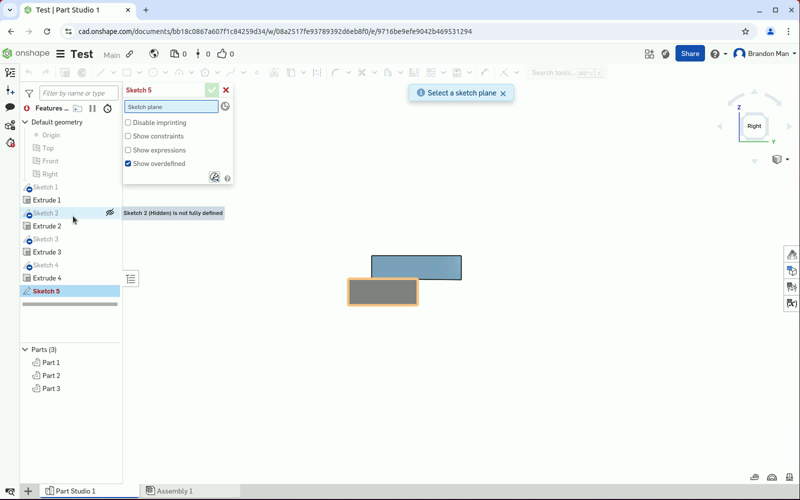
scroll(3)
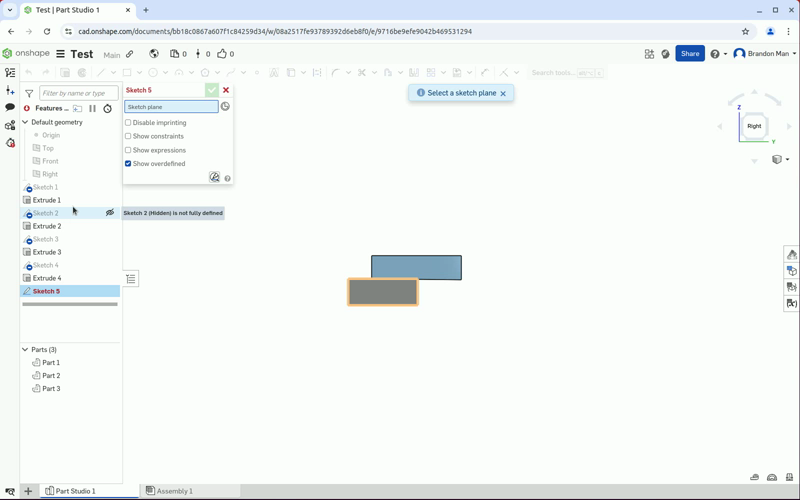
mouse_move(73, 176)
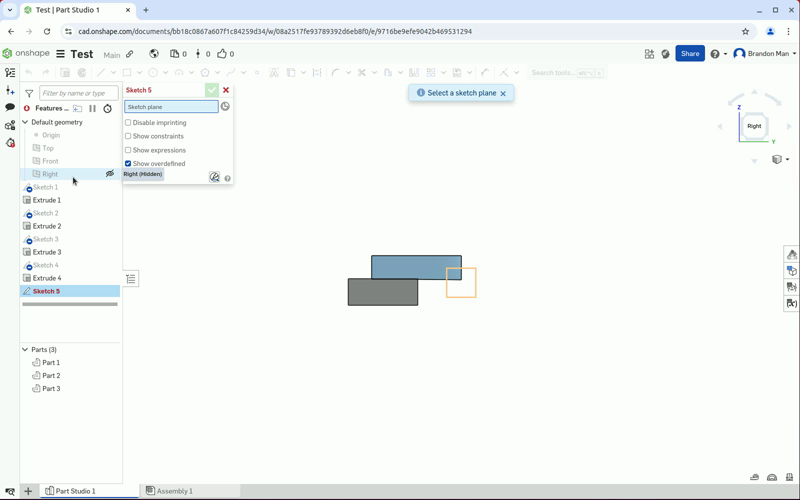
click(73, 176)
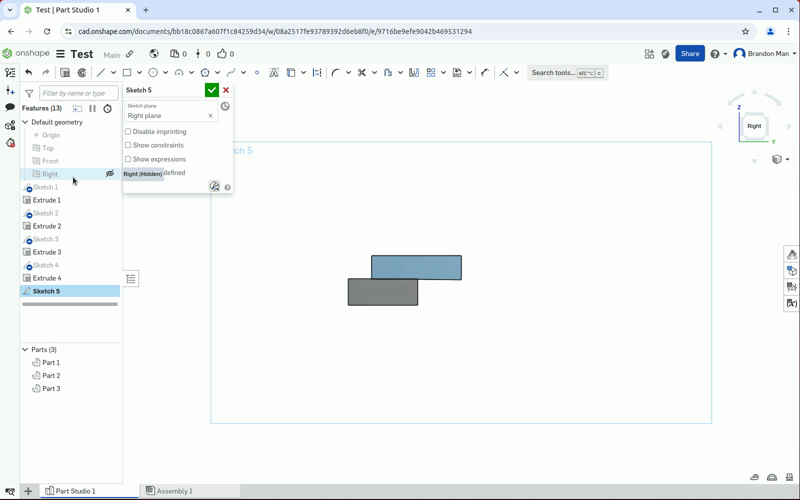
mouse_move(73, 352)
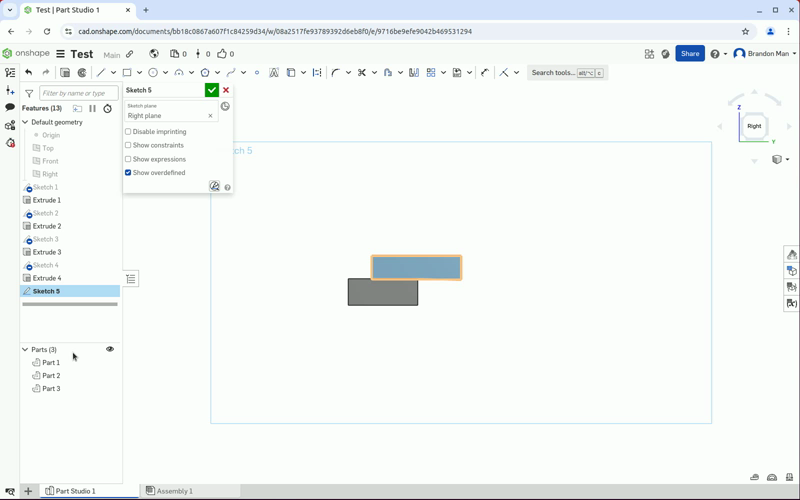
key(y)
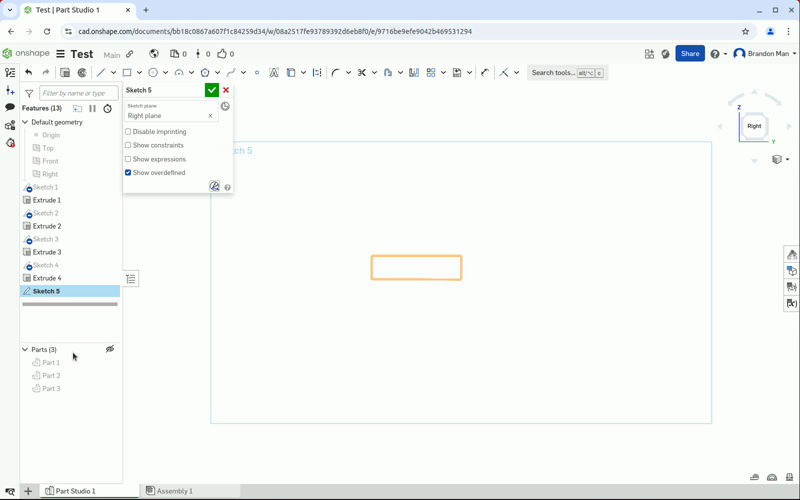
key(l)
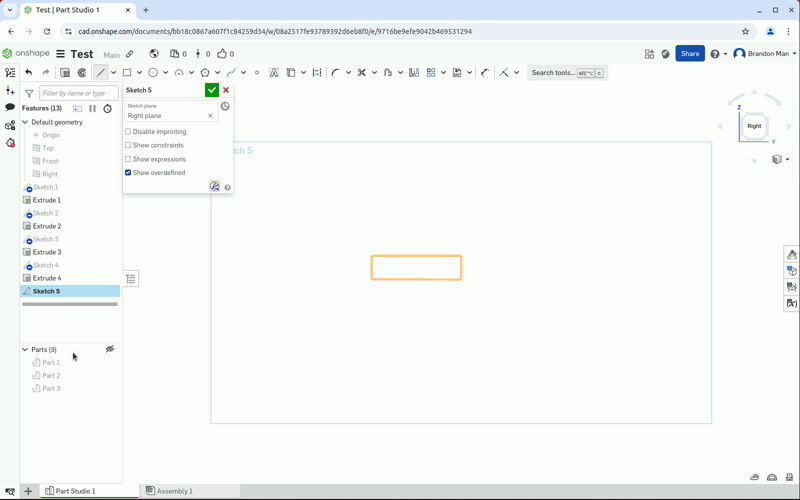
key_down(shift)
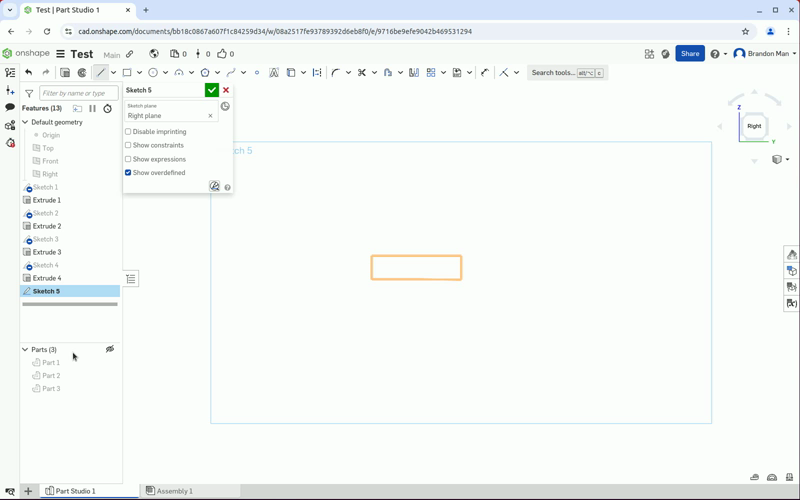
mouse_move(348, 305)
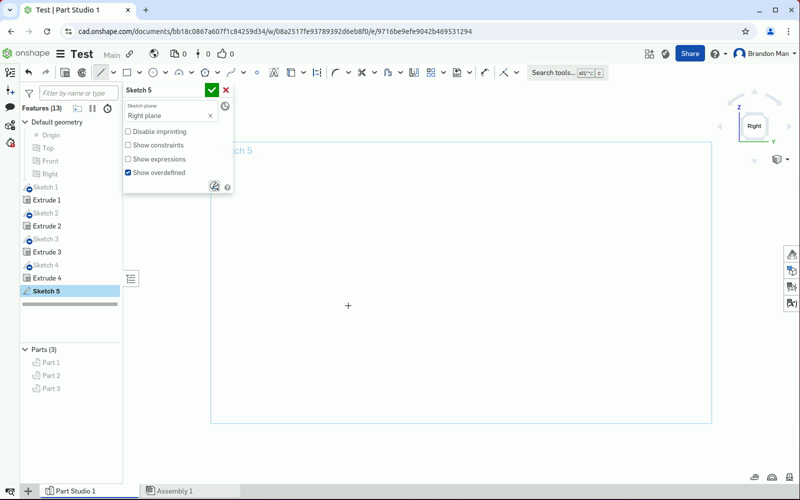
click(348, 305)
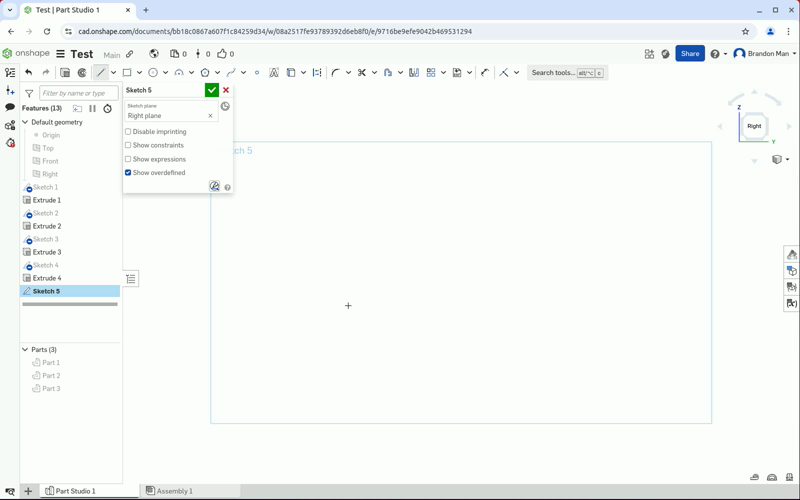
key_up(shift)
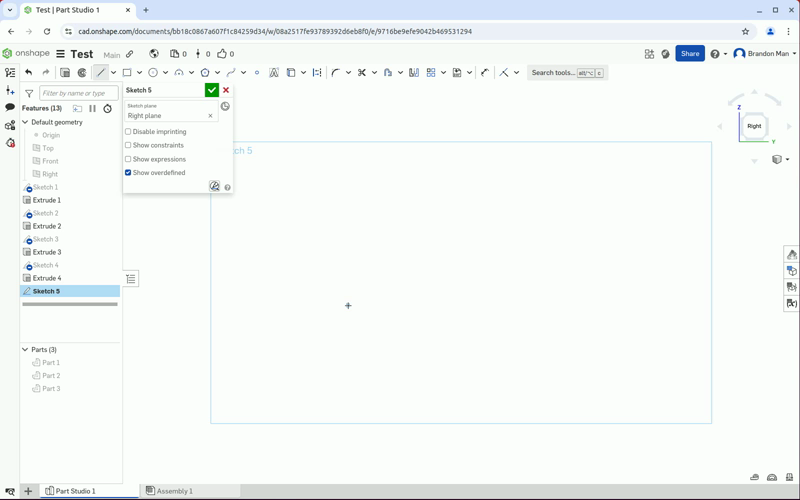
key_down(shift)
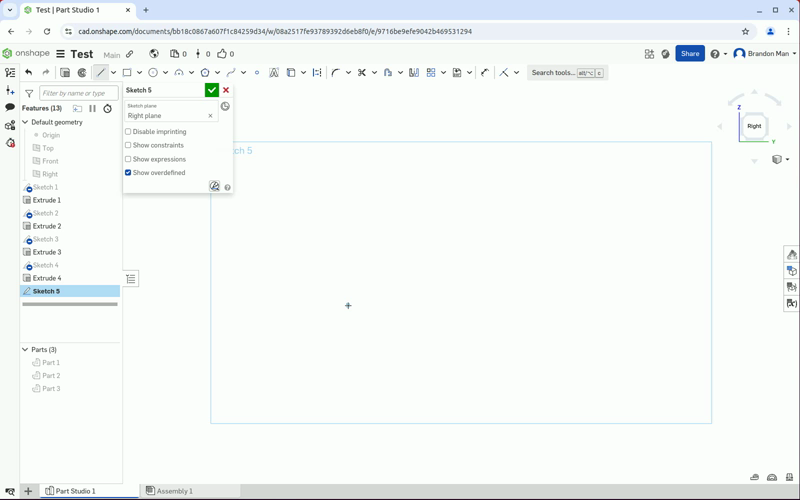
mouse_move(417, 305)
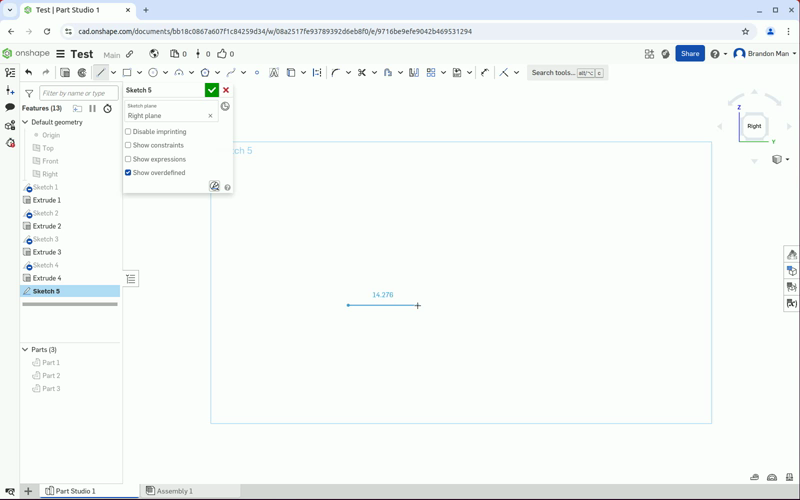
click(417, 305)
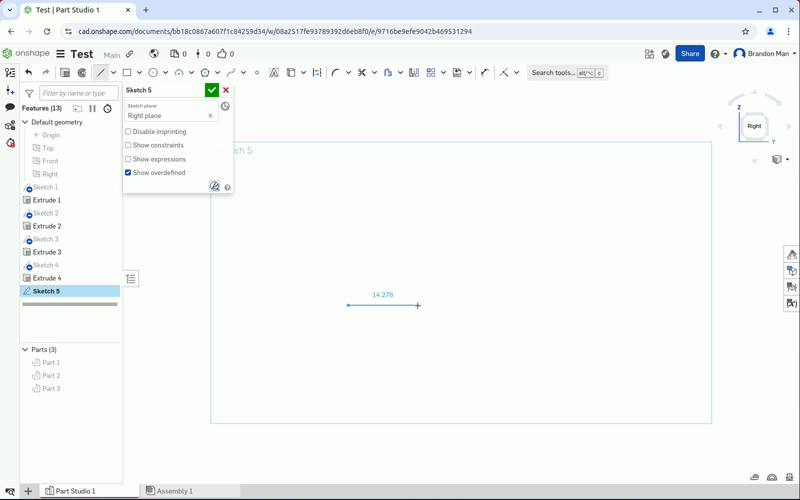
key_up(shift)
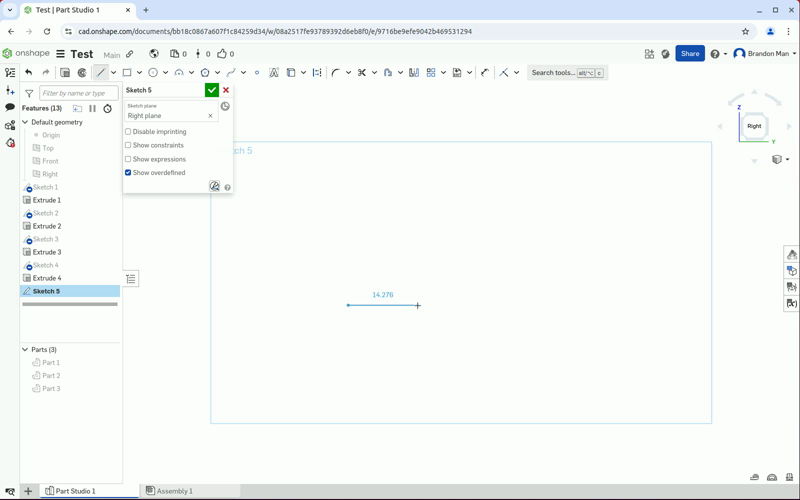
key_down(shift)
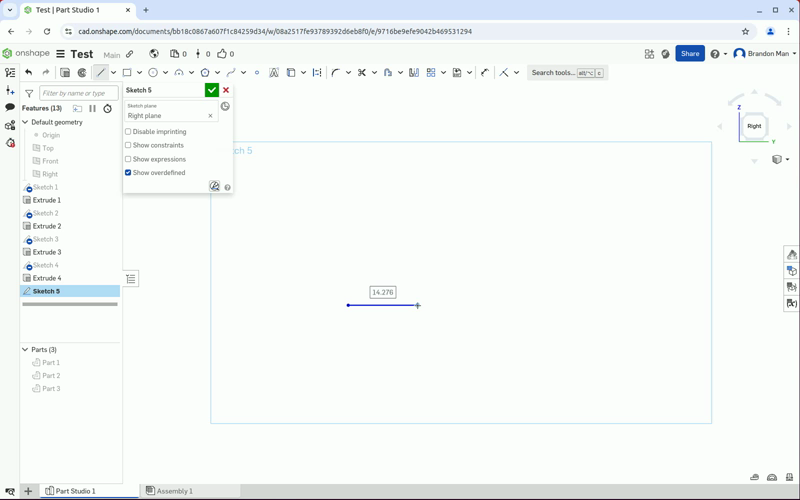
mouse_move(447, 305)
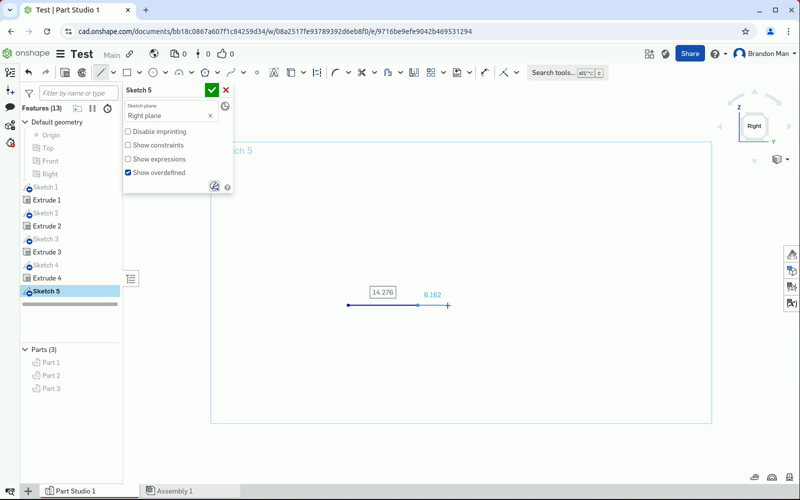
mouse_move(417, 278)
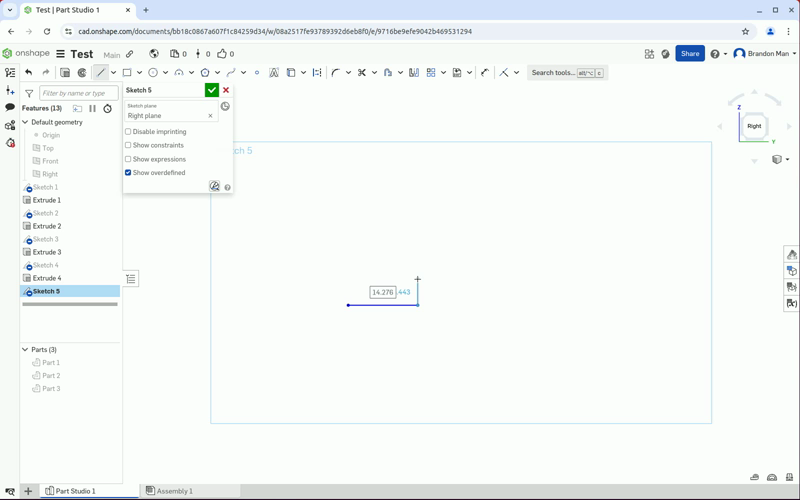
click(417, 278)
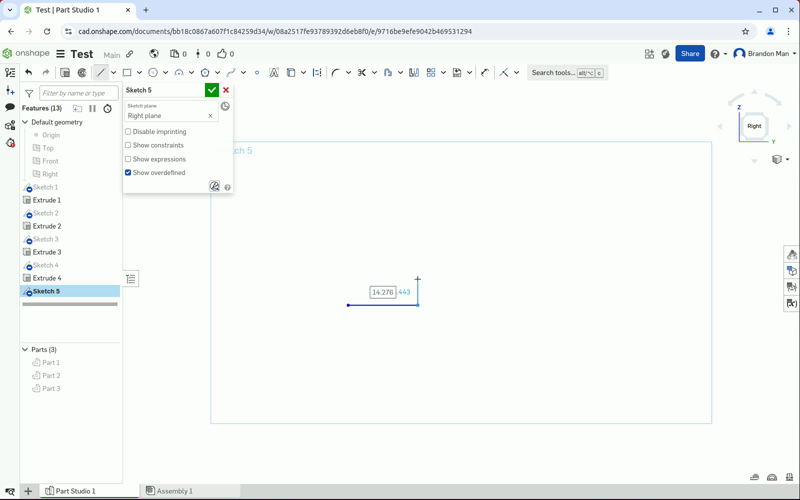
key_up(shift)
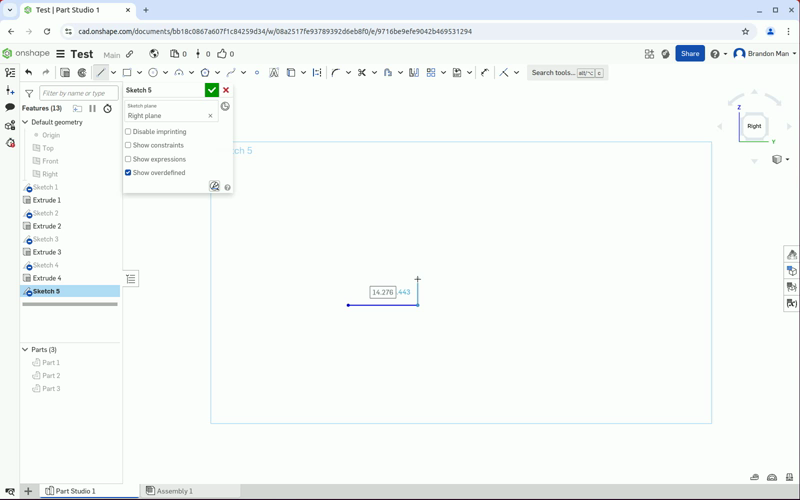
key_down(shift)
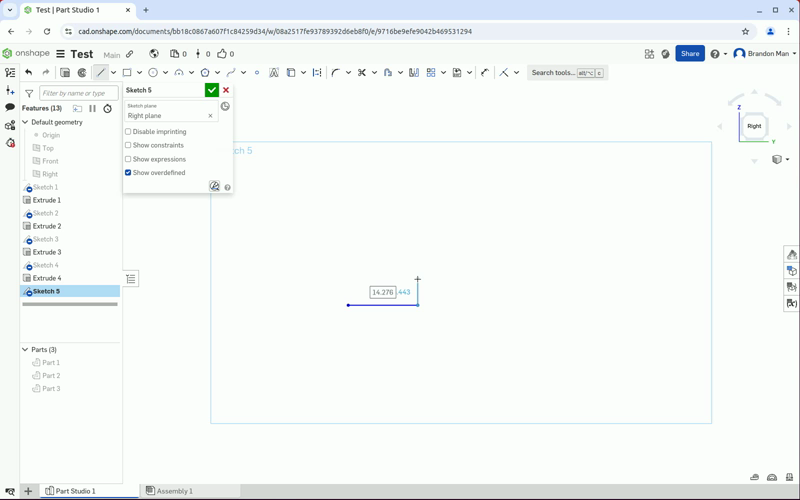
mouse_move(447, 278)
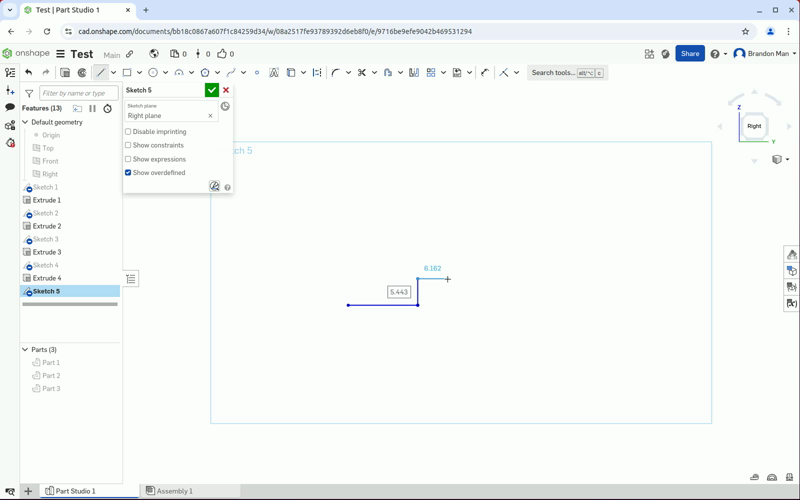
mouse_move(371, 278)
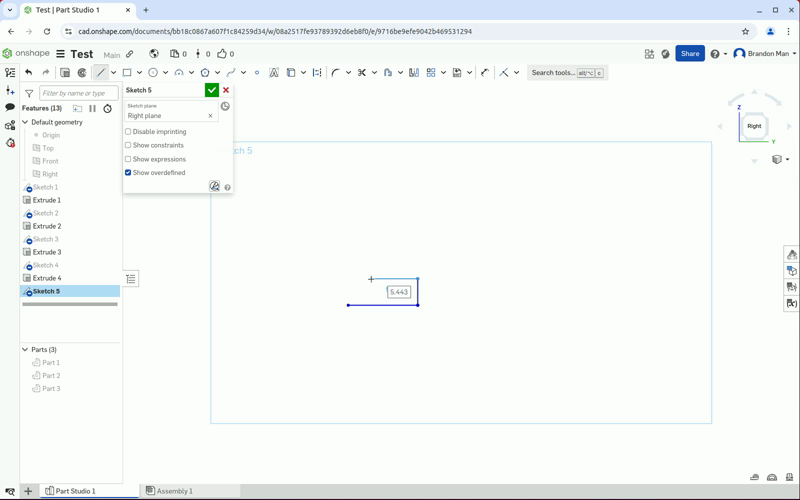
click(371, 278)
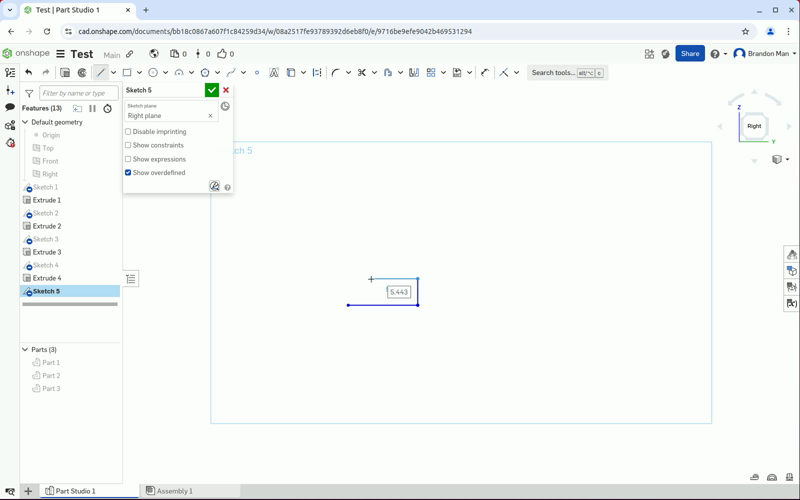
key_up(shift)
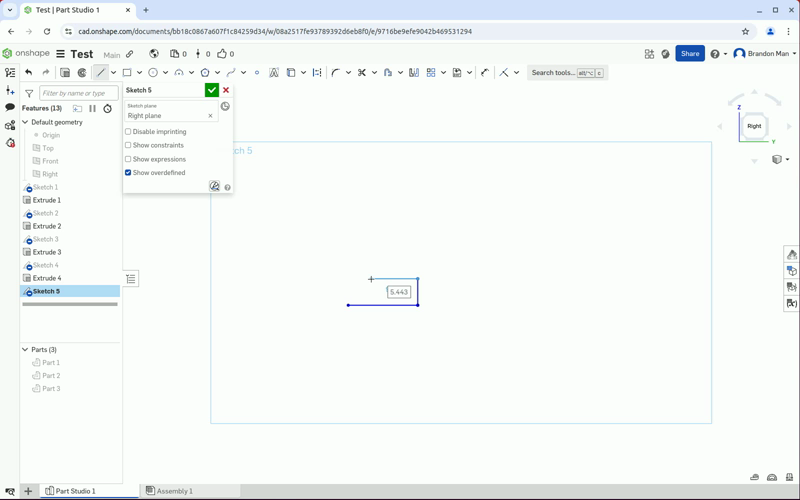
key_down(shift)
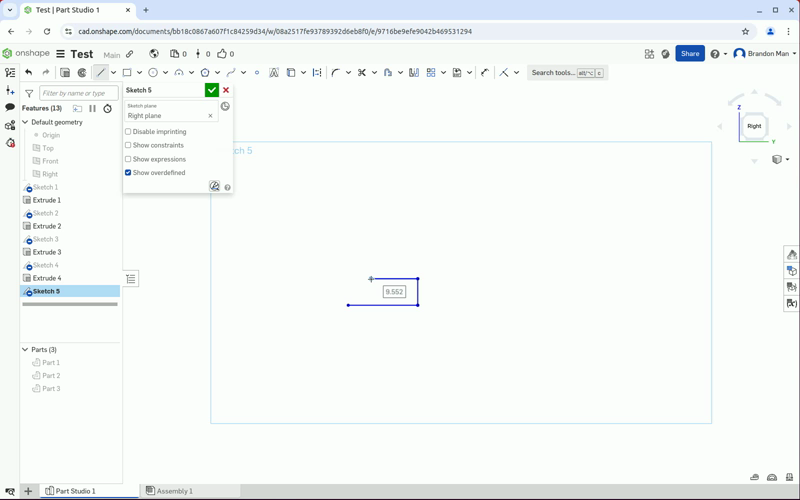
mouse_move(401, 278)
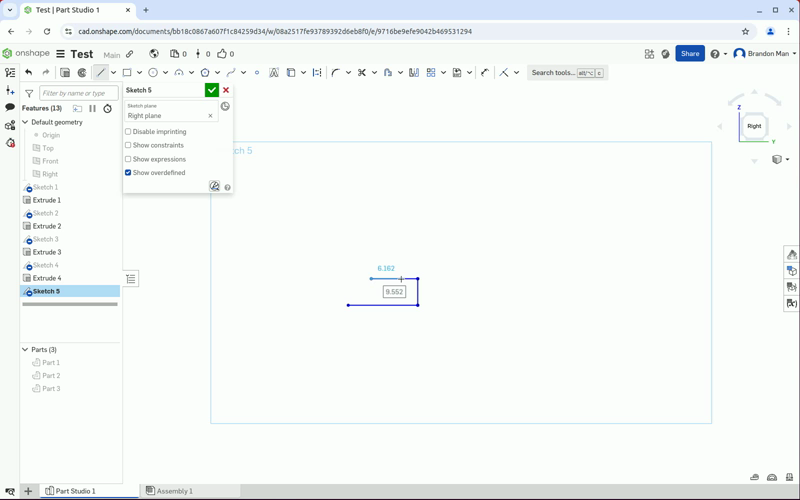
mouse_move(348, 278)
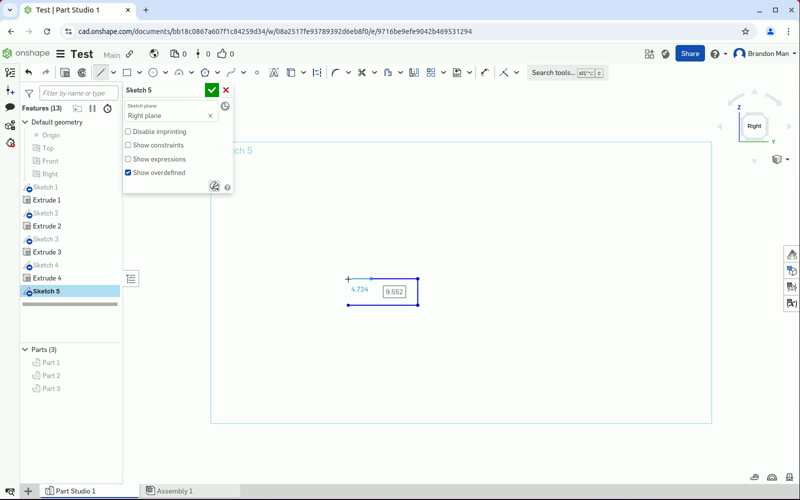
click(348, 278)
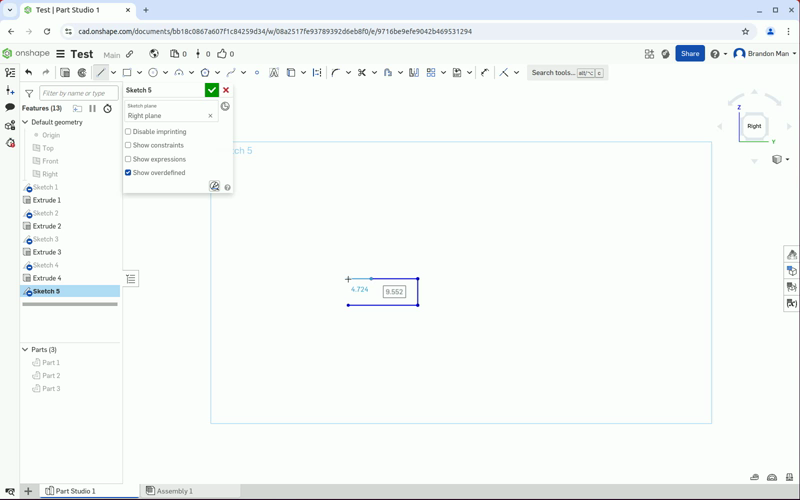
key_up(shift)
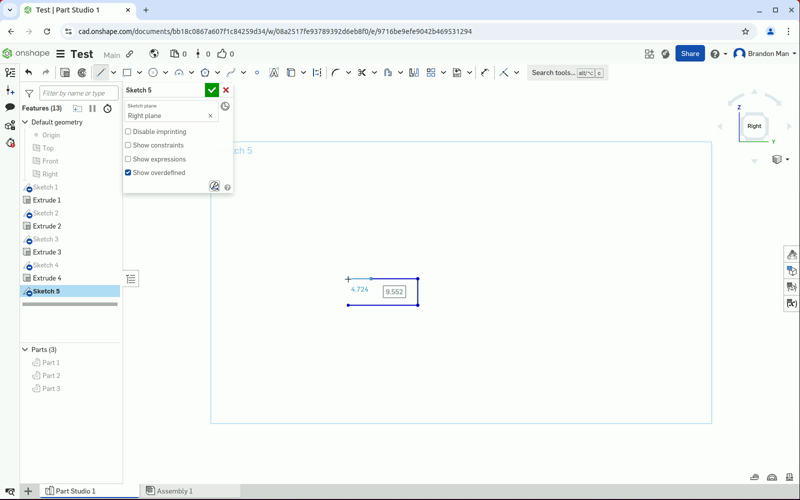
mouse_move(378, 278)
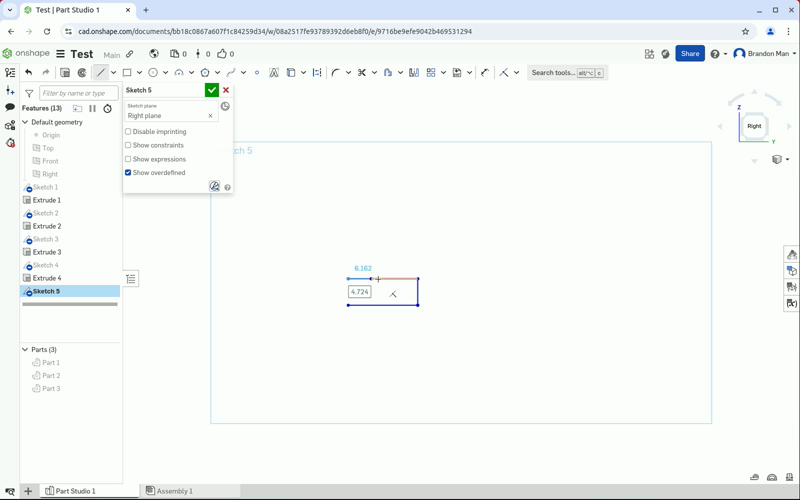
key_down(shift)
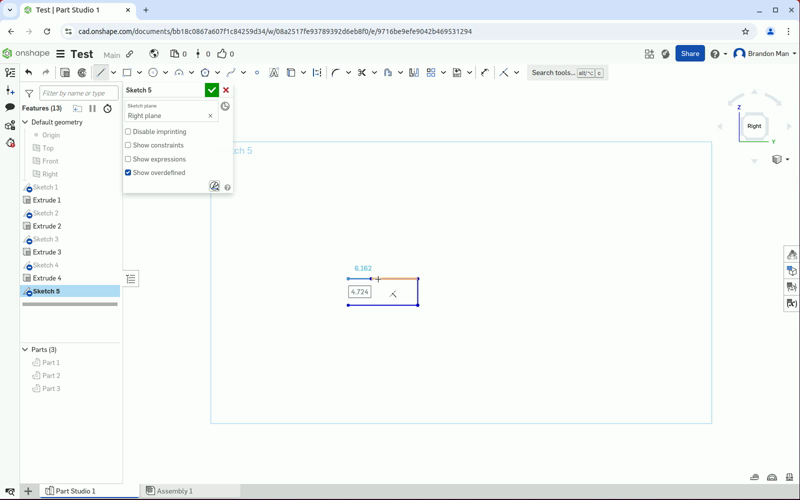
mouse_move(348, 305)
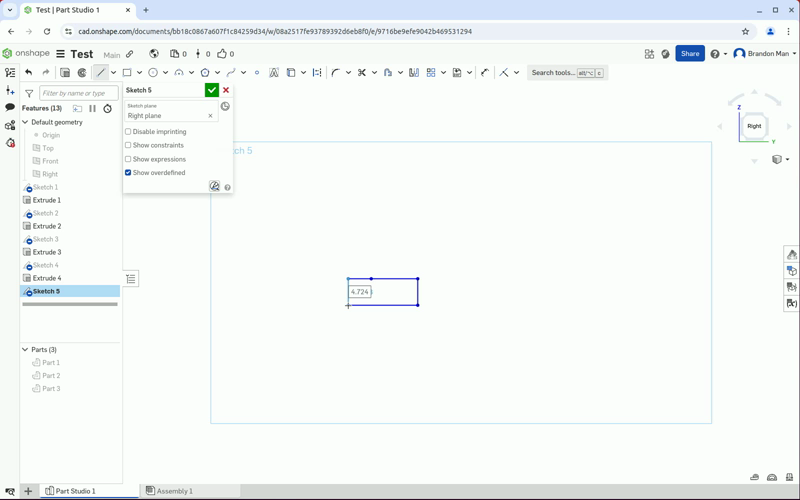
key_up(shift)
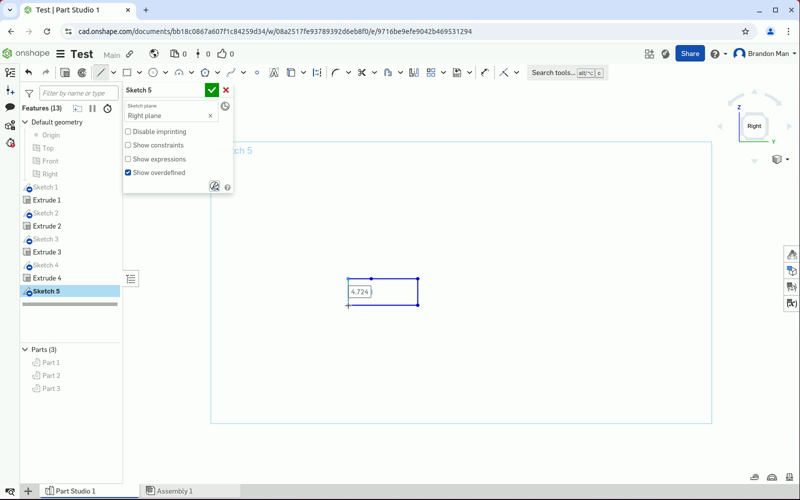
click(348, 305)
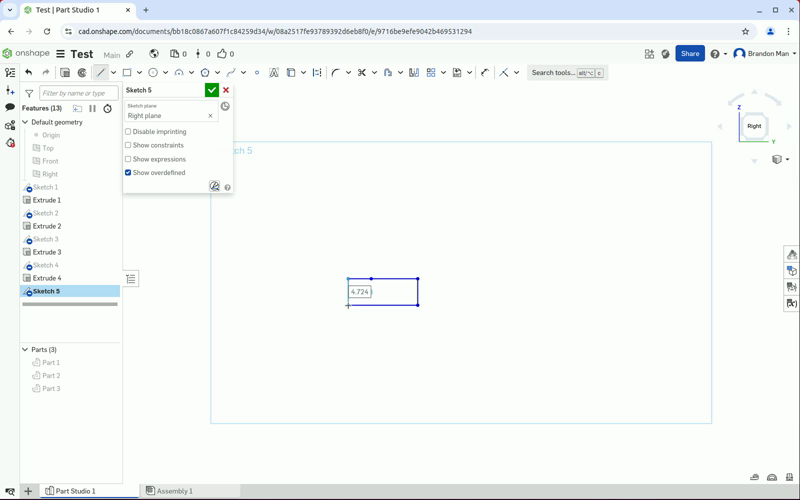
key(esc)
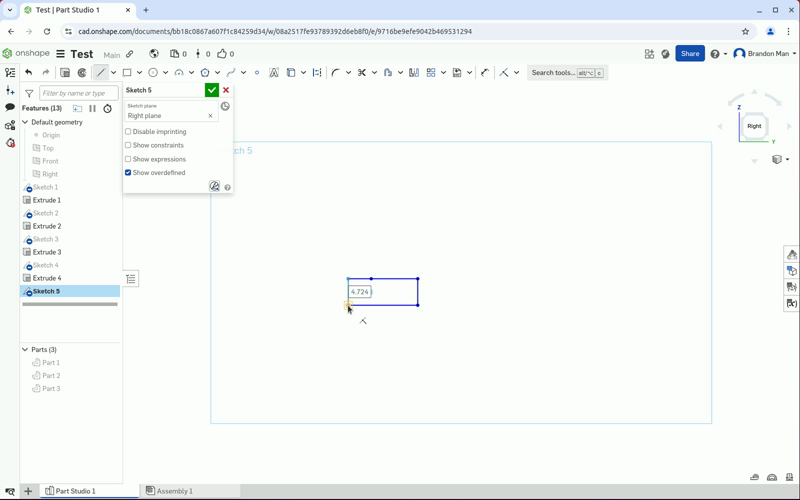
mouse_move(396, 299)
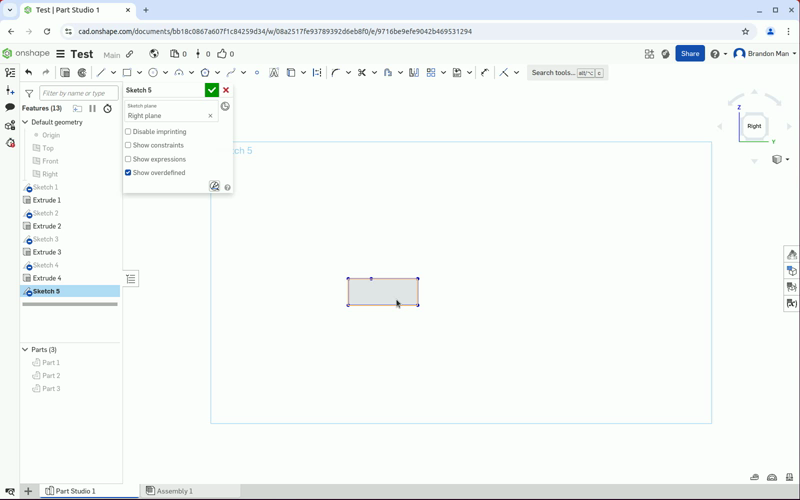
click(396, 299)
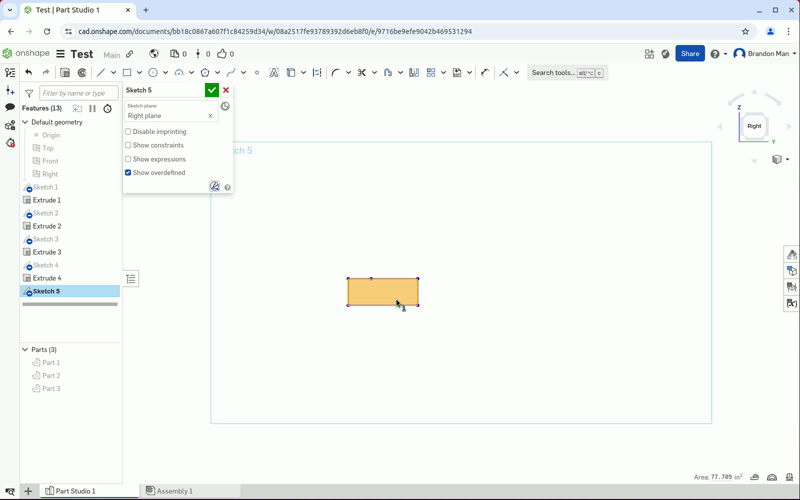
mouse_move(73, 352)
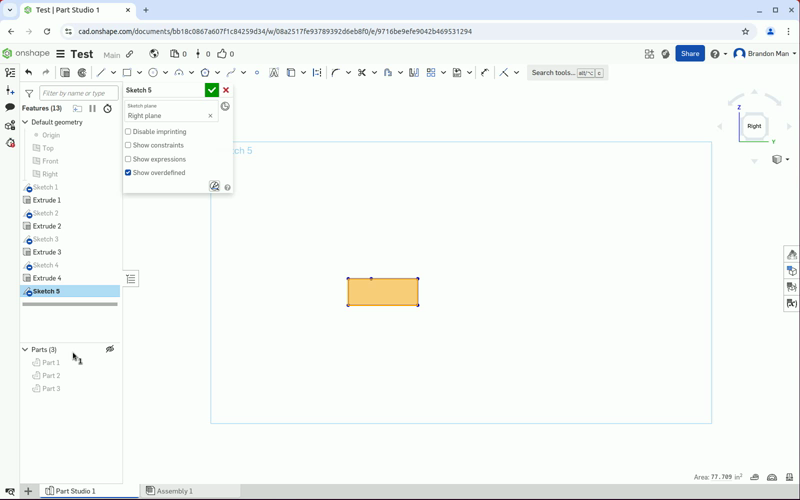
key(shift+y)
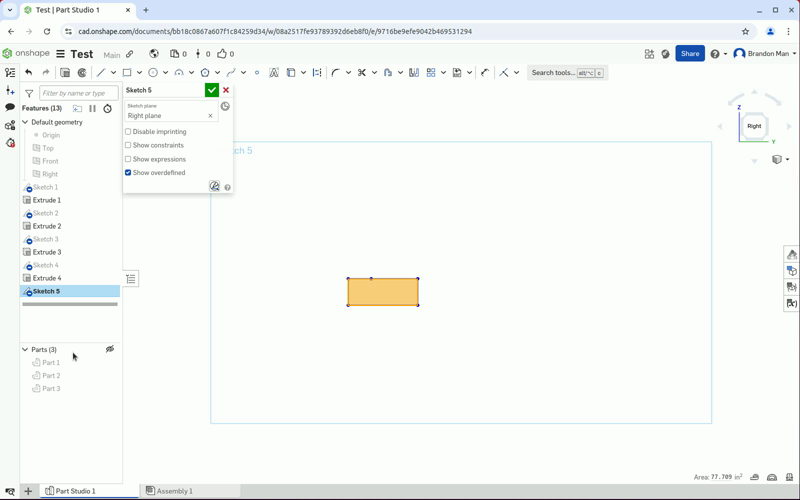
key(shift+e)
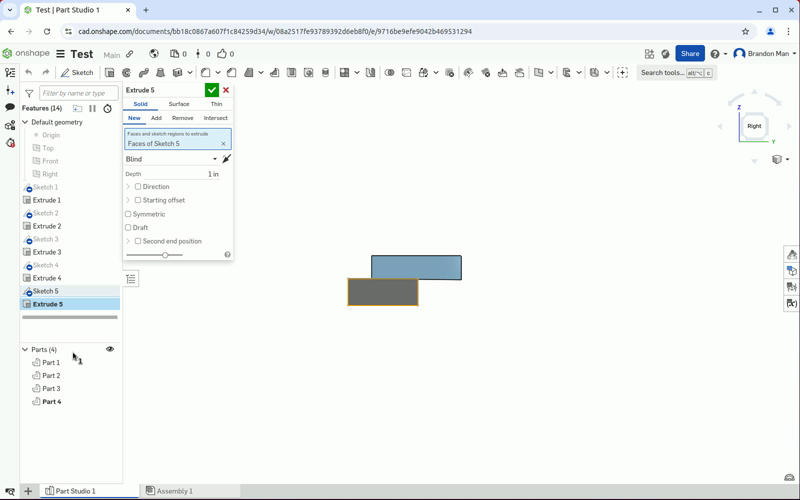
mouse_move(143, 106)
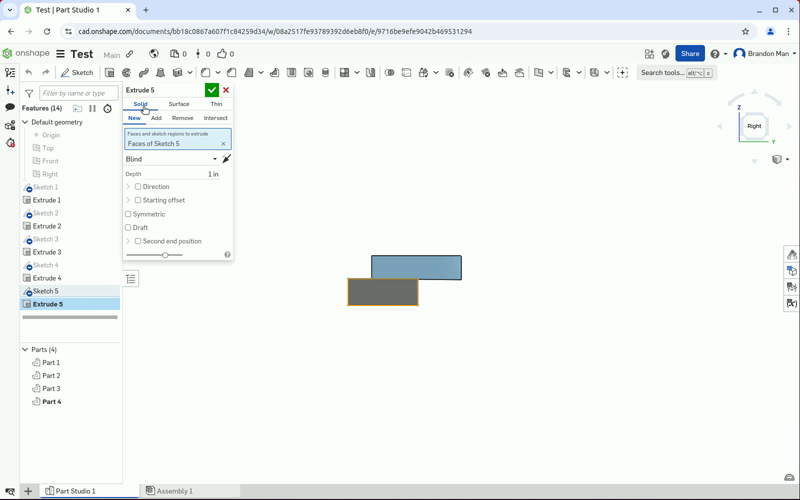
click(143, 106)
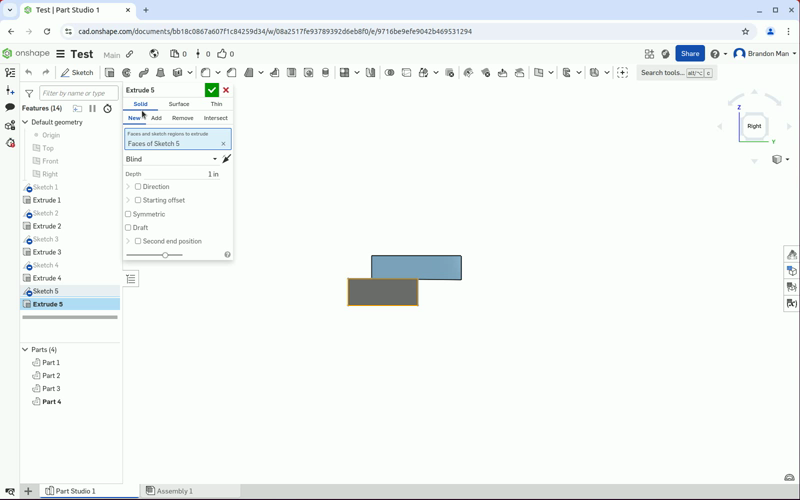
mouse_move(137, 120)
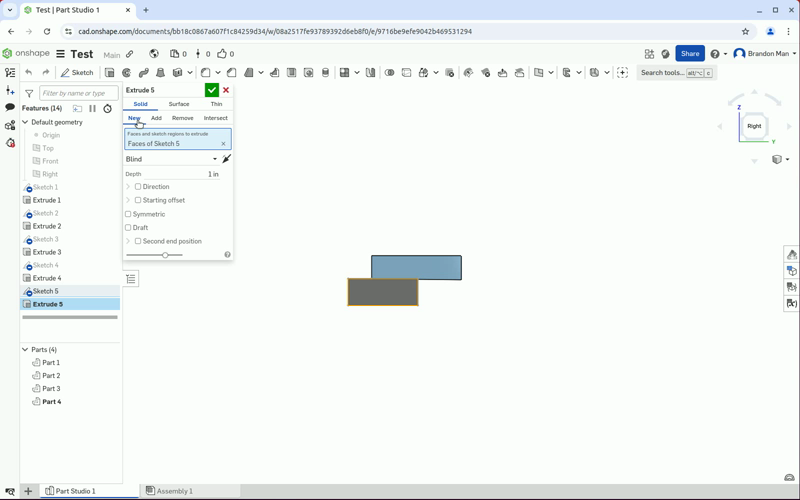
click(137, 120)
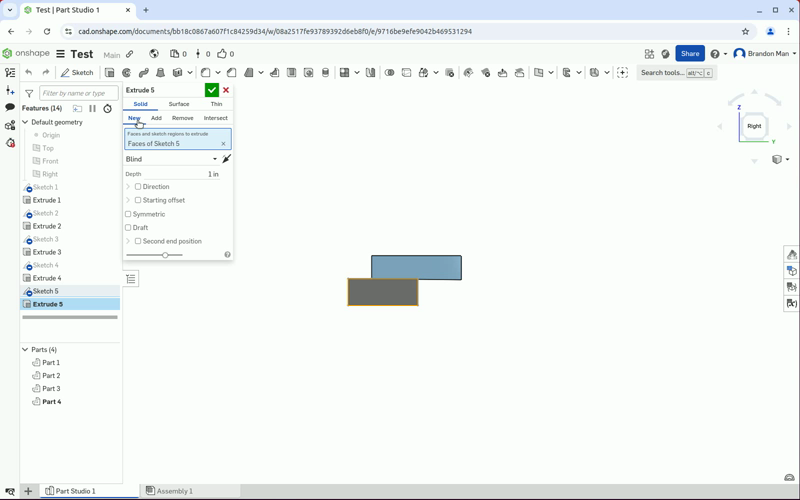
key(tab, 4)
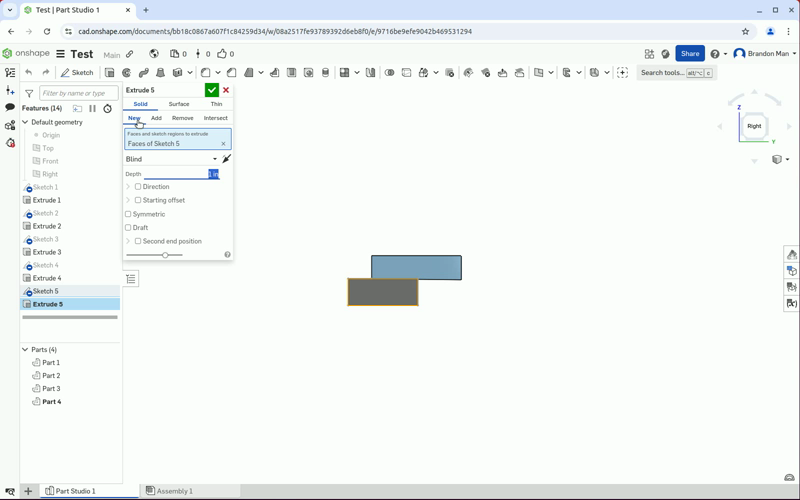
text(-6.499)
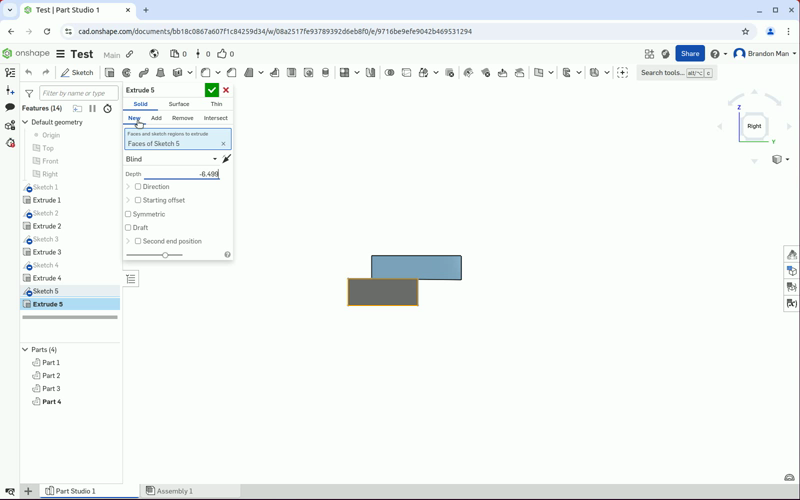
key(enter)
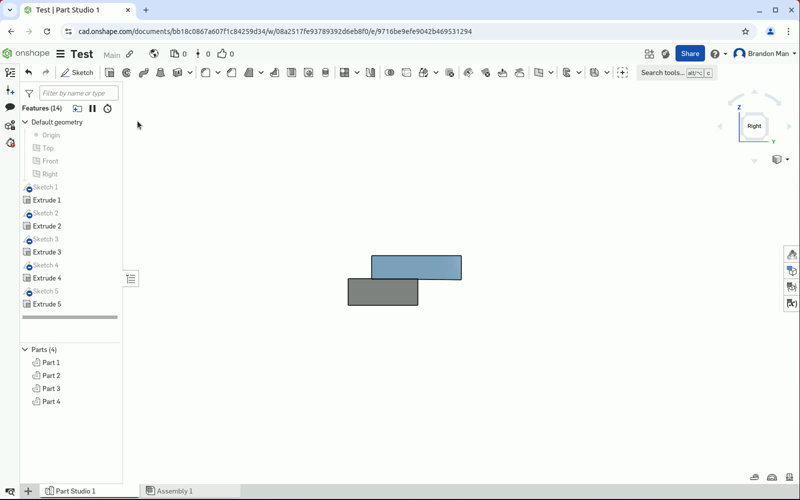
key(shift+h)
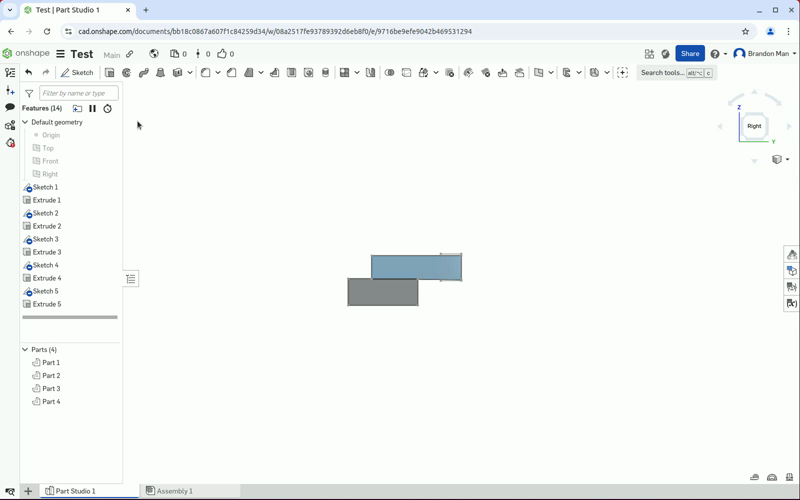
key(shift+h)
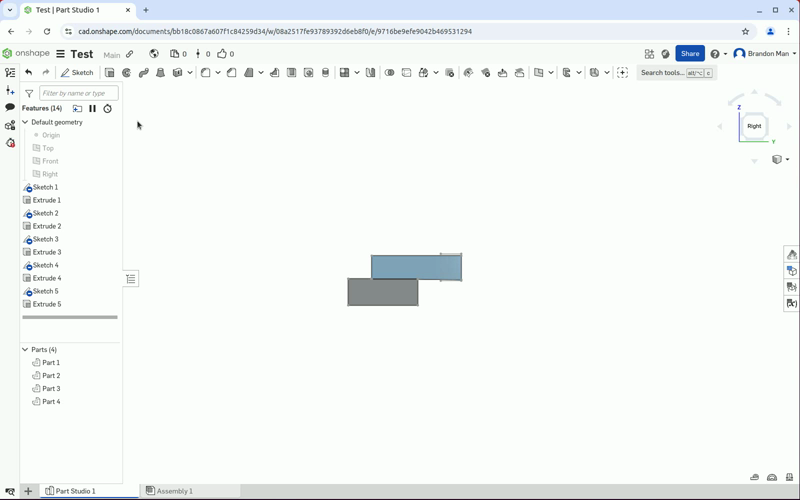
key(shift+7)
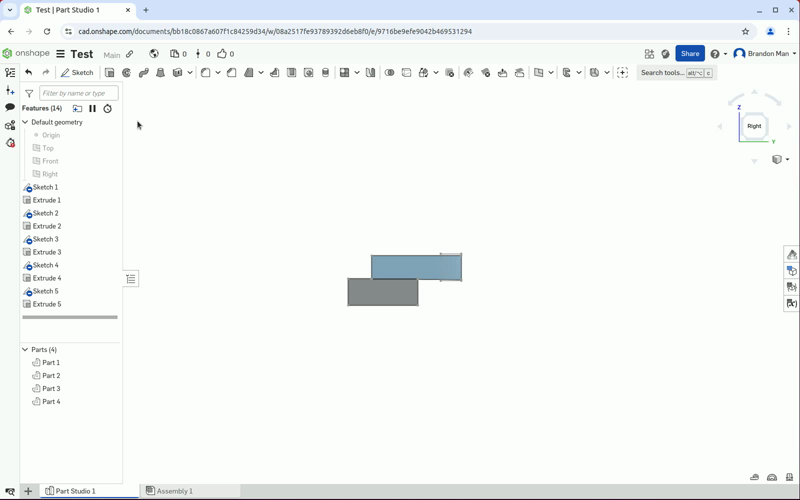
key(right, 2)
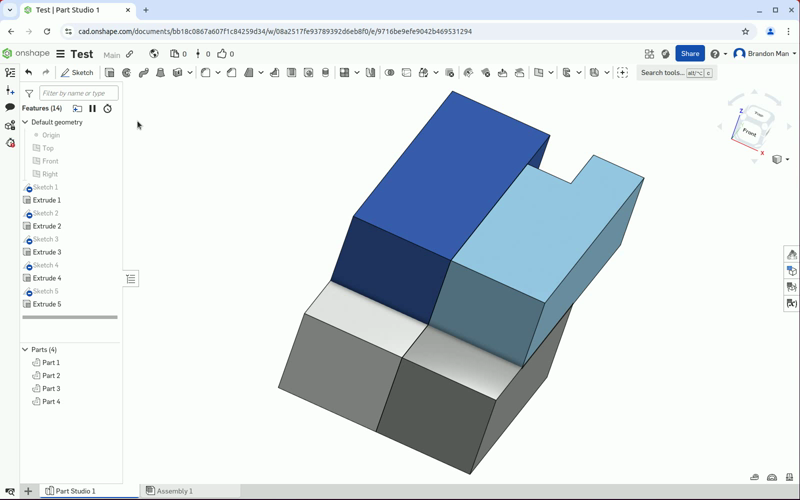
key(down, 2)
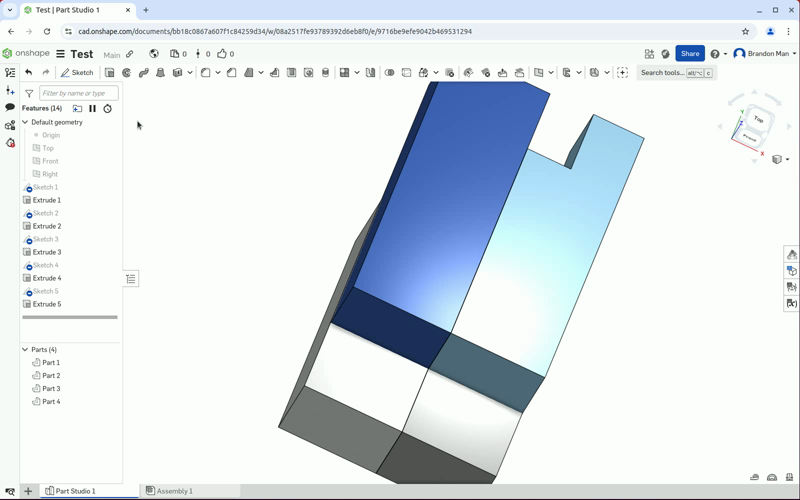
key(up, 2)
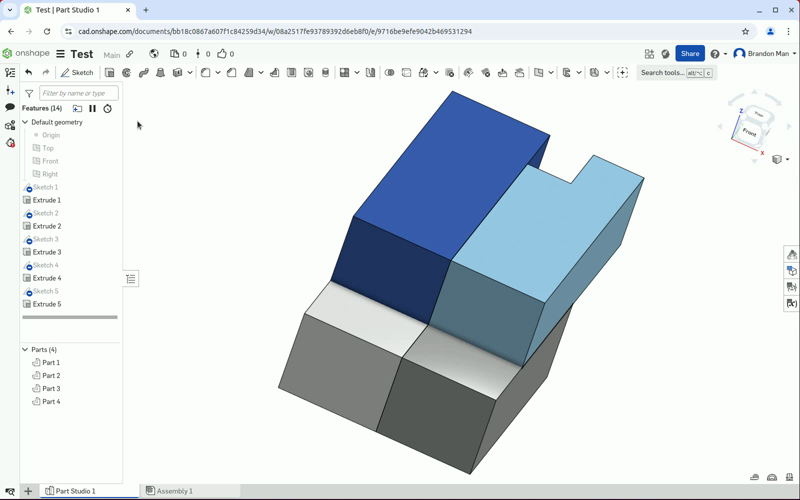
key(left, 2)
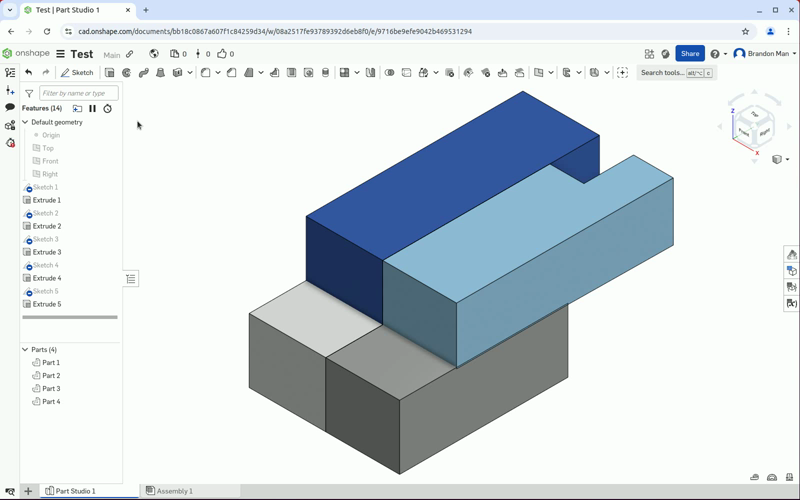
mouse_move(73, 189)
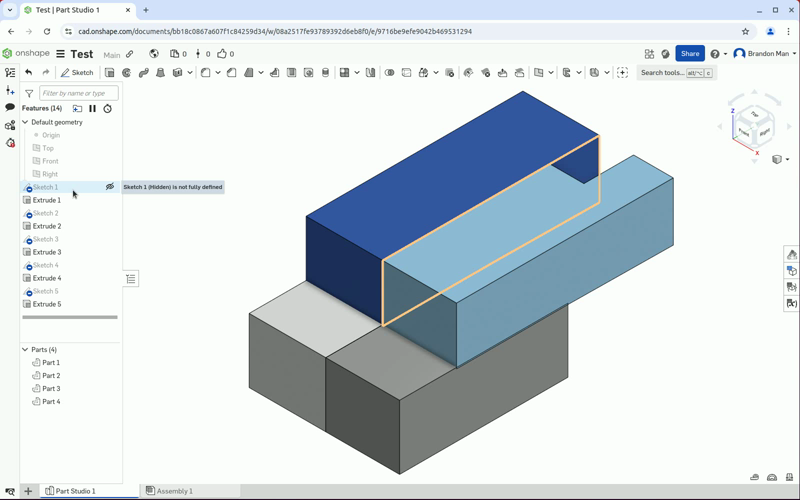
click(73, 189)